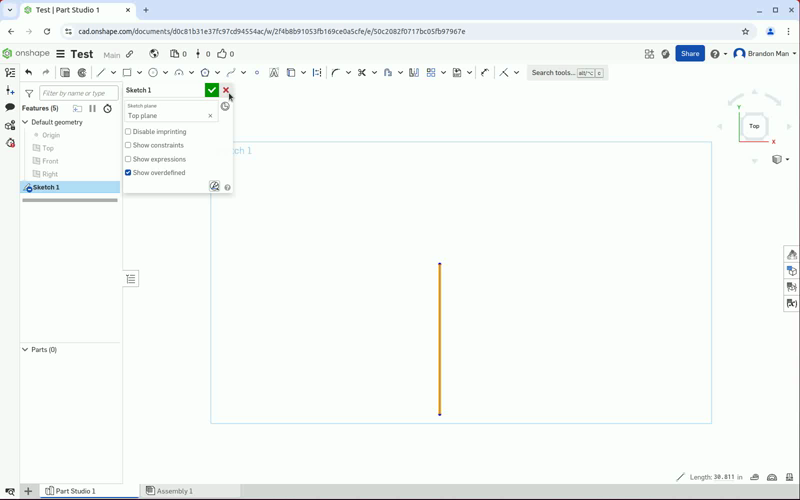
key(shift+h)
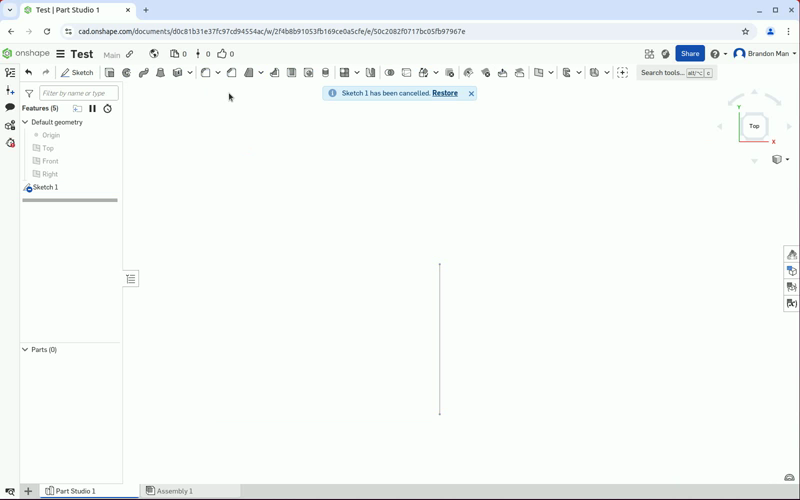
key(shift+s)
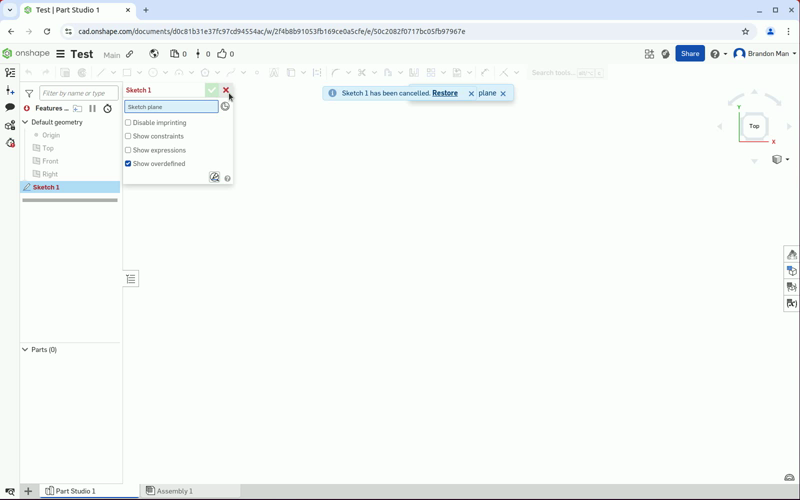
mouse_move(73, 150)
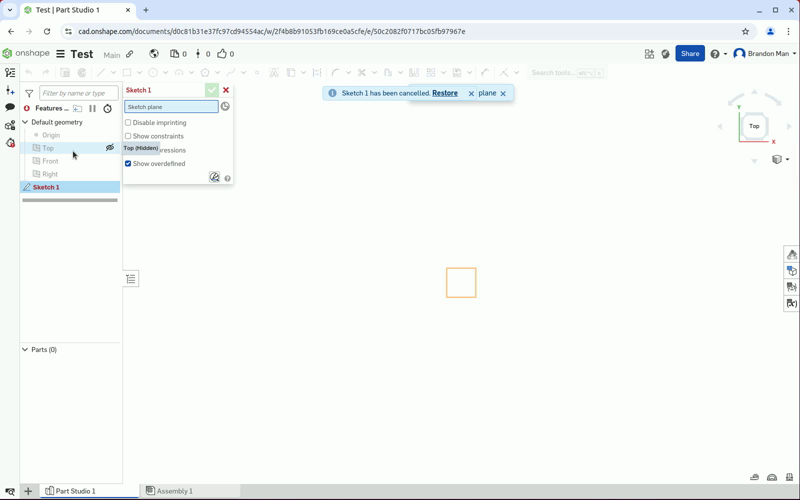
click(73, 150)
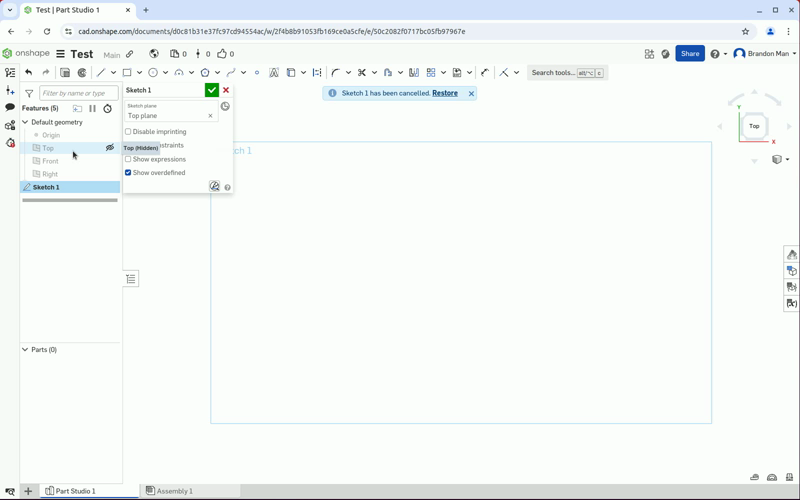
mouse_move(73, 352)
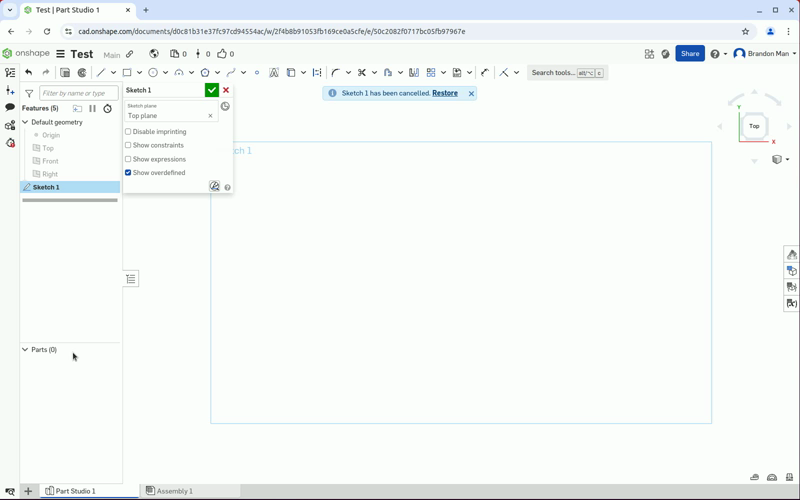
key(y)
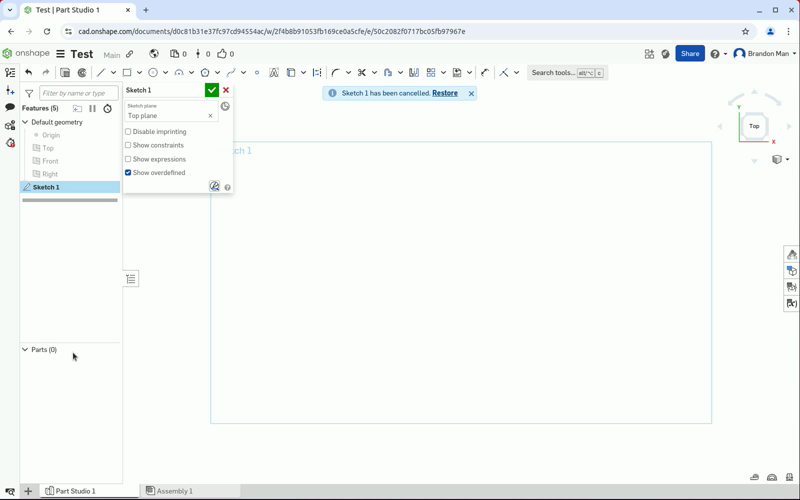
key(c)
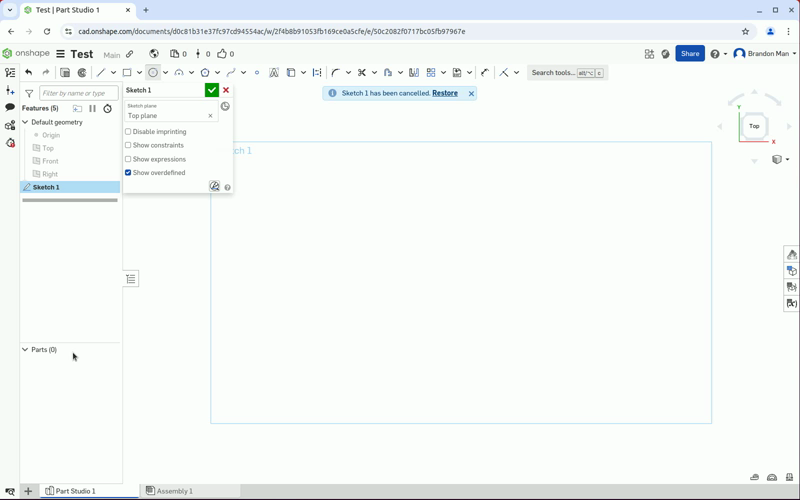
key_down(shift)
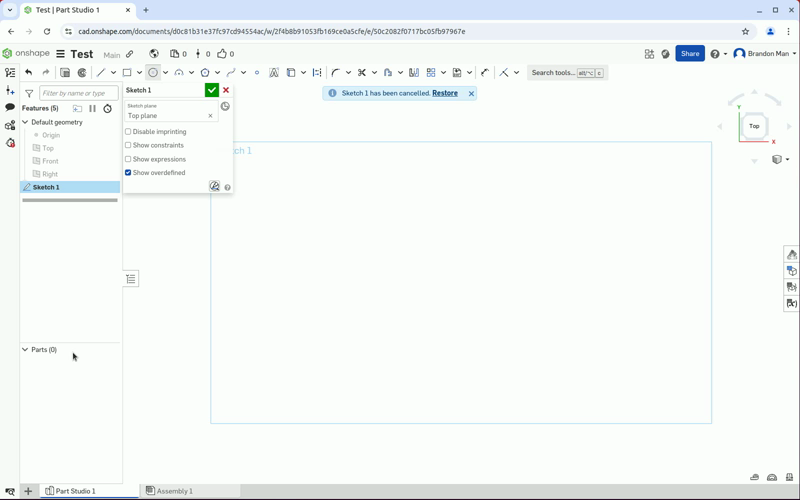
mouse_move(461, 282)
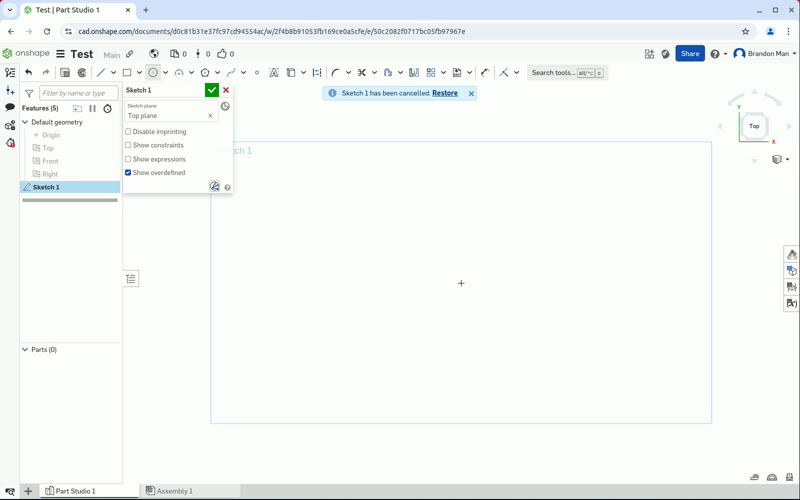
click(461, 282)
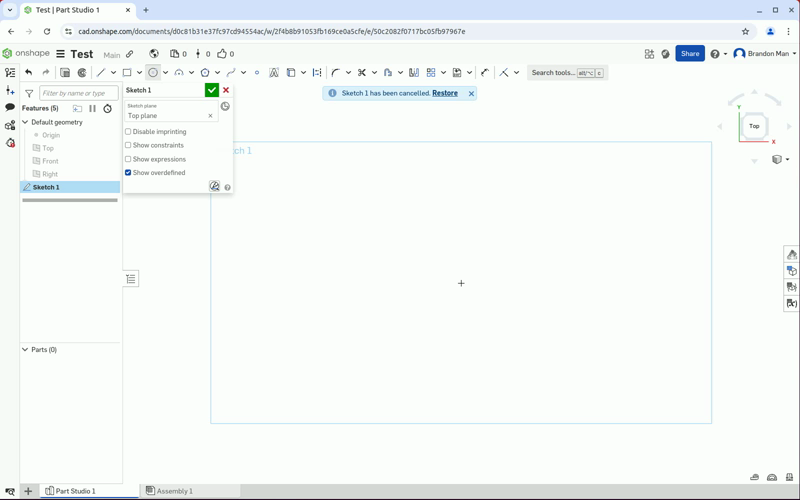
key_up(shift)
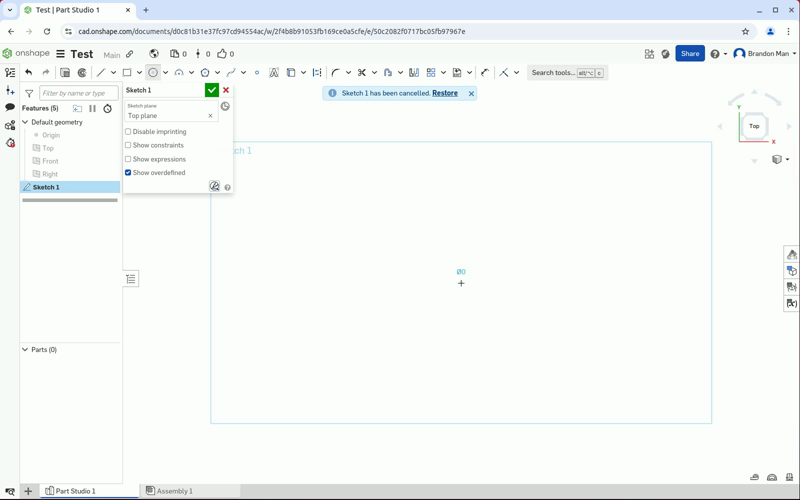
mouse_move(518, 282)
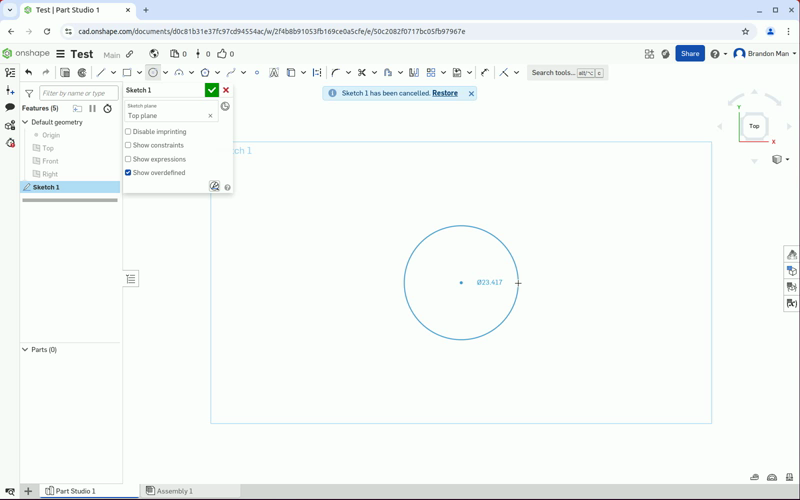
click(518, 282)
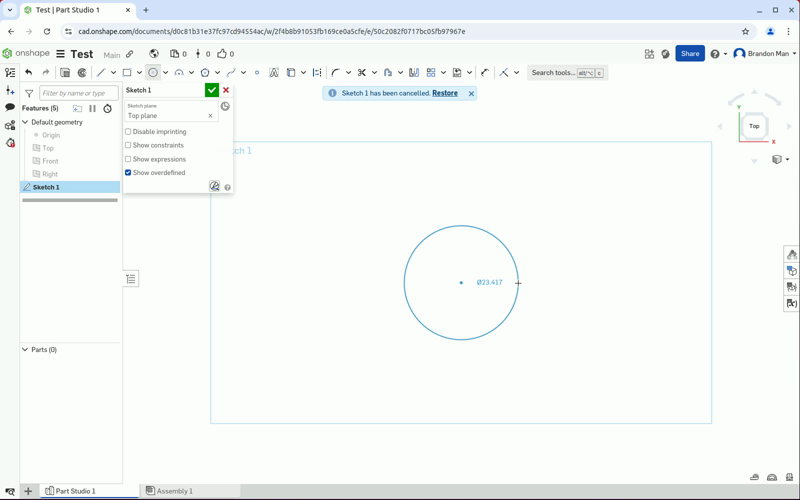
key(esc)
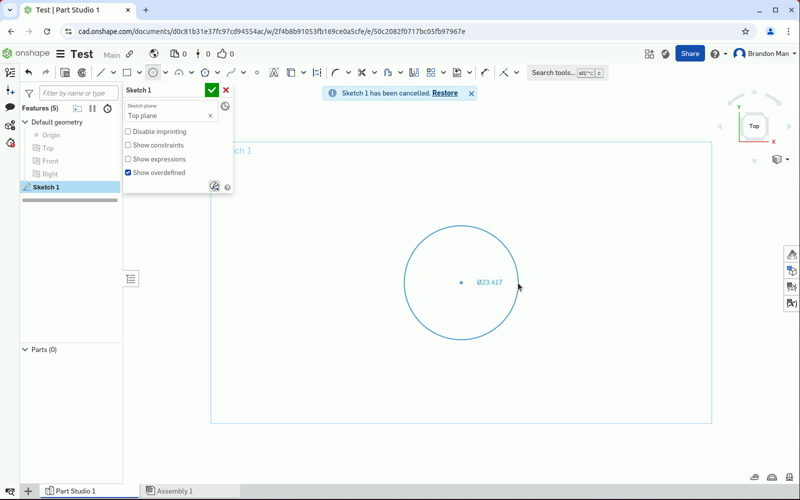
mouse_move(422, 304)
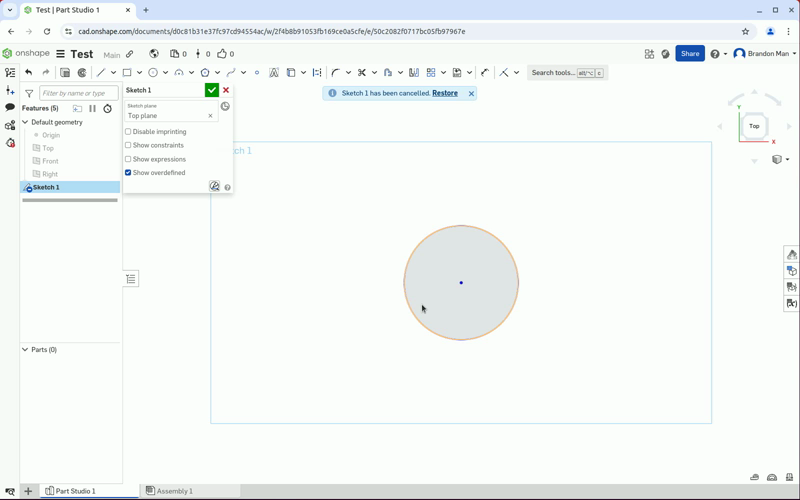
click(422, 304)
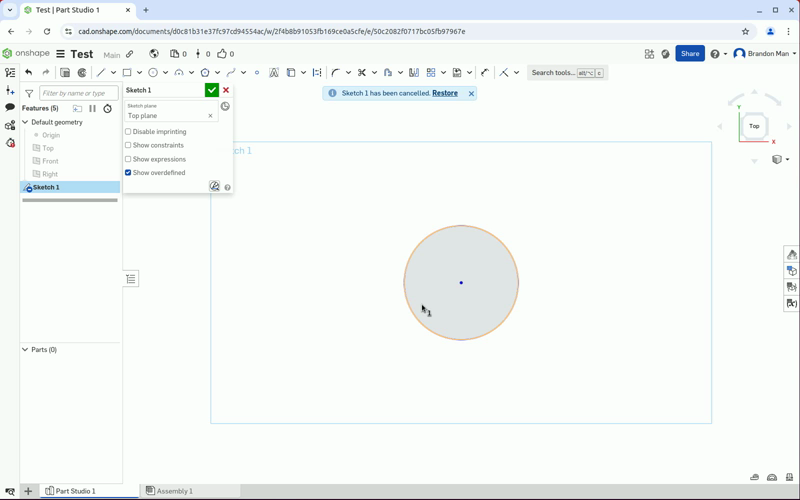
mouse_move(73, 352)
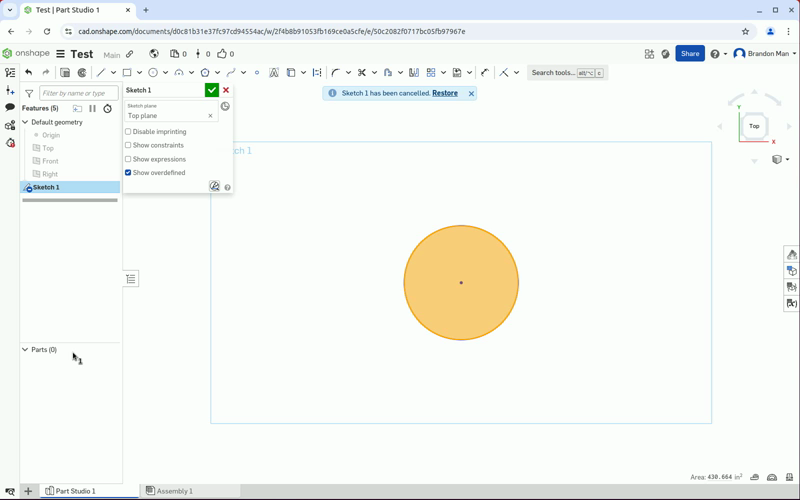
key(shift+y)
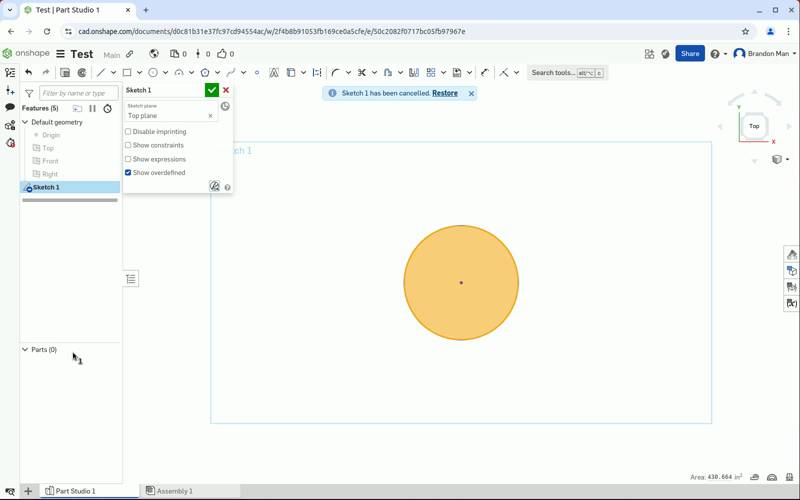
key(shift+e)
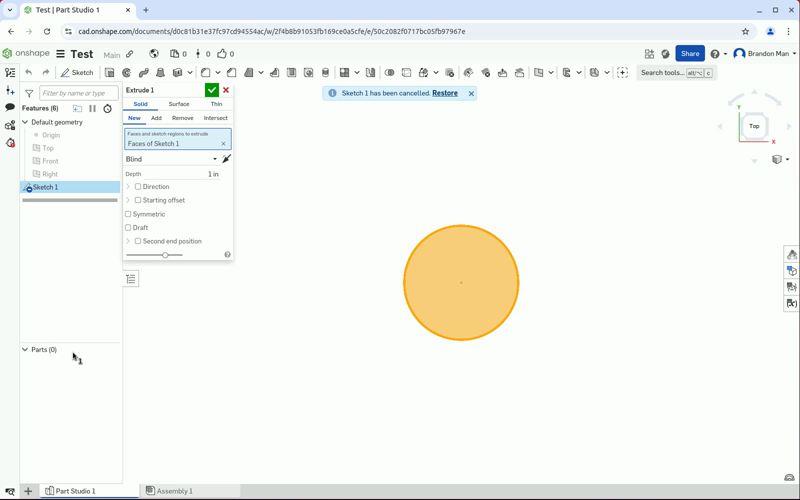
mouse_move(143, 106)
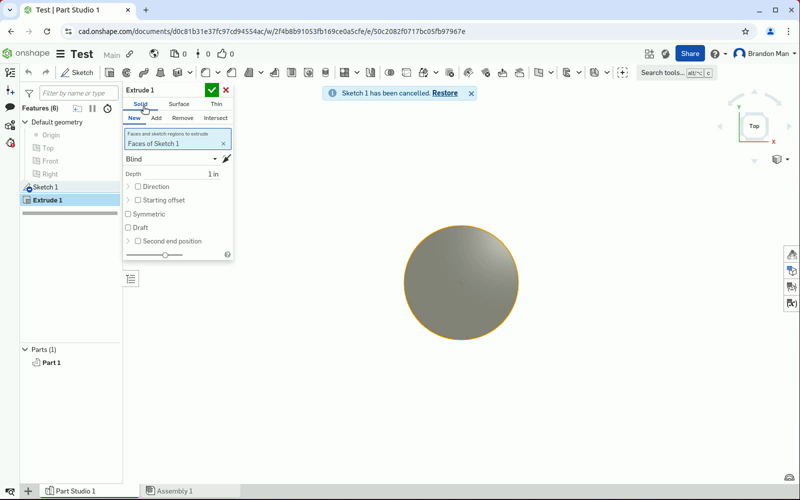
click(143, 106)
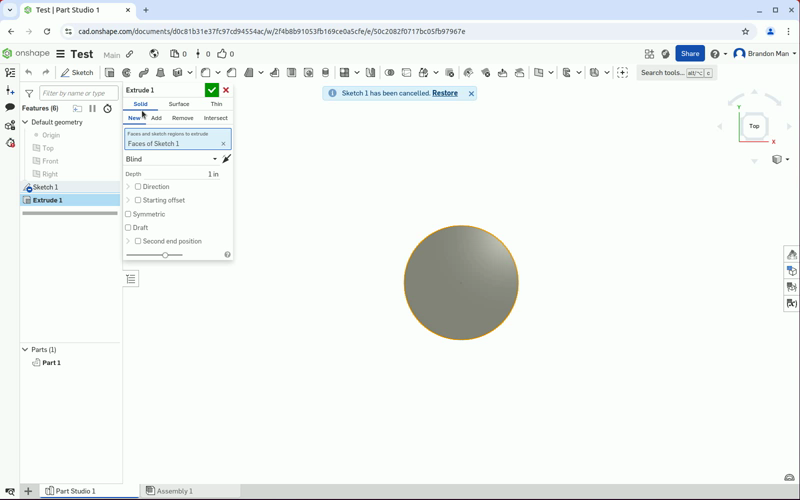
mouse_move(137, 120)
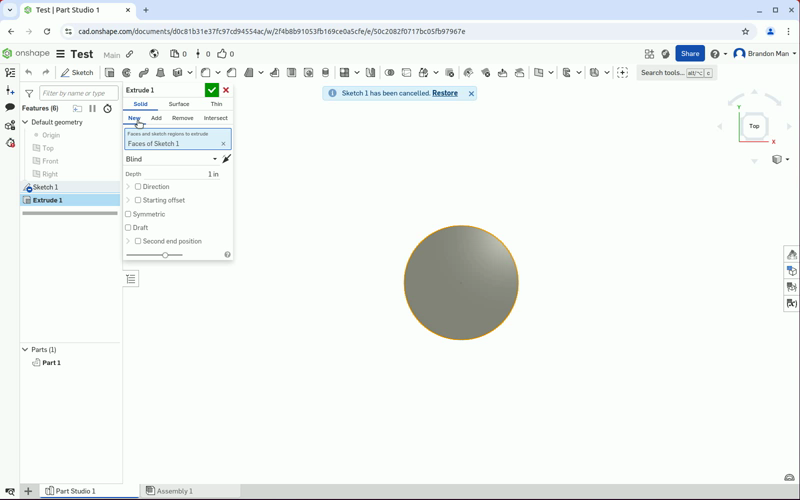
click(137, 120)
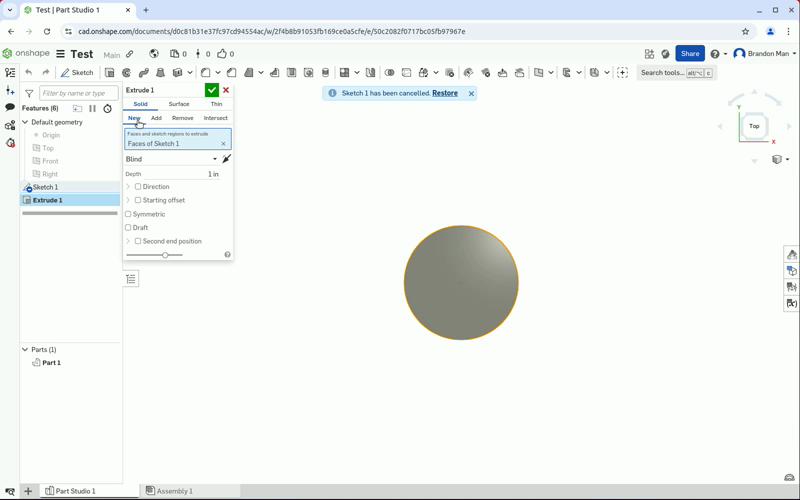
key(tab, 4)
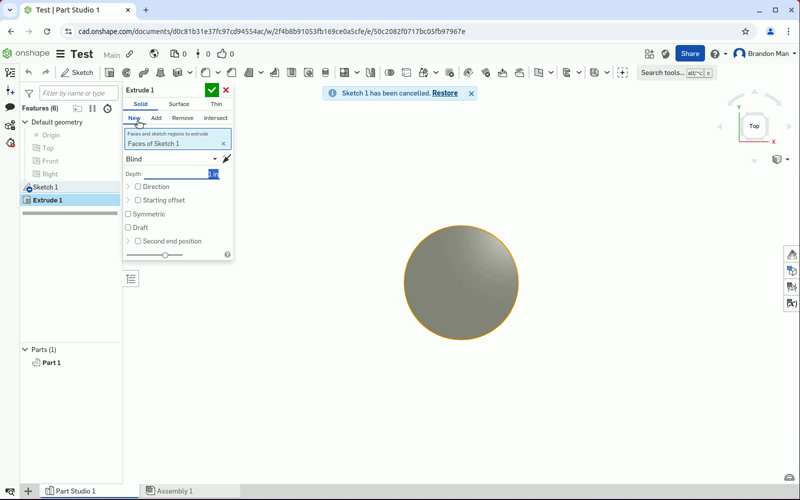
text(23.108)
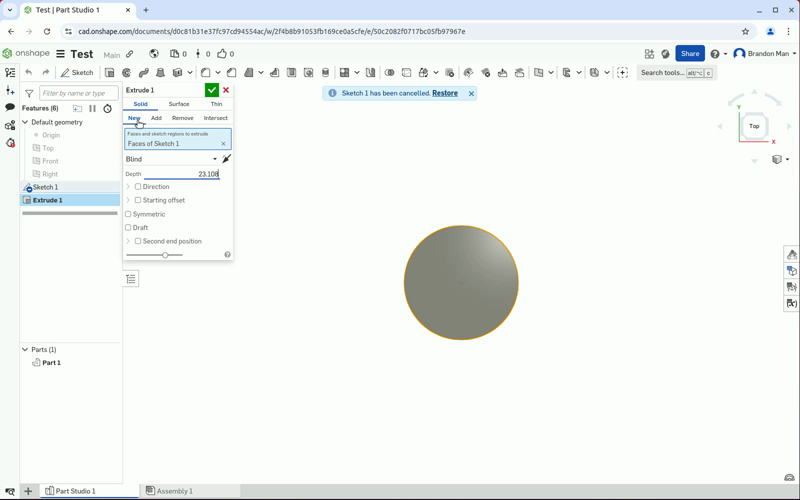
key(enter)
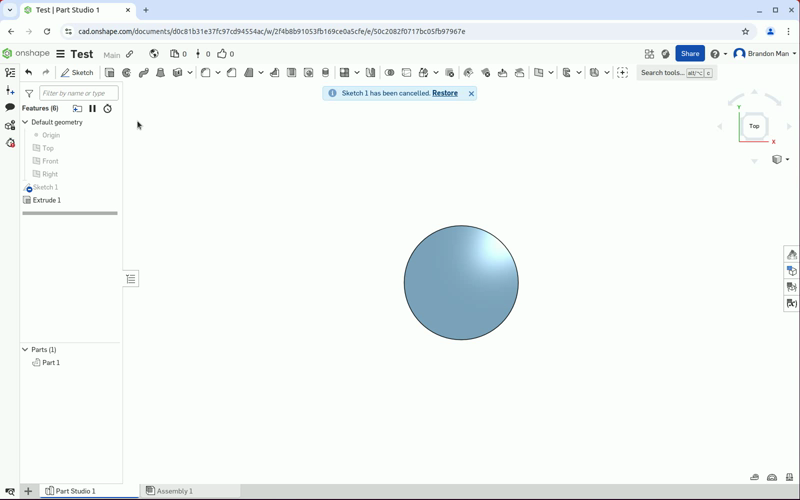
key(shift+h)
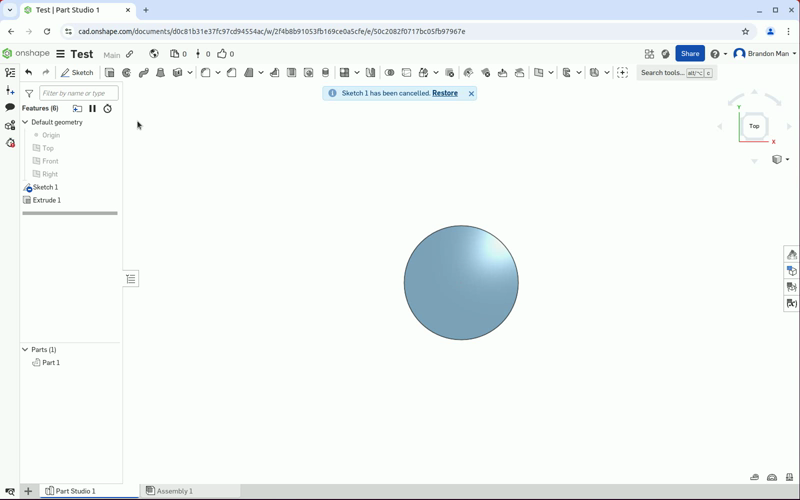
key(shift+h)
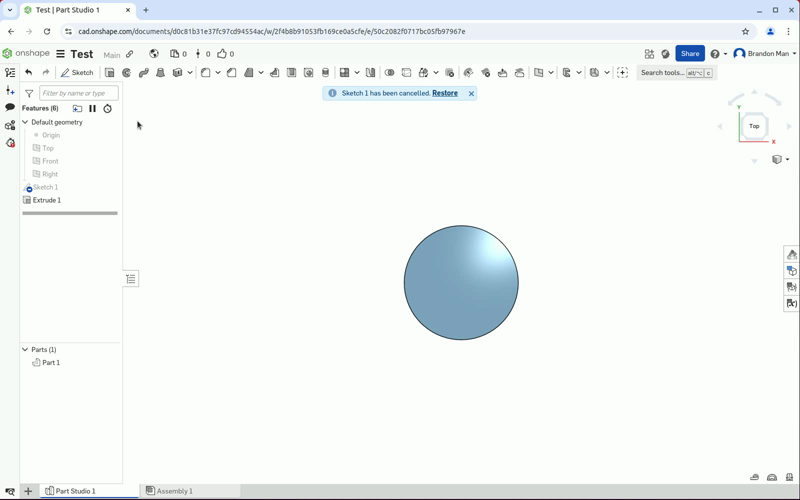
mouse_move(73, 189)
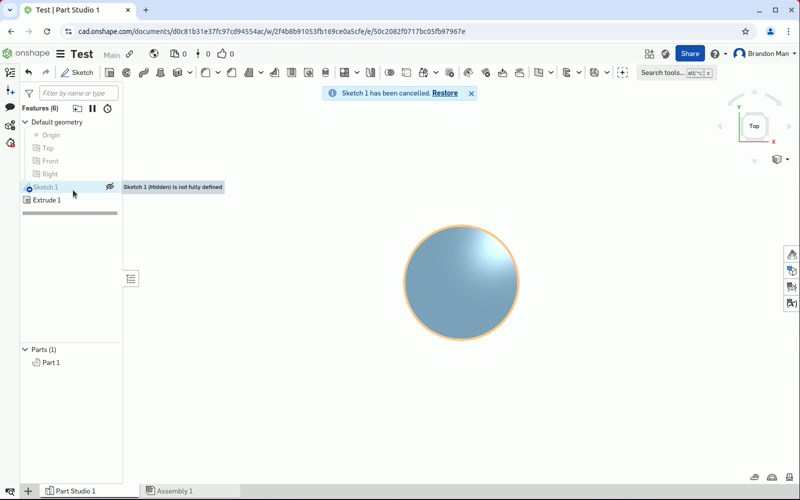
click(73, 189)
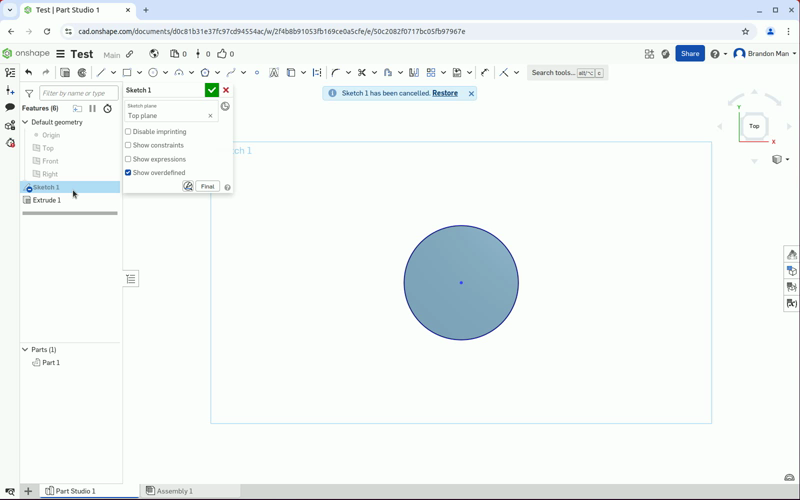
mouse_move(229, 92)
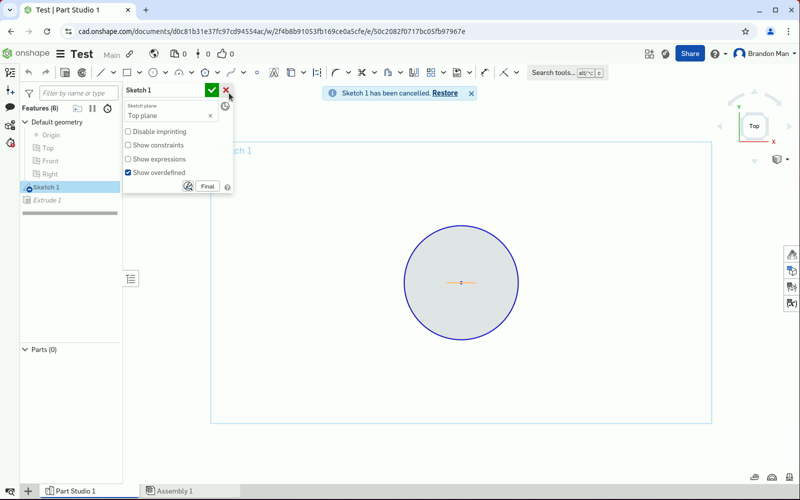
click(229, 92)
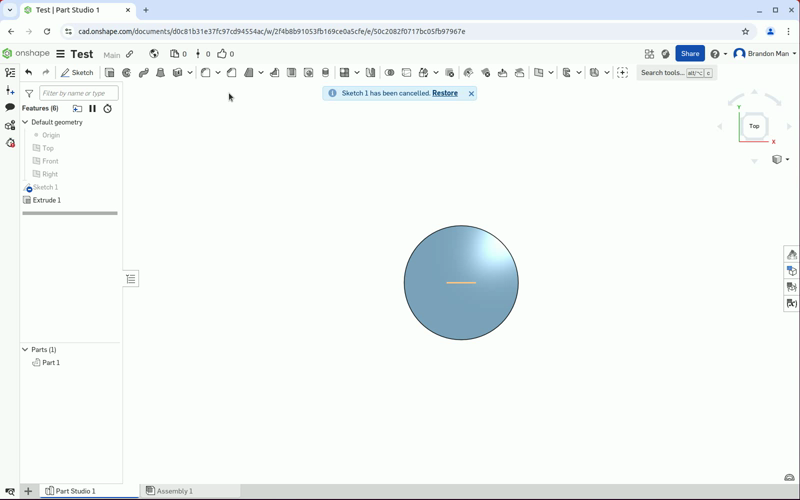
mouse_move(541, 75)
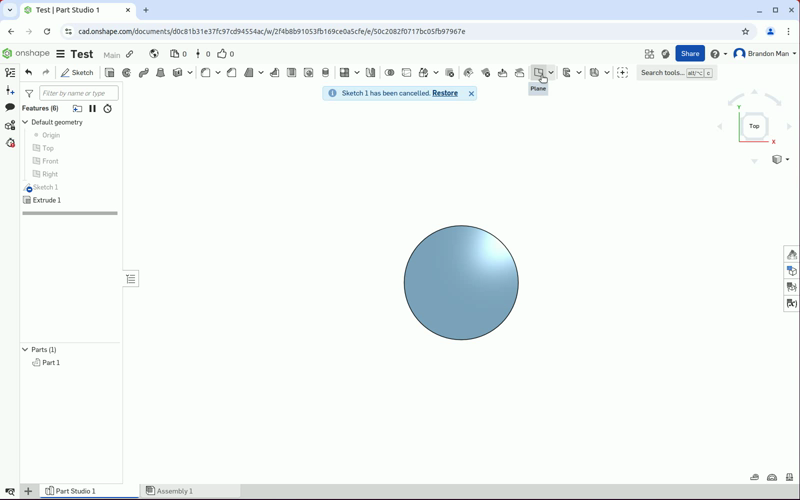
click(541, 75)
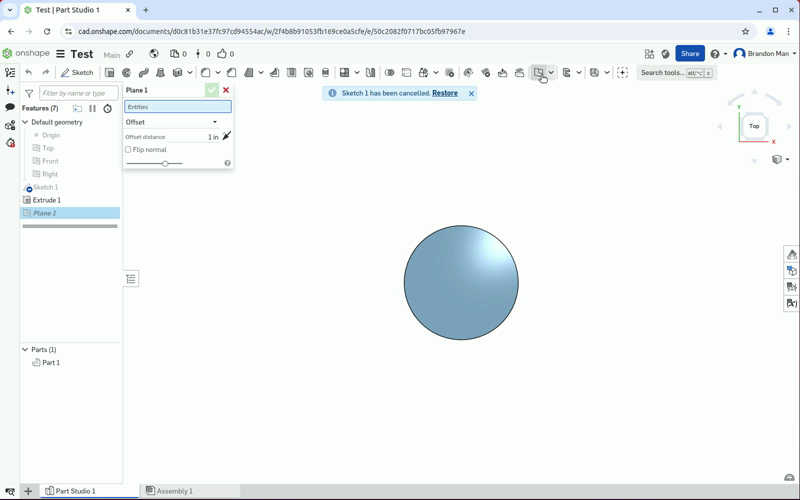
mouse_move(73, 150)
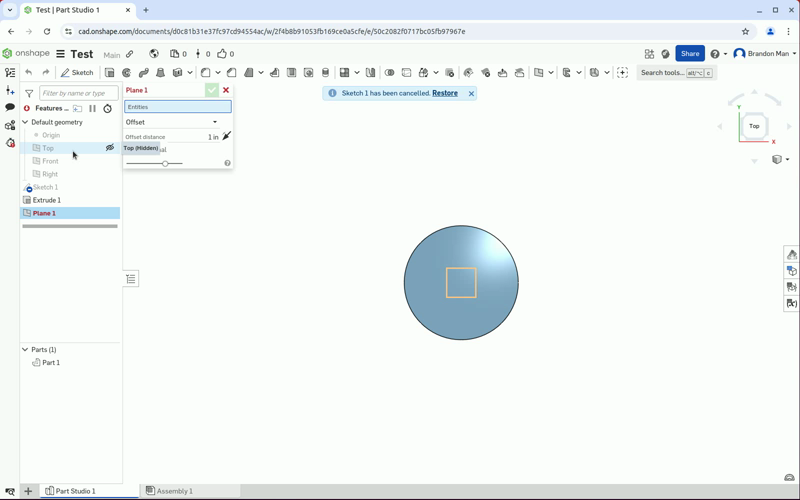
click(73, 150)
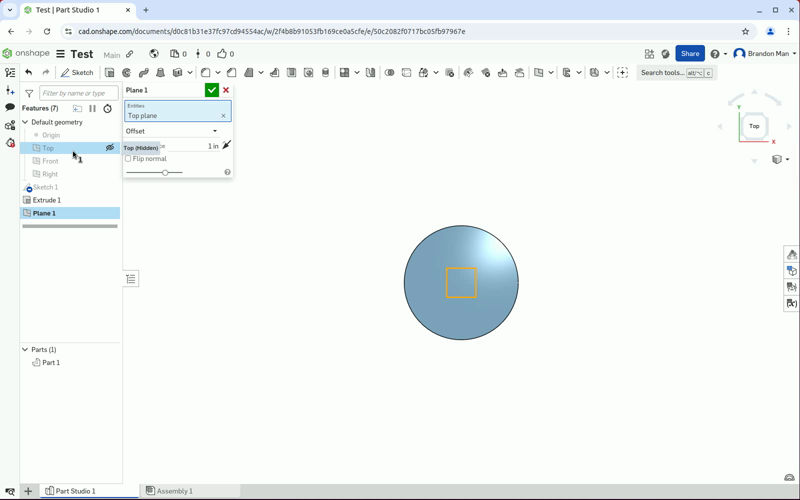
key(tab, 2)
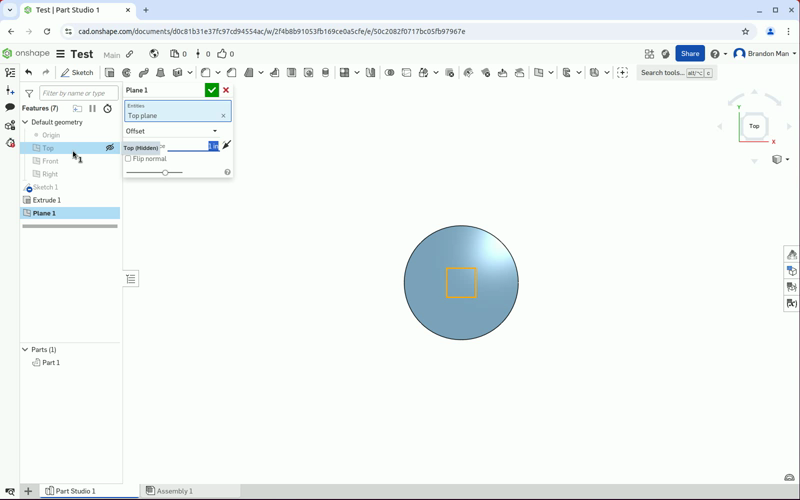
text(23.108)
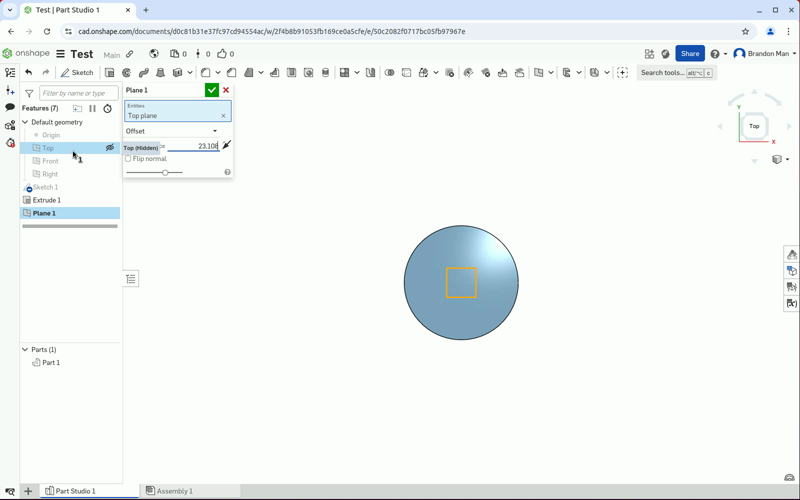
key(enter, 2)
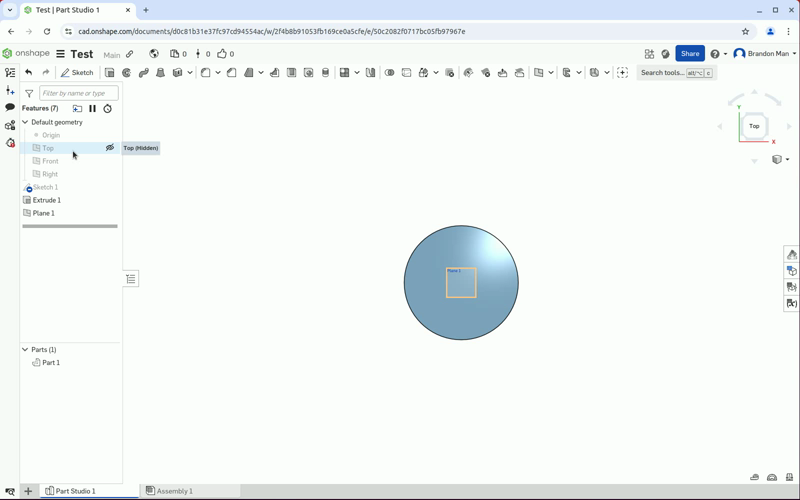
key(shift+s)
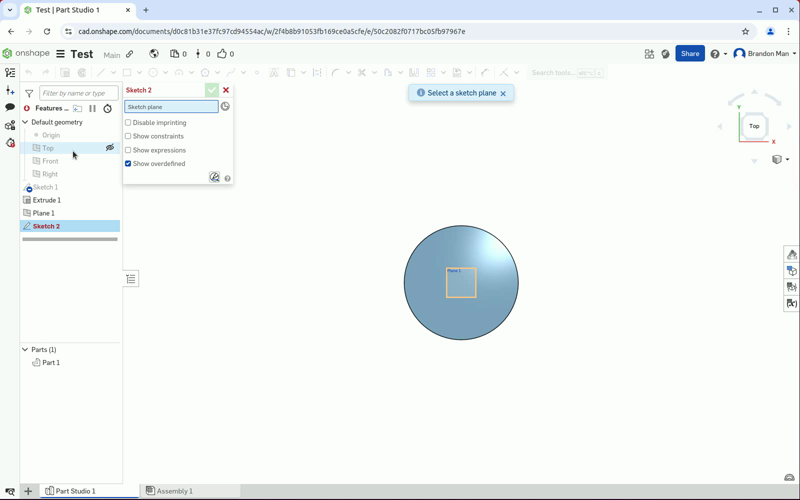
mouse_move(73, 215)
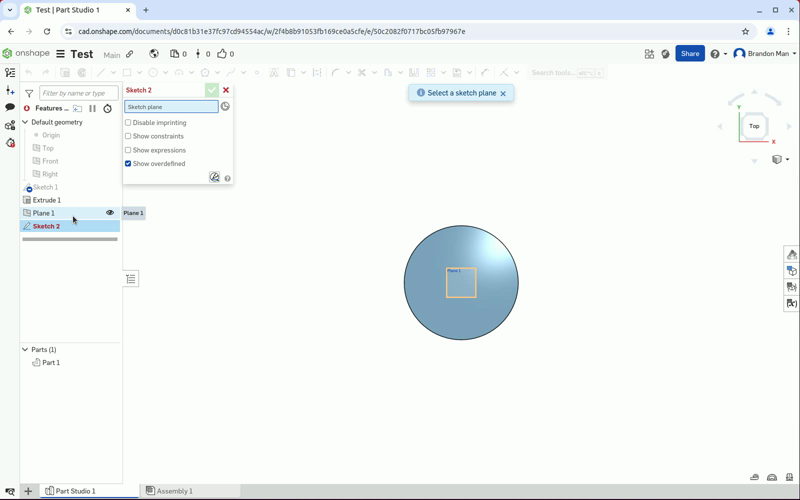
click(73, 215)
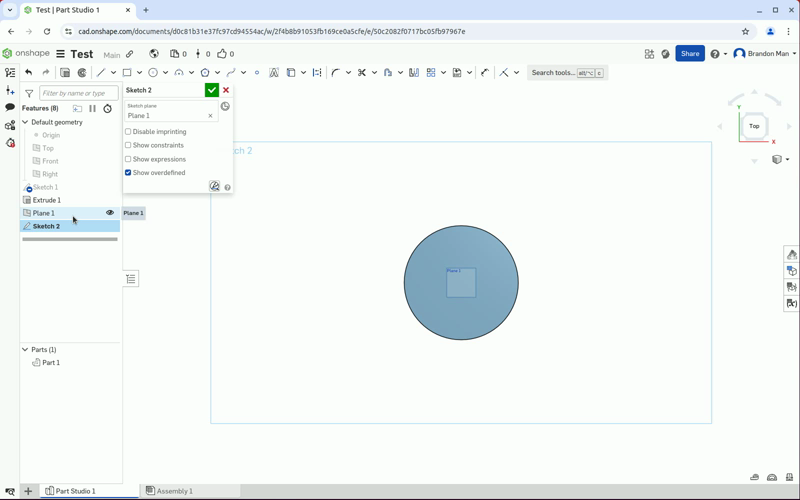
mouse_move(73, 352)
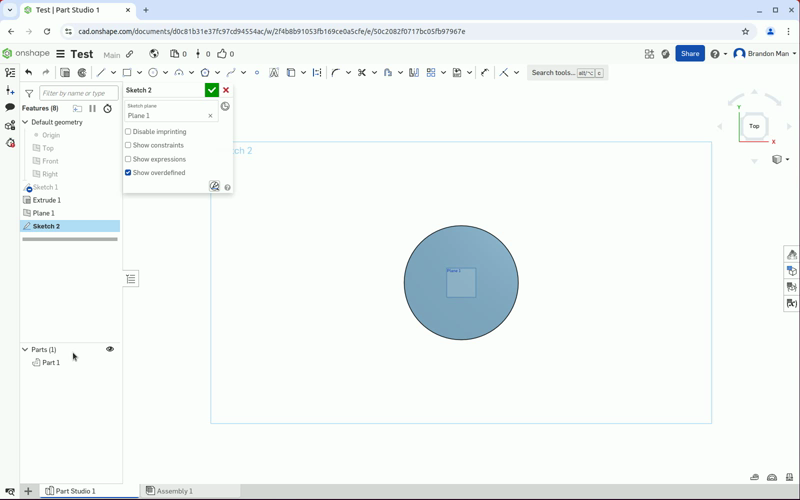
key(y)
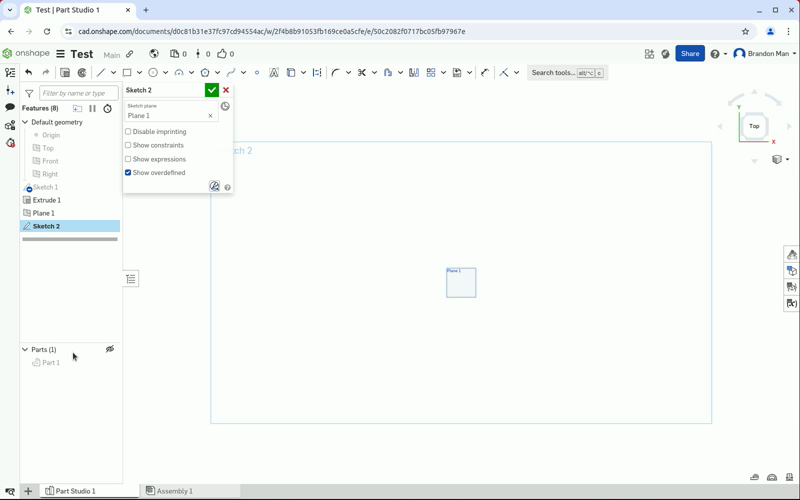
key(c)
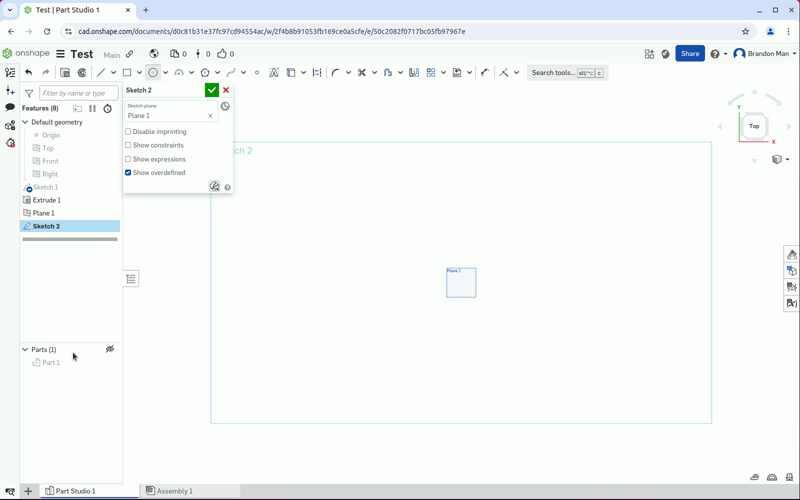
key_down(shift)
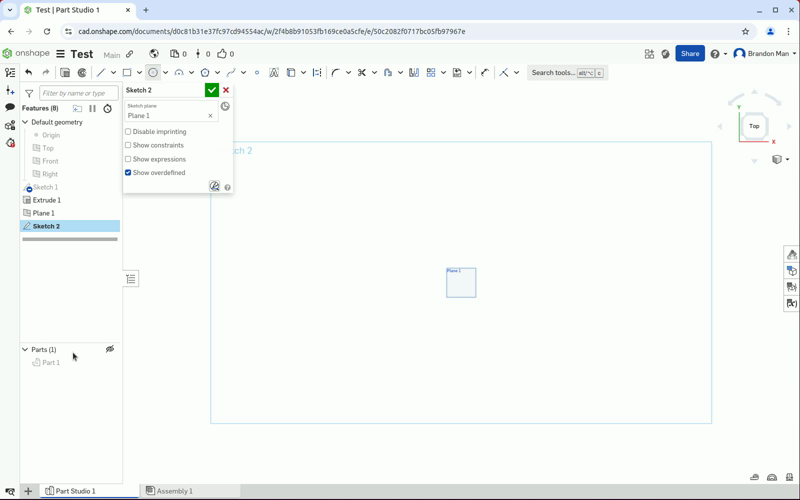
mouse_move(460, 282)
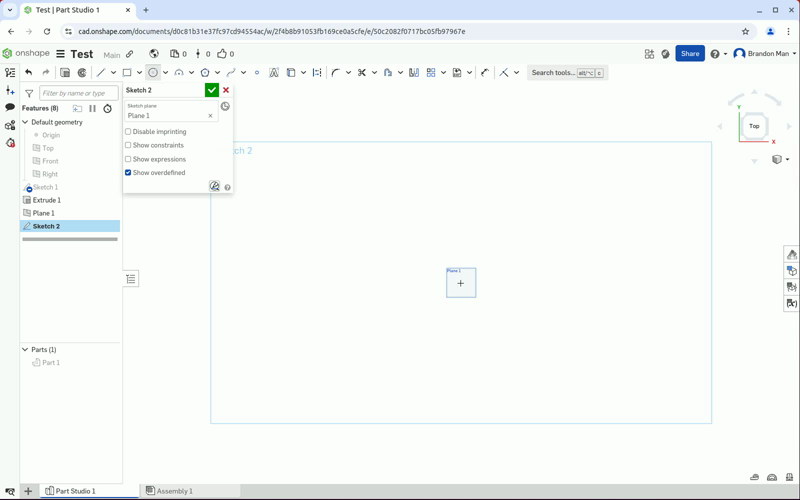
click(460, 282)
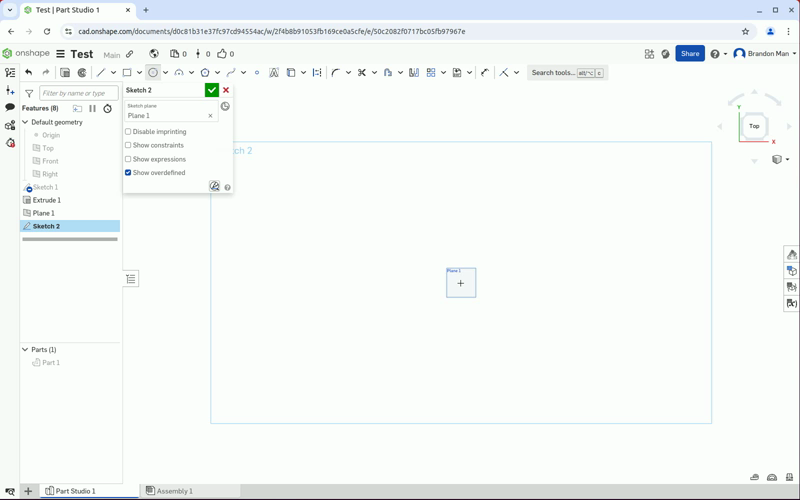
key_up(shift)
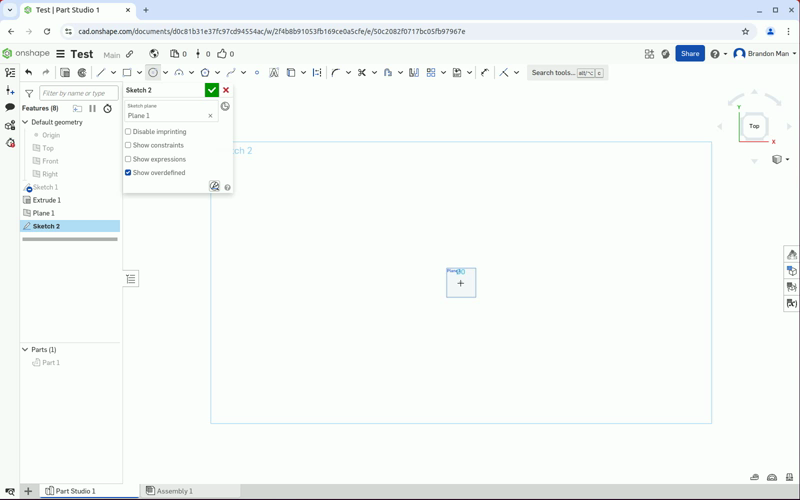
mouse_move(497, 282)
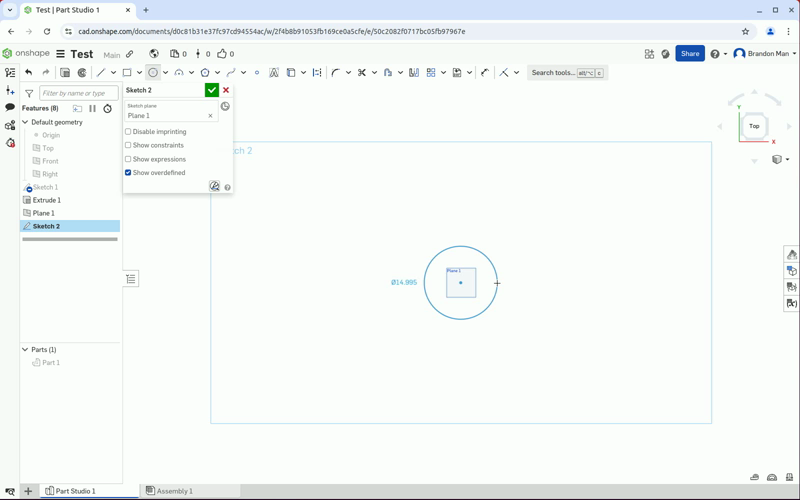
click(497, 282)
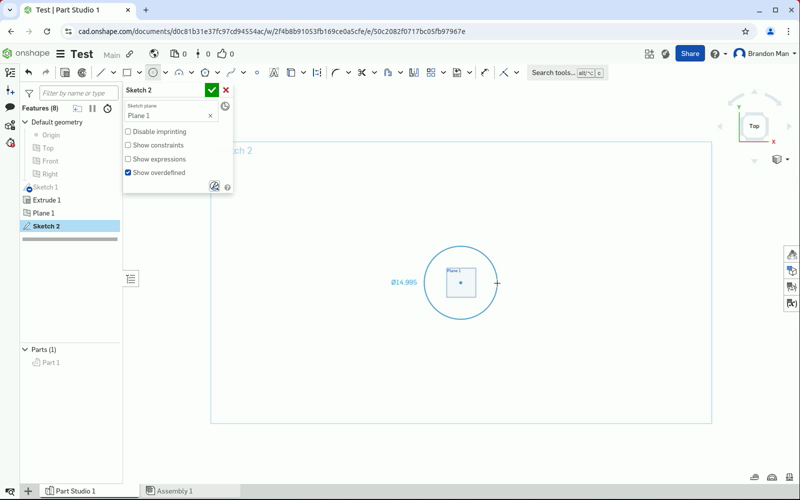
key(esc)
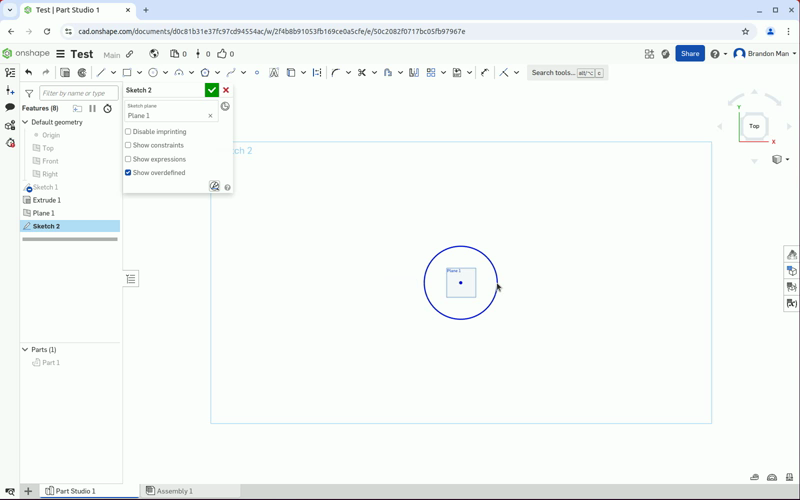
mouse_move(488, 274)
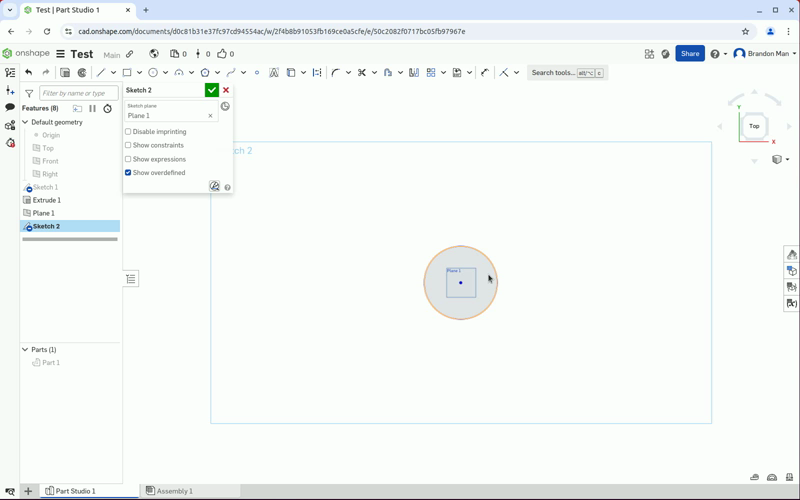
click(488, 274)
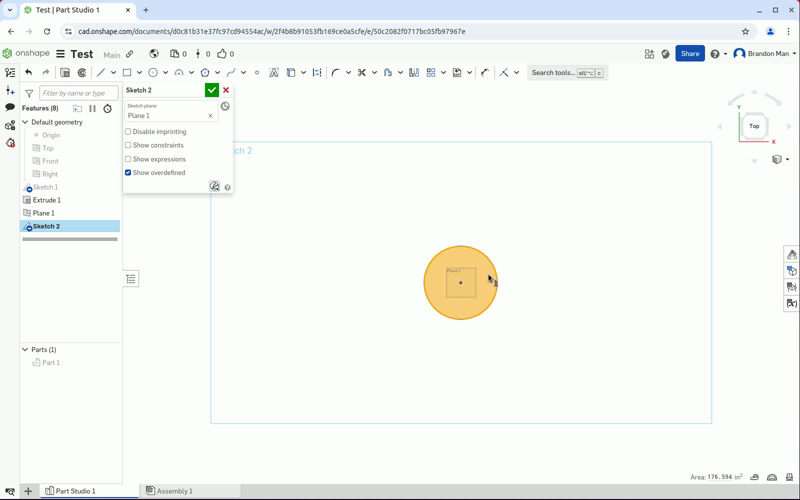
mouse_move(73, 352)
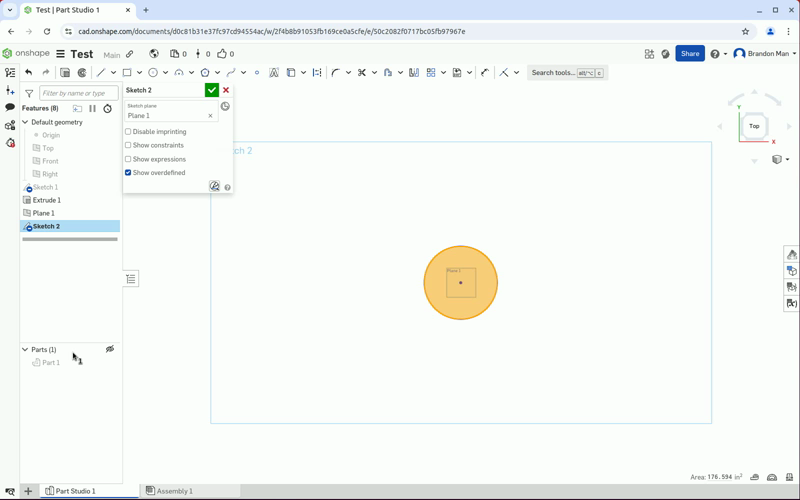
key(shift+y)
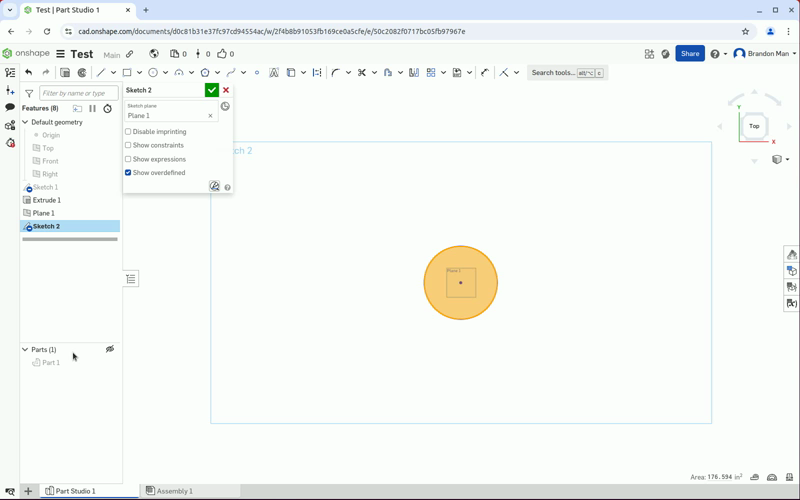
key(shift+e)
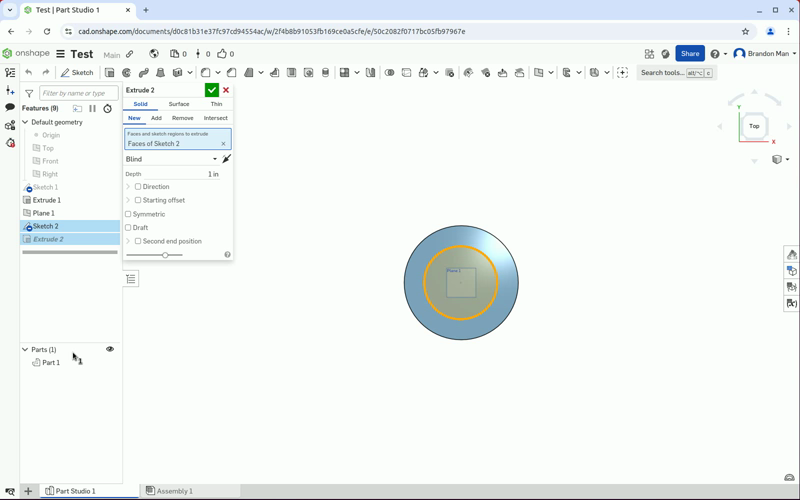
mouse_move(143, 106)
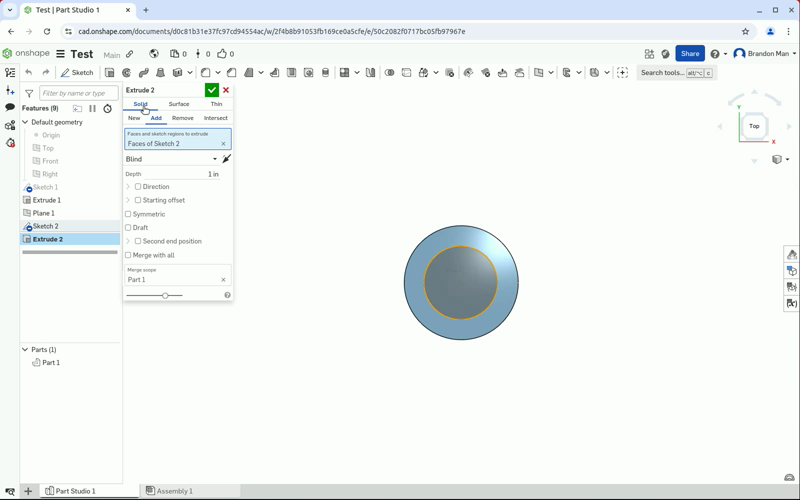
click(143, 106)
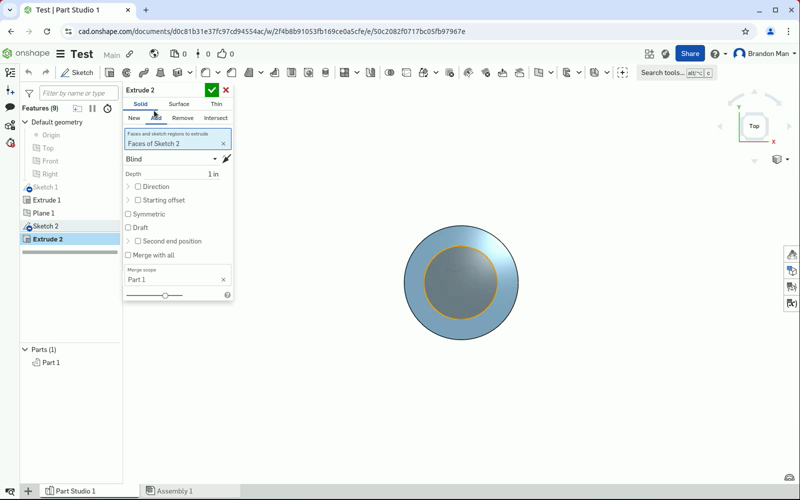
mouse_move(186, 120)
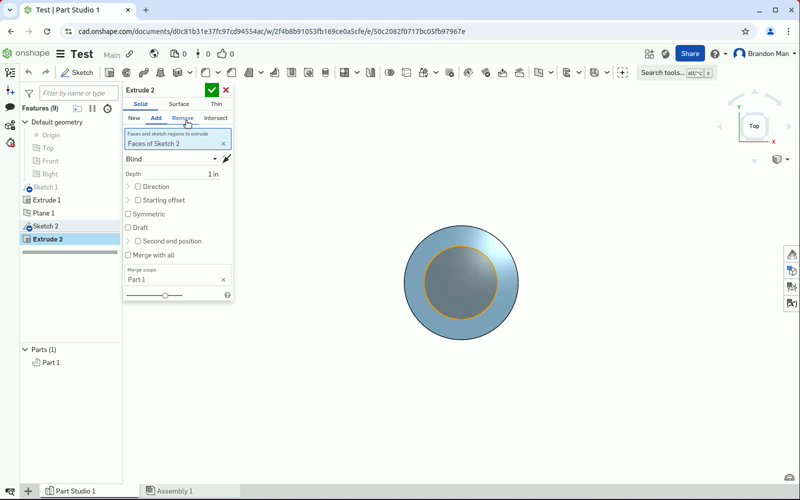
click(186, 120)
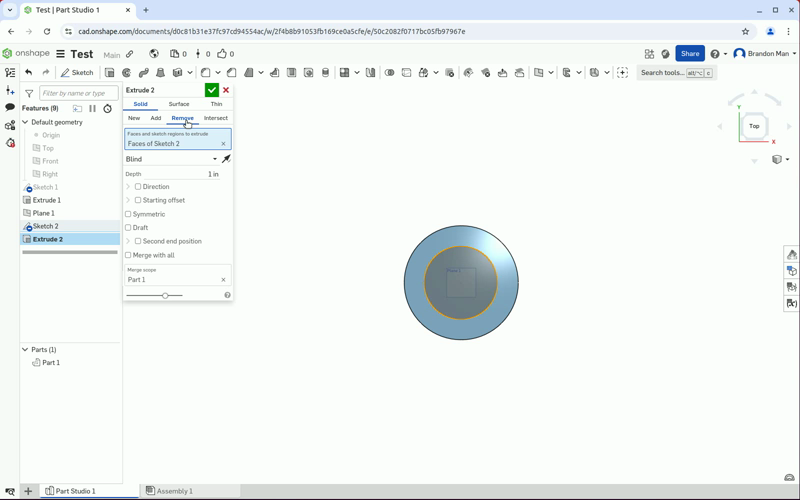
key(tab, 4)
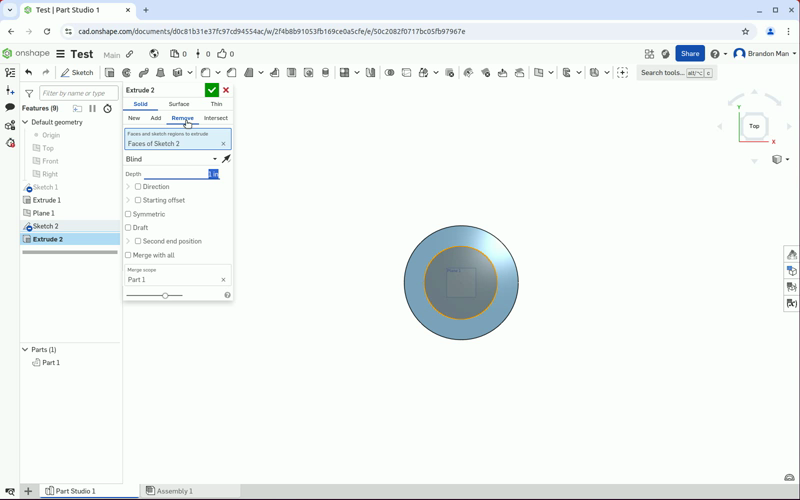
text(6.258)
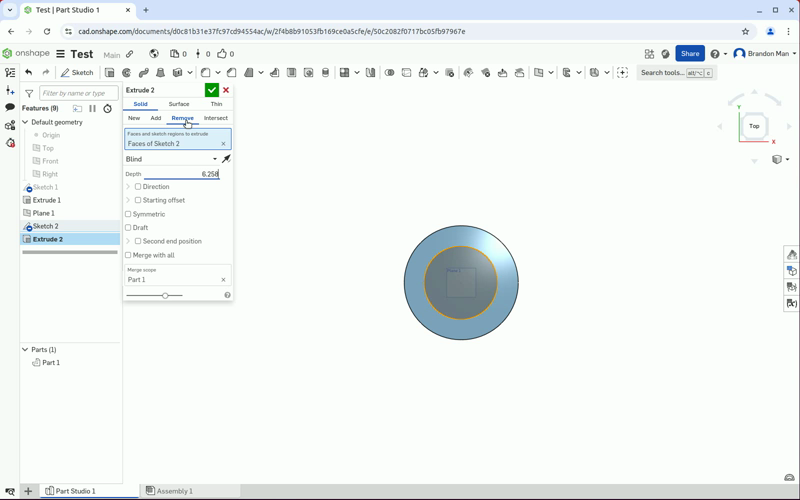
key(tab, 6)
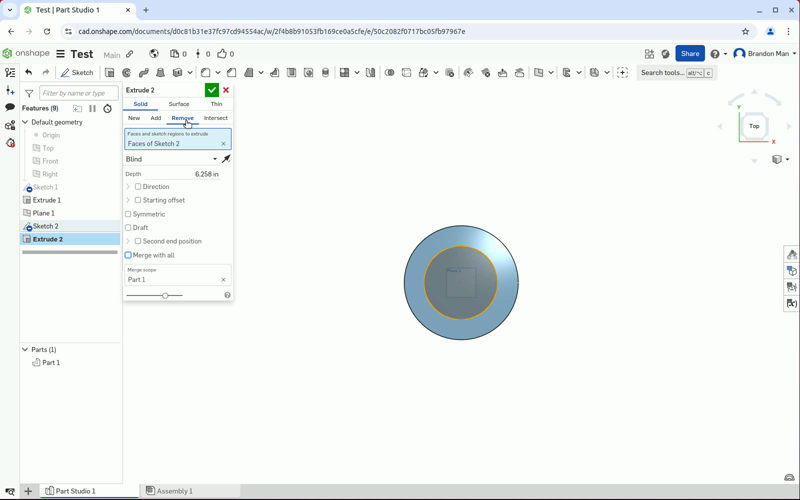
key(space)
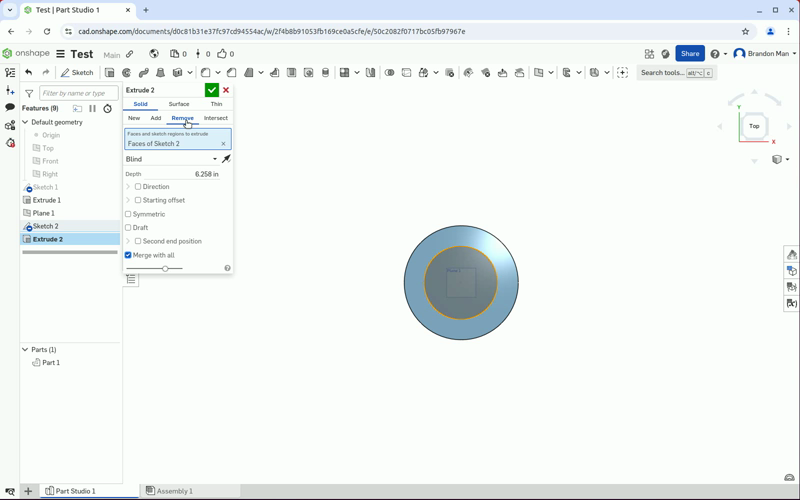
key(enter)
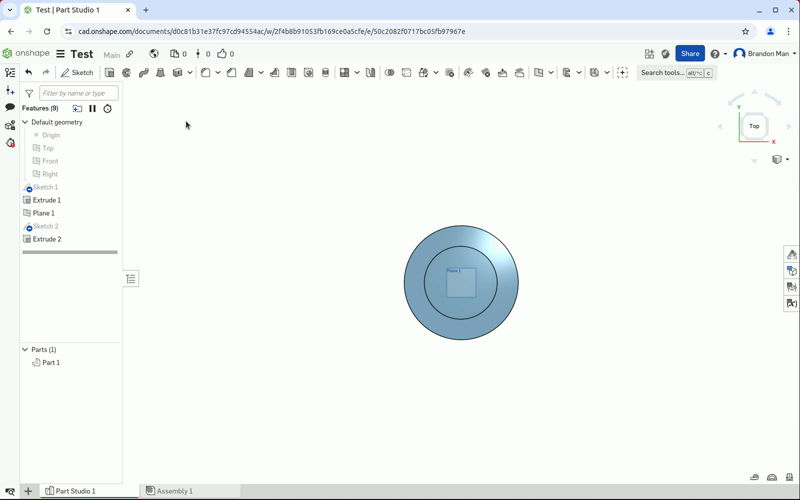
key(shift+h)
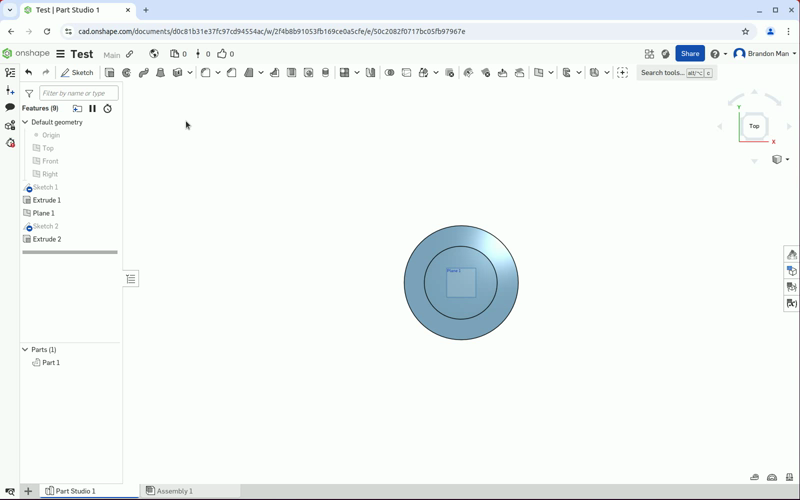
key(shift+h)
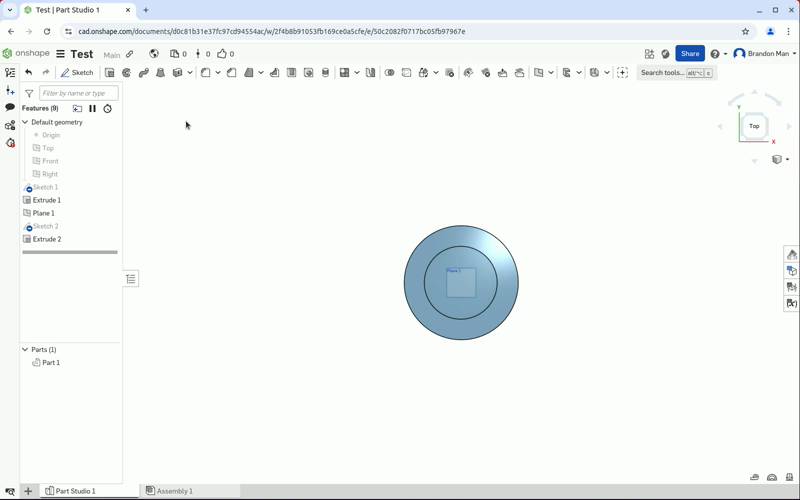
mouse_move(73, 189)
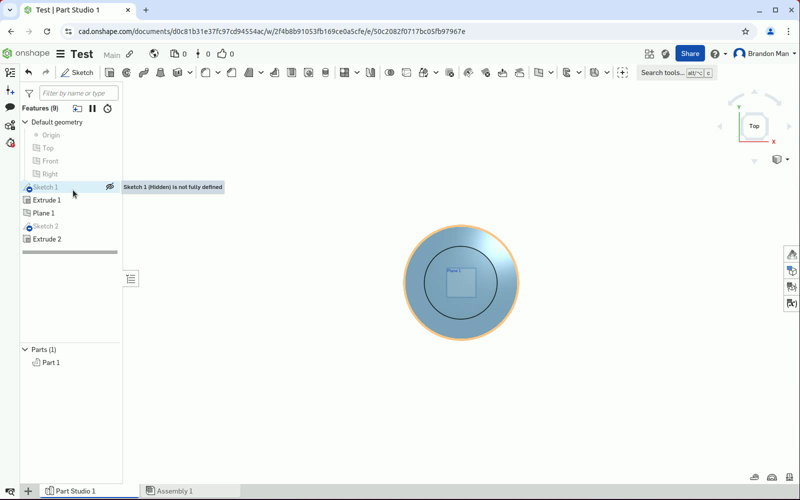
click(73, 189)
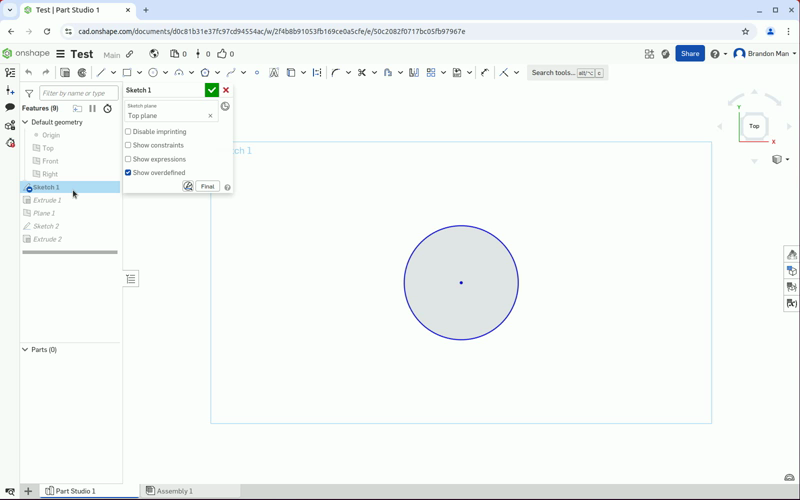
mouse_move(229, 92)
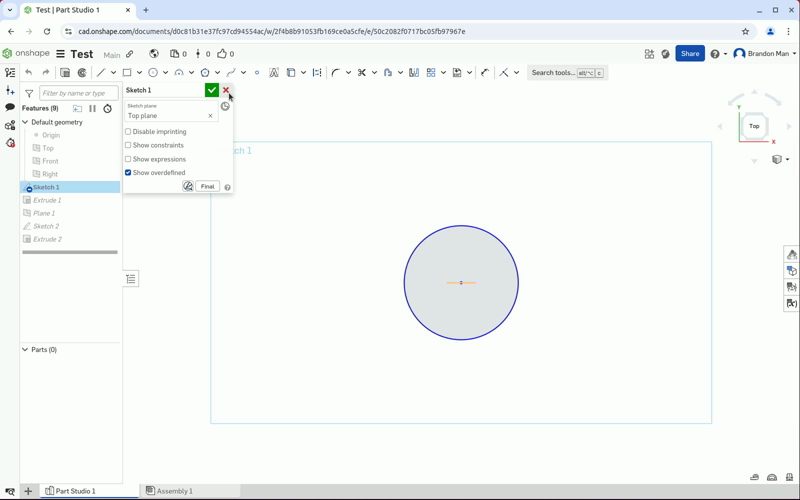
click(229, 92)
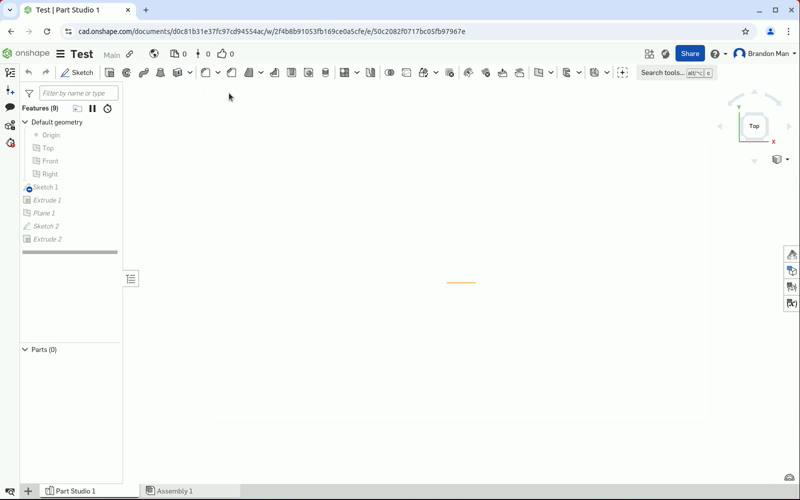
key(shift+s)
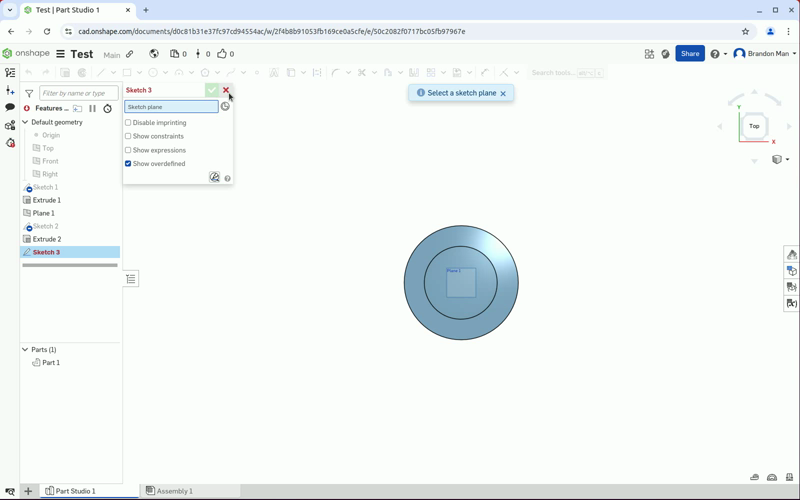
mouse_move(73, 215)
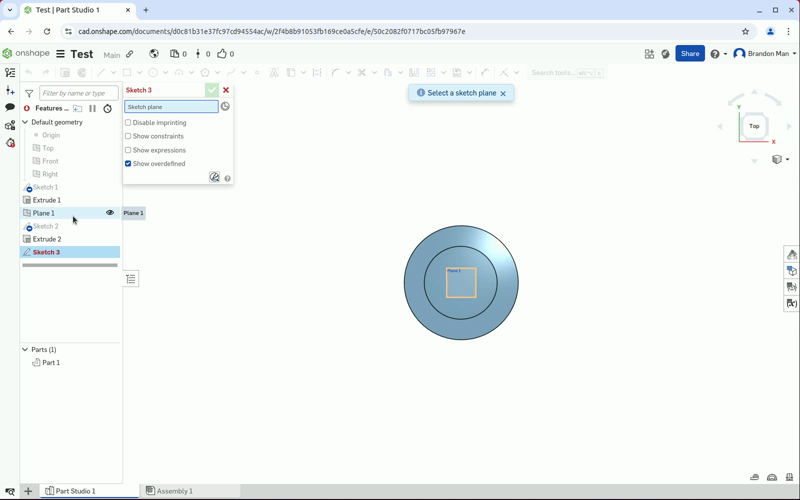
click(73, 215)
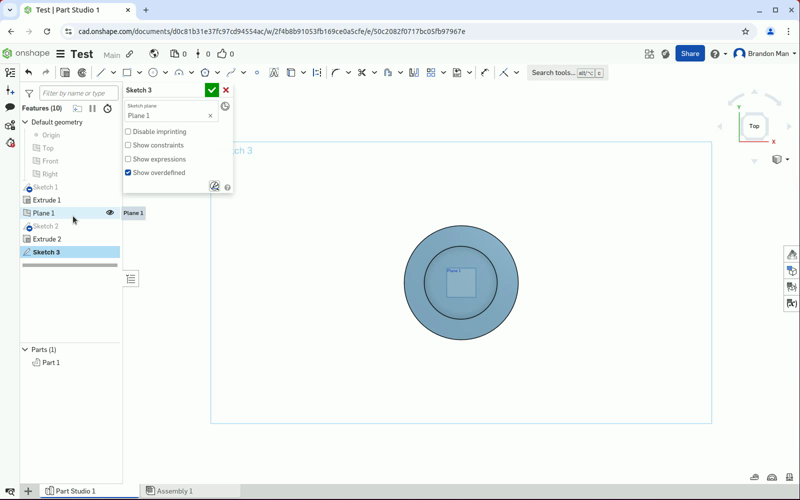
mouse_move(73, 352)
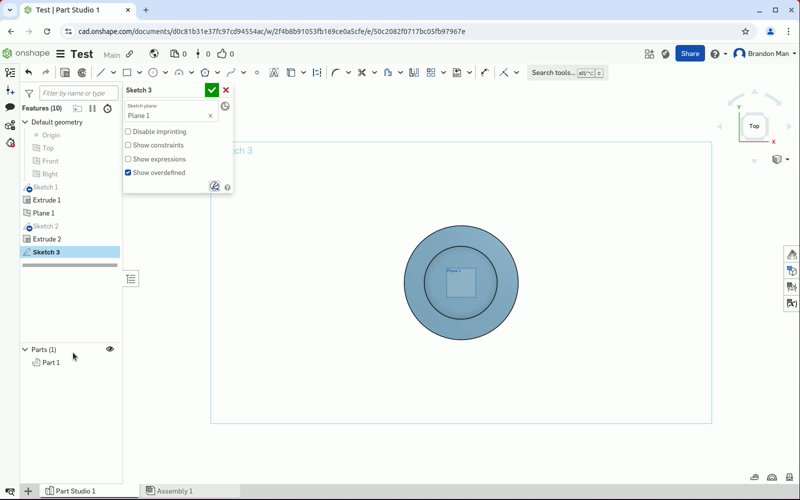
key(y)
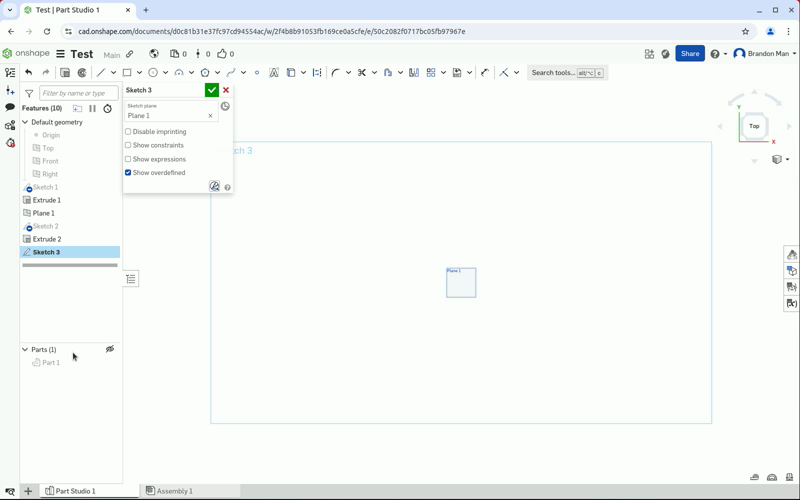
key(c)
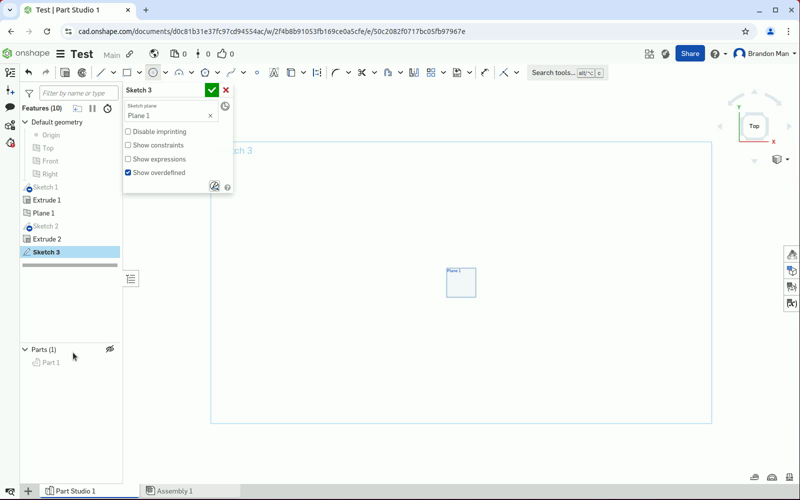
key_down(shift)
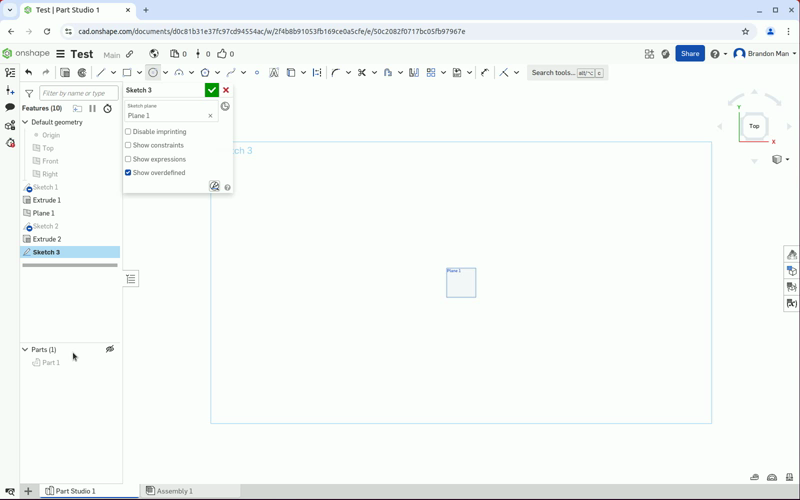
mouse_move(461, 282)
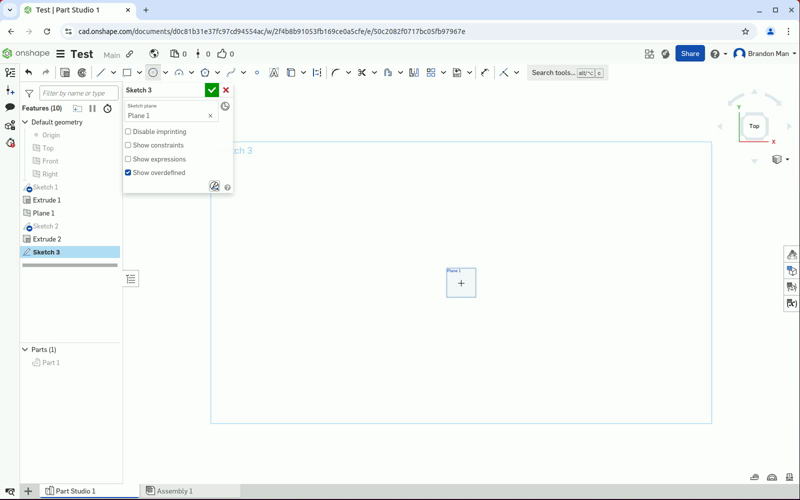
click(461, 282)
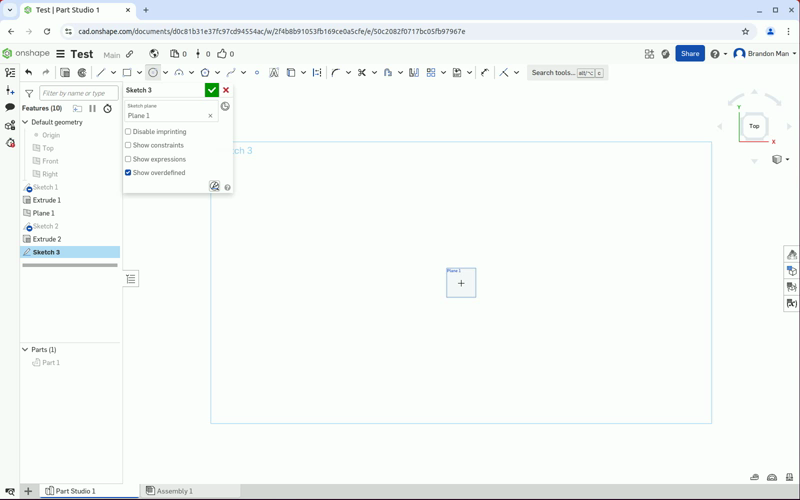
key_up(shift)
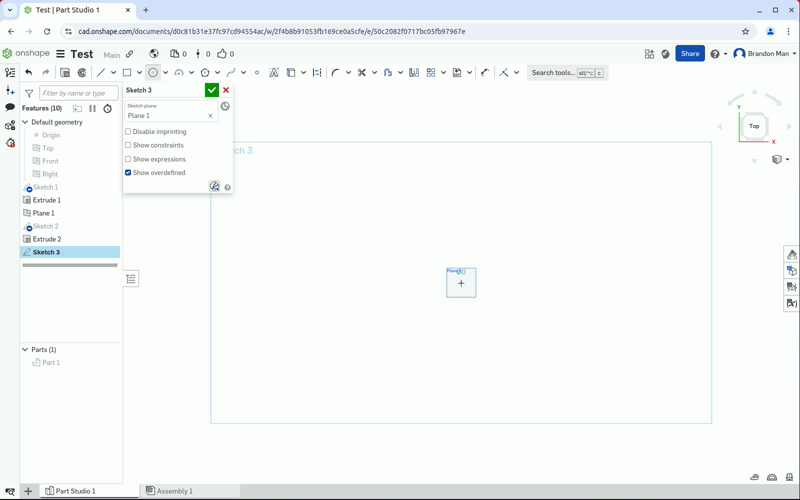
mouse_move(518, 282)
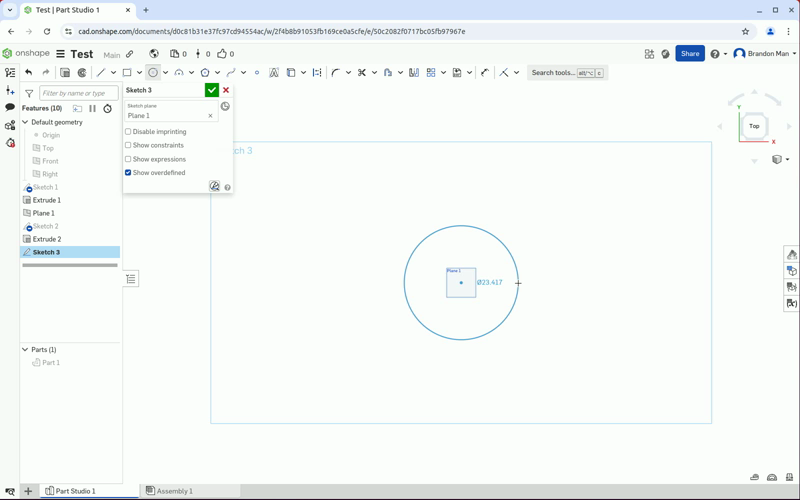
click(518, 282)
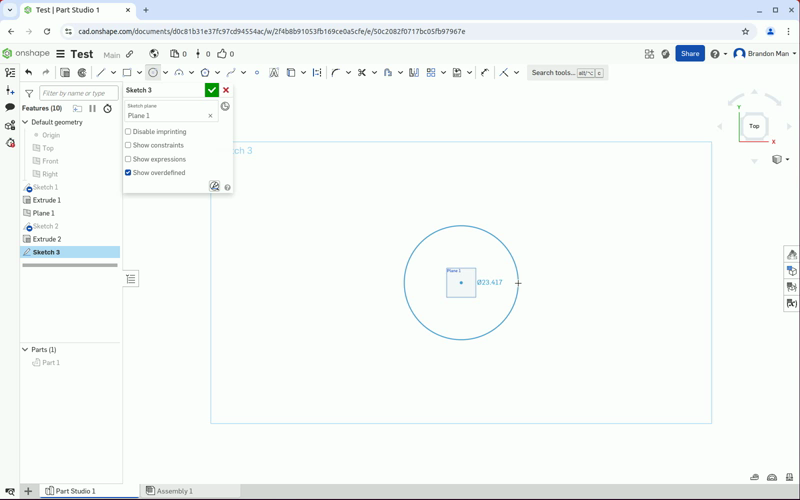
key(esc)
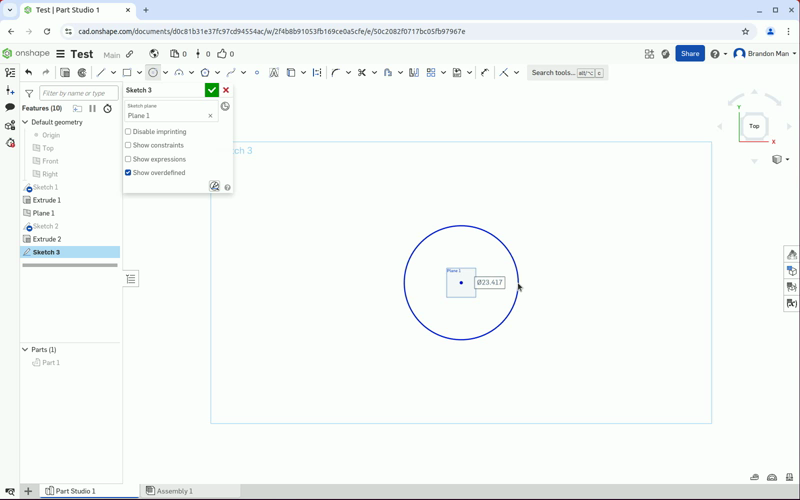
key(c)
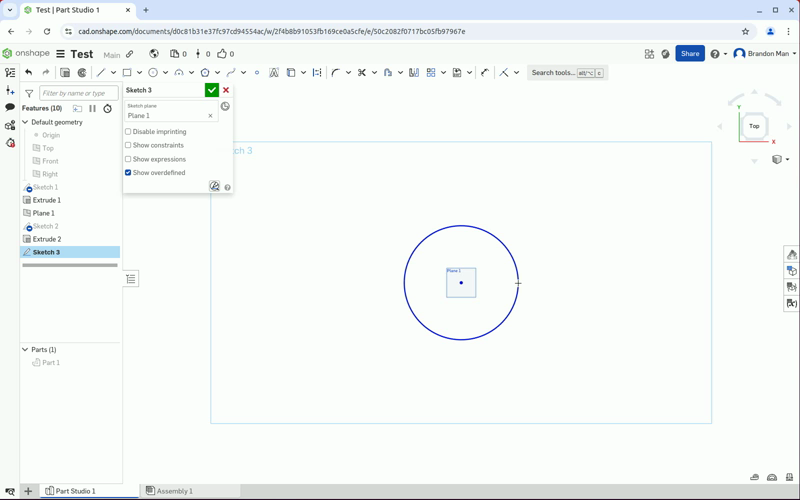
key_down(shift)
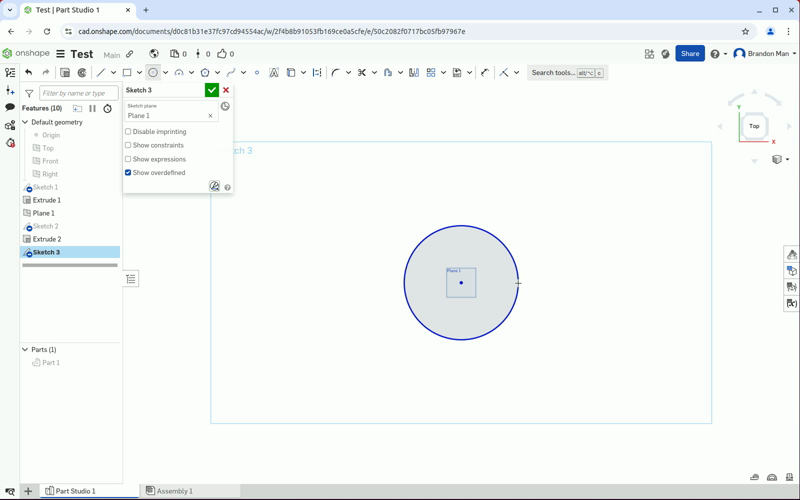
mouse_move(461, 282)
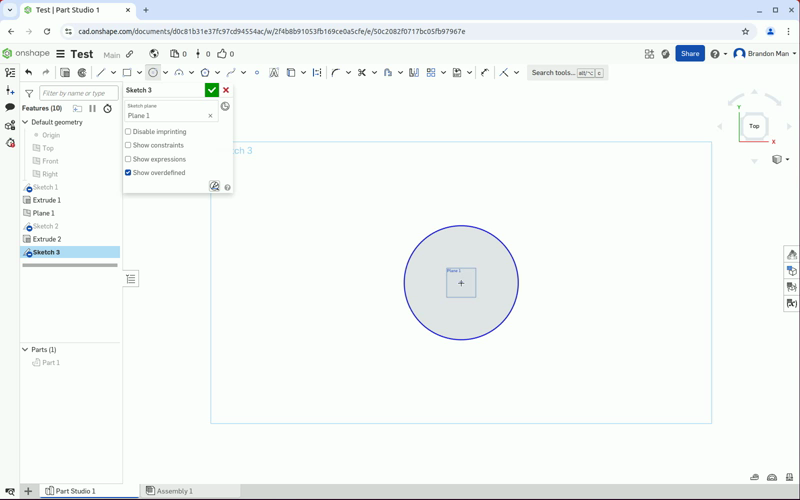
click(461, 282)
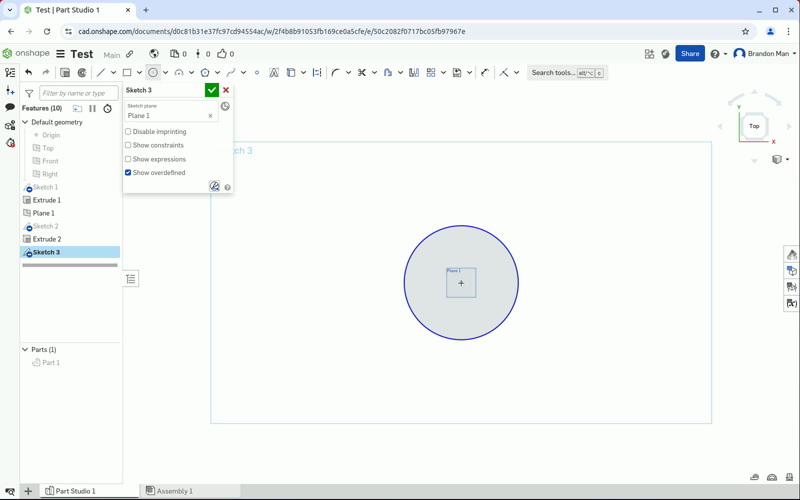
key_up(shift)
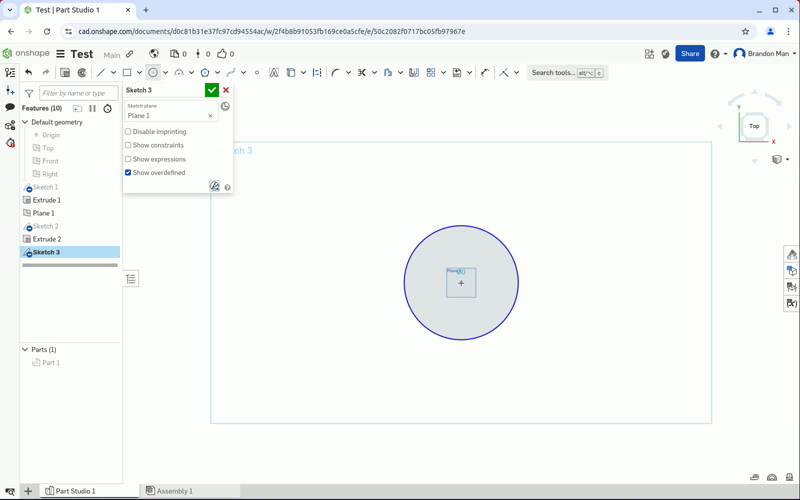
mouse_move(507, 282)
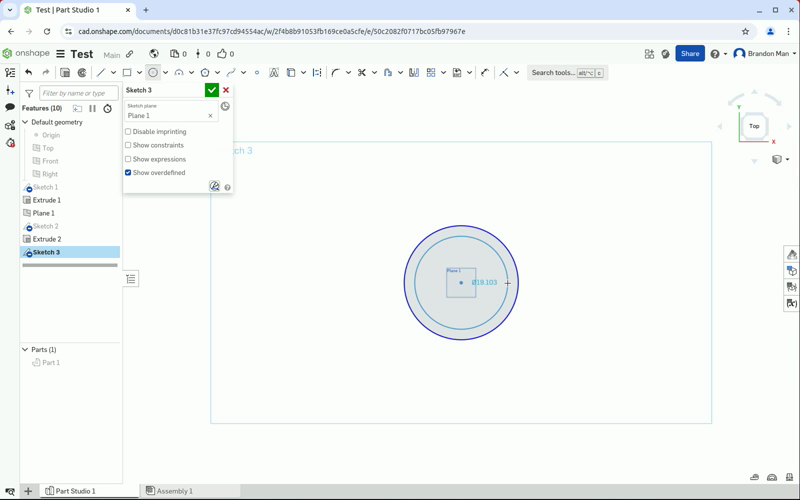
click(507, 282)
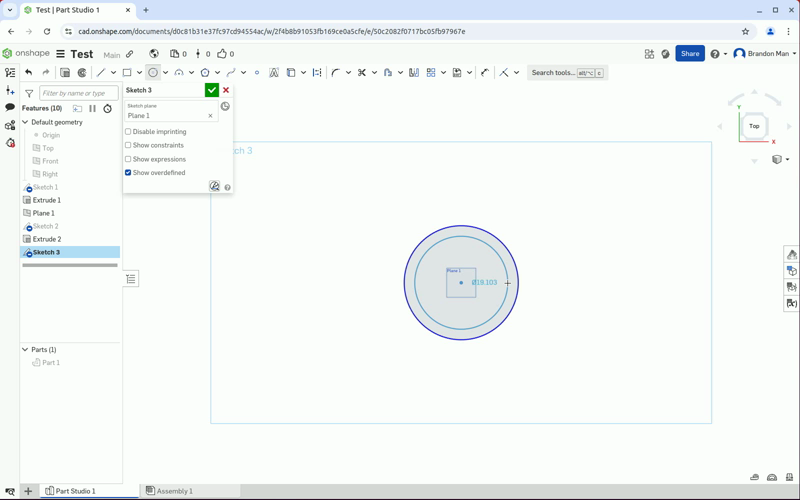
key(esc)
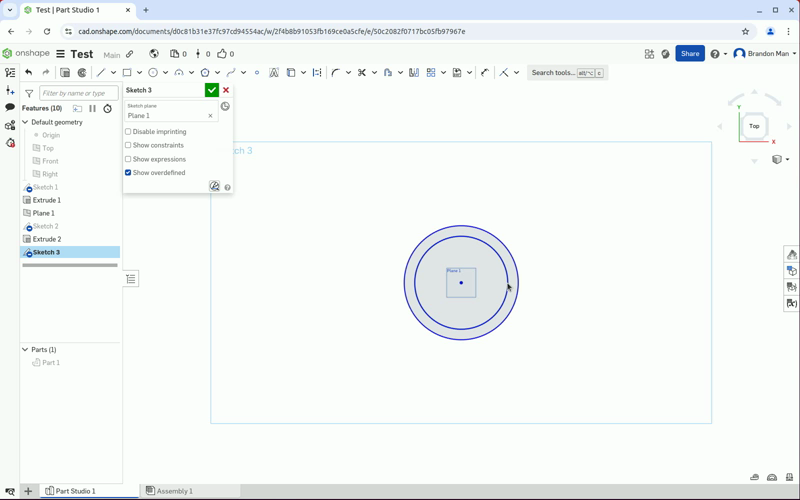
mouse_move(511, 294)
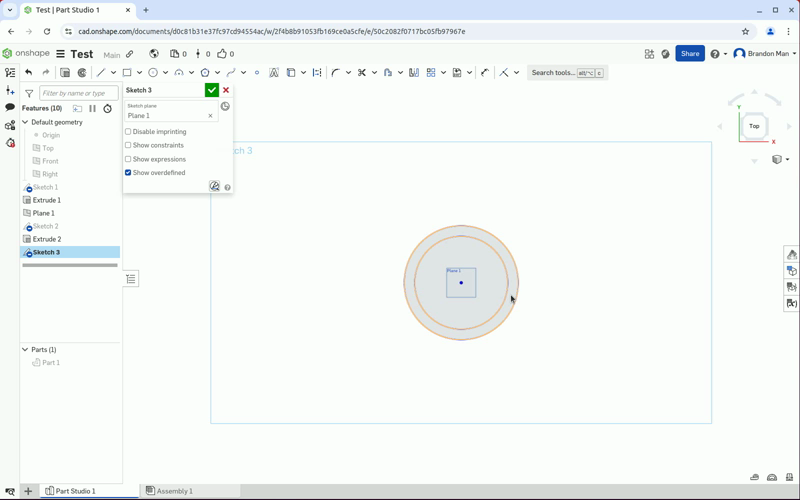
click(511, 294)
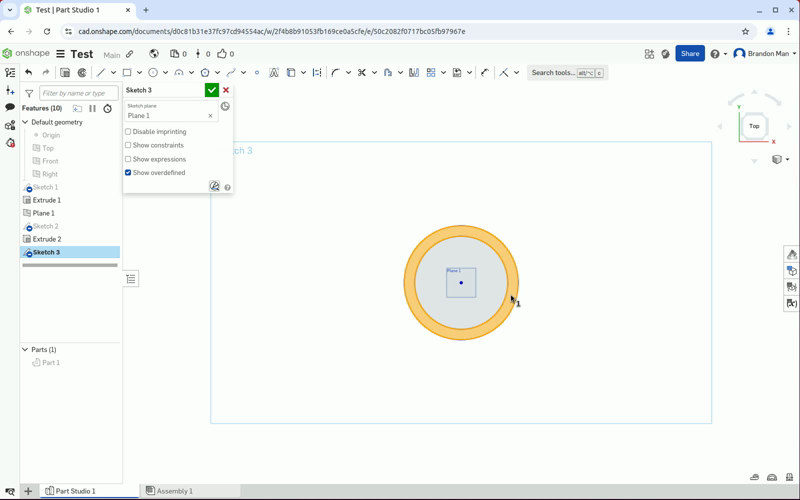
mouse_move(73, 352)
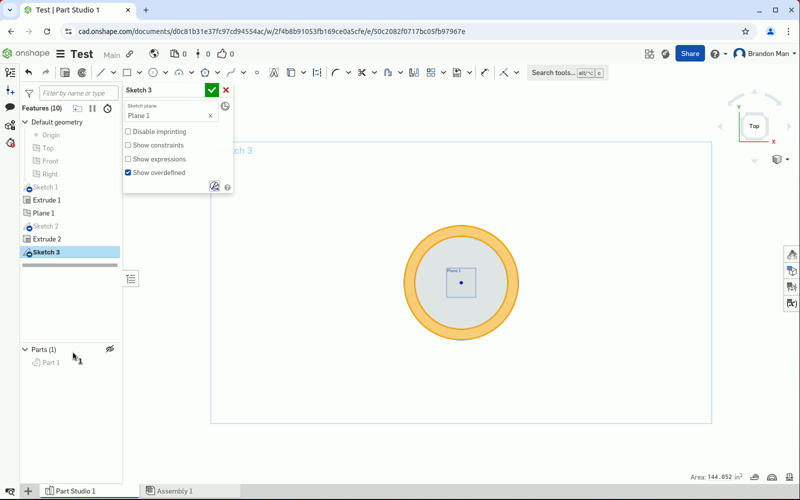
key(shift+y)
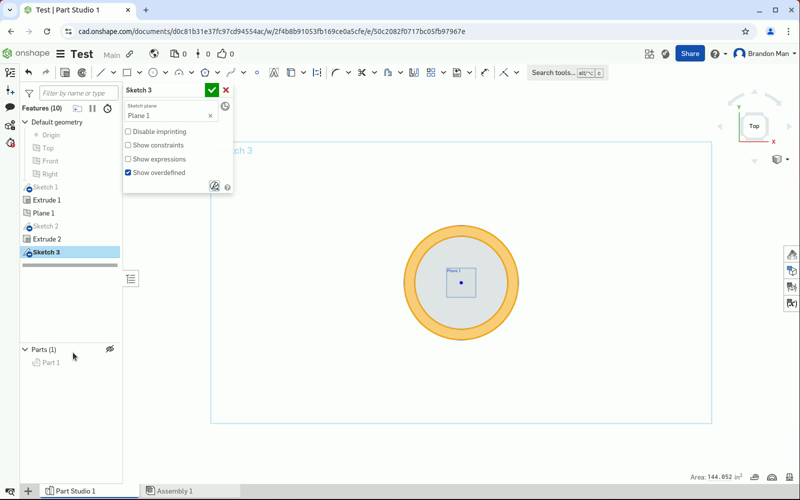
key(shift+e)
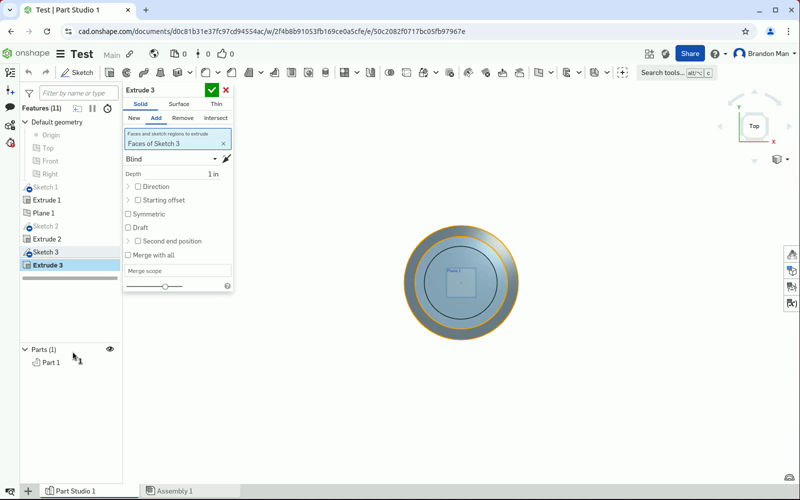
mouse_move(143, 106)
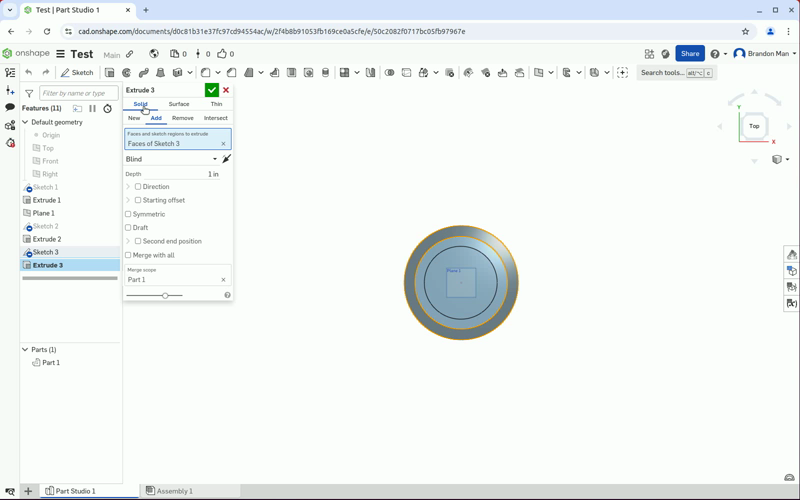
click(143, 106)
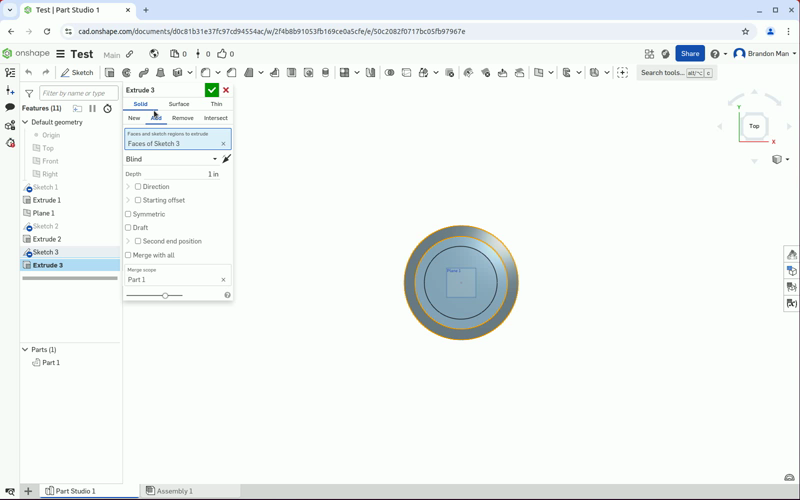
mouse_move(186, 120)
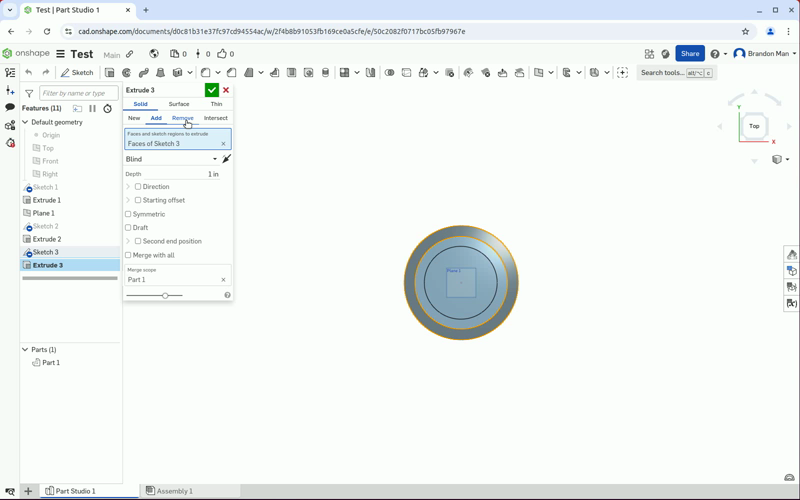
click(186, 120)
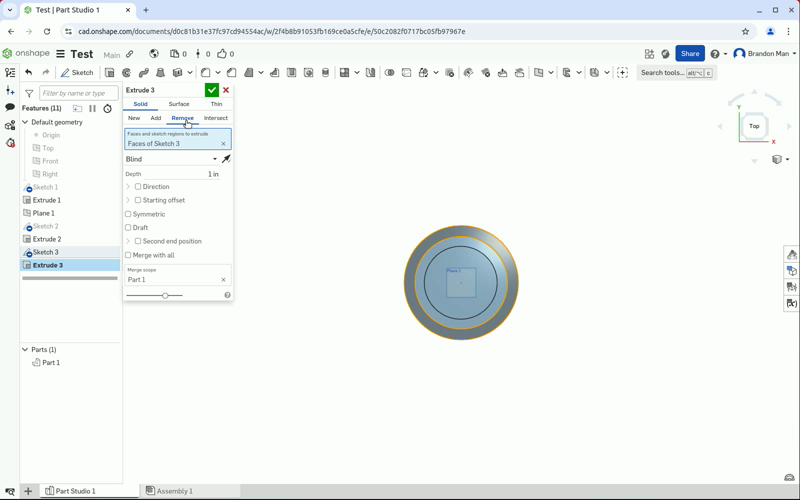
key(tab, 4)
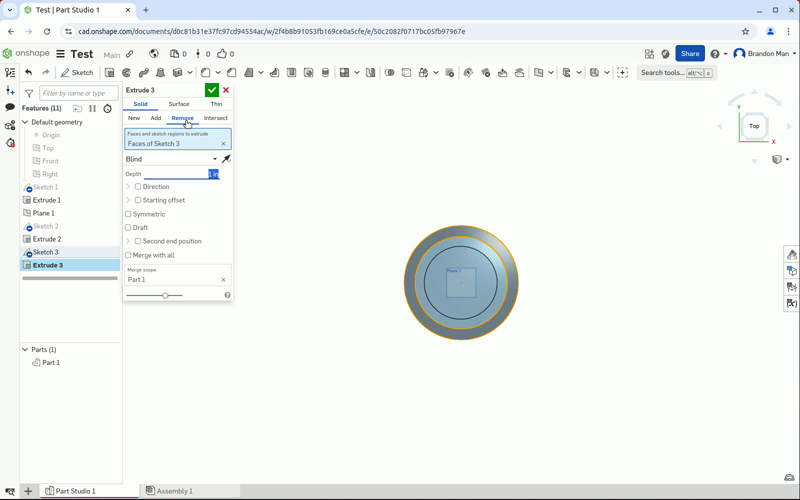
text(4.092)
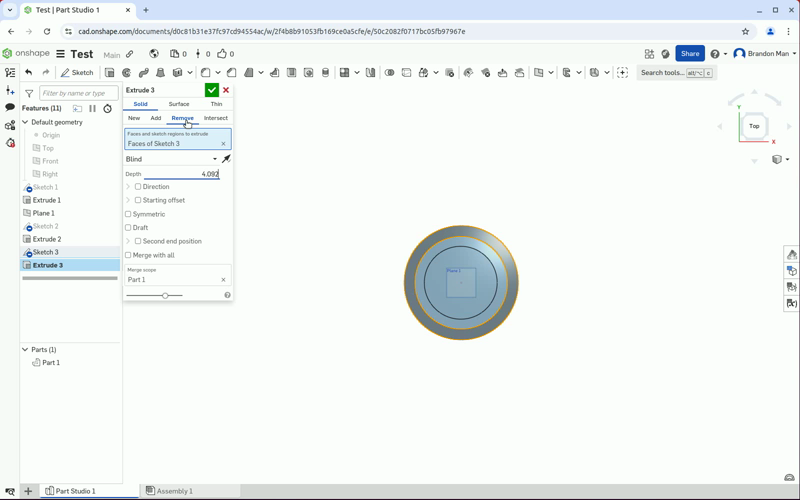
key(tab, 6)
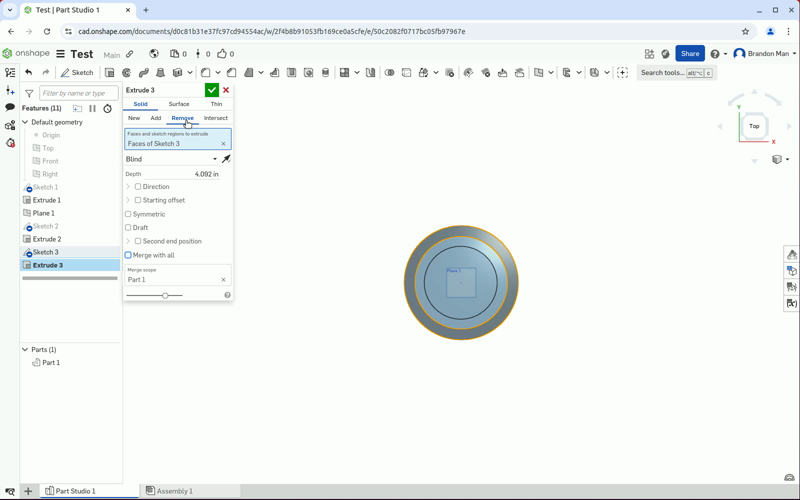
key(space)
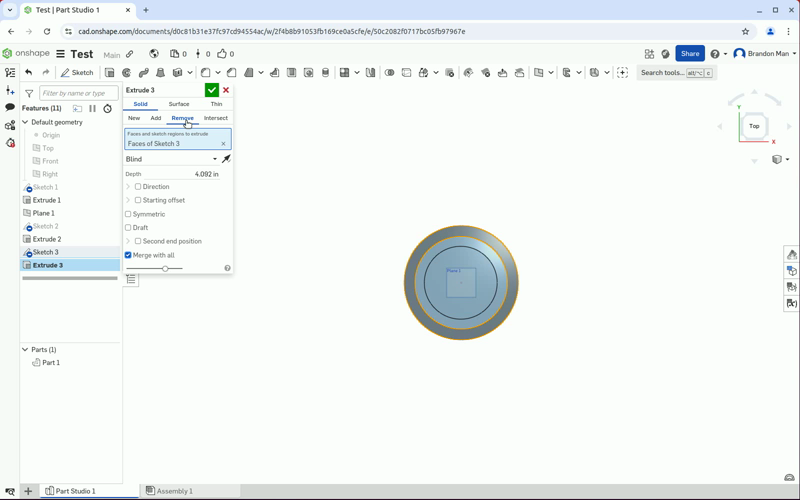
key(enter)
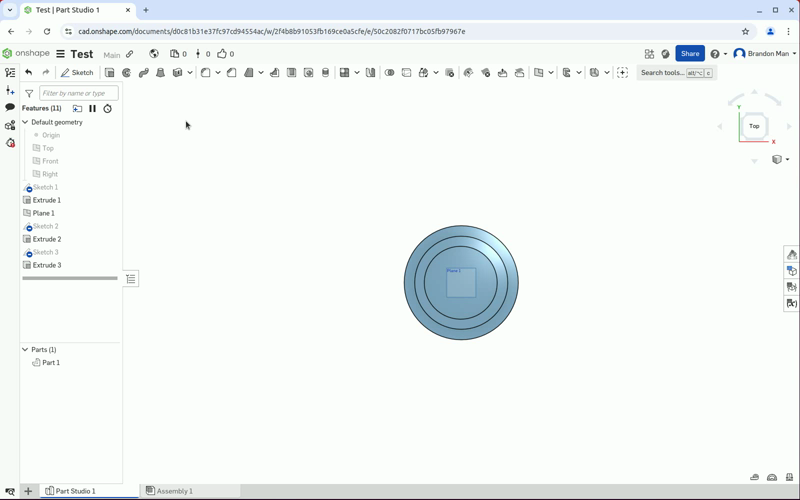
key(shift+h)
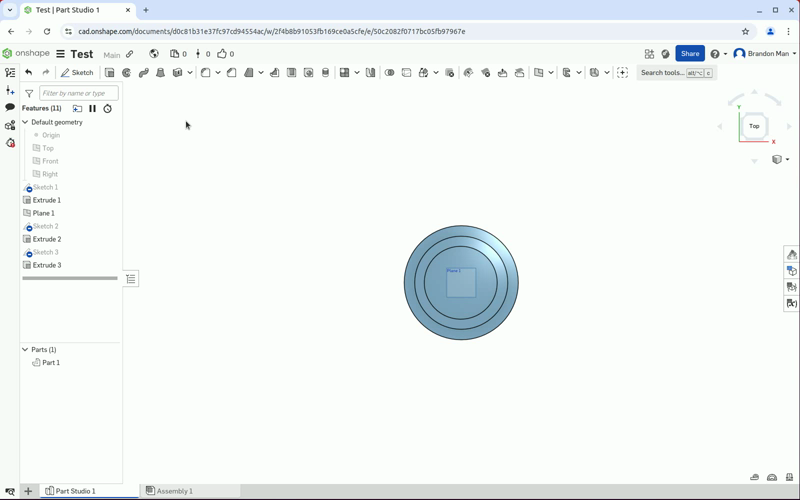
key(shift+h)
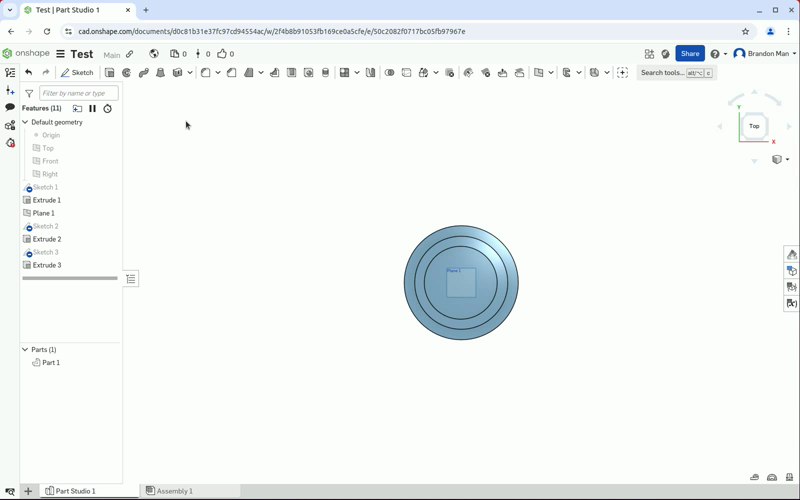
mouse_move(73, 189)
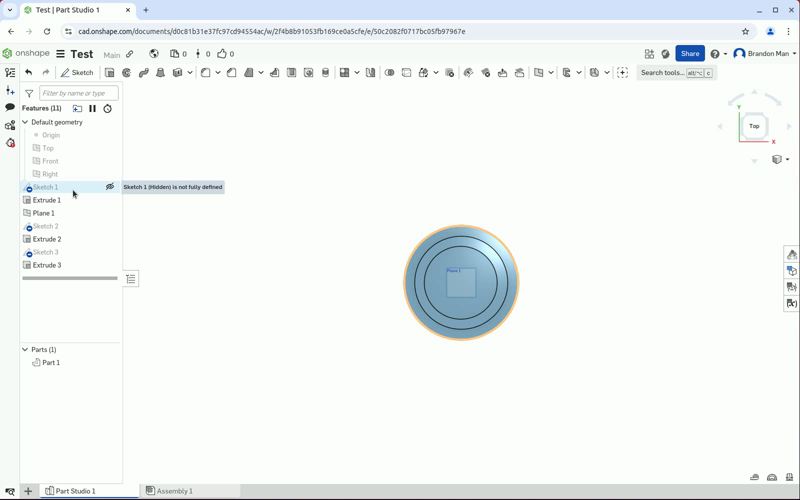
click(73, 189)
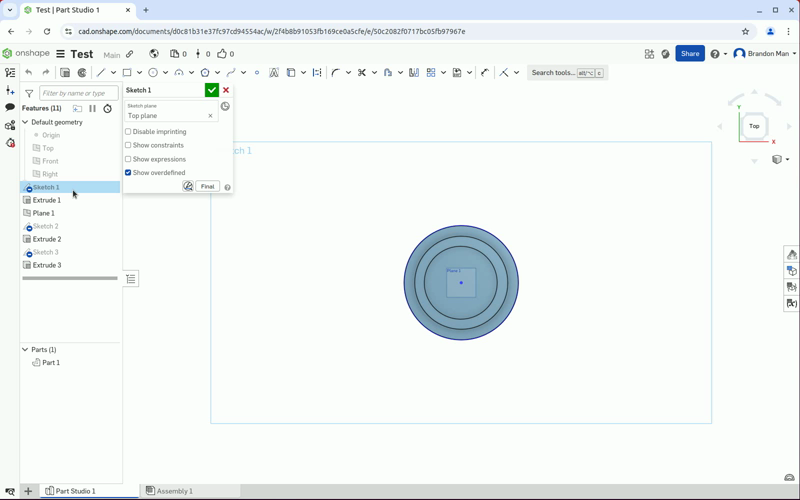
mouse_move(229, 92)
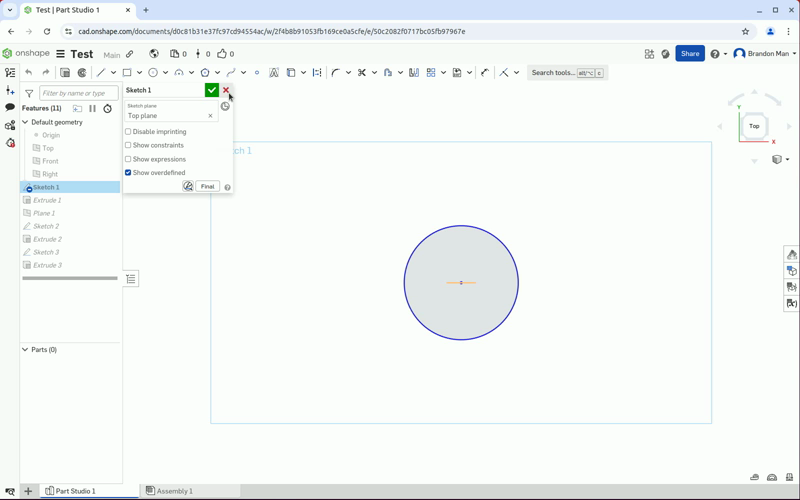
click(229, 92)
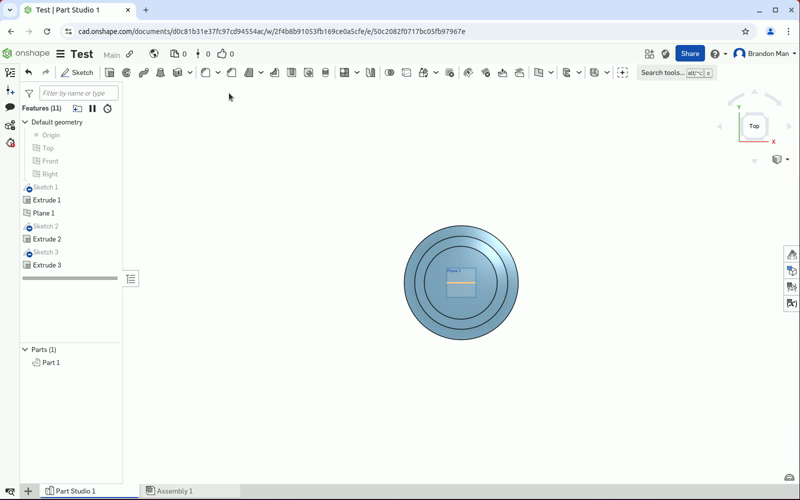
mouse_move(541, 75)
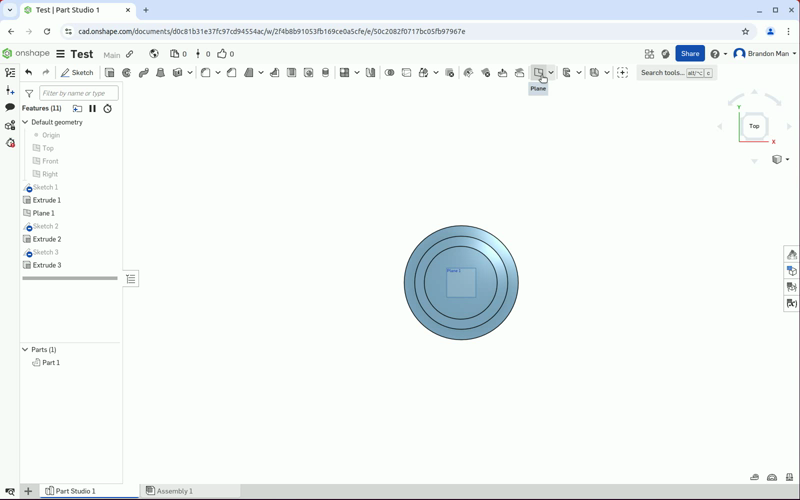
click(541, 75)
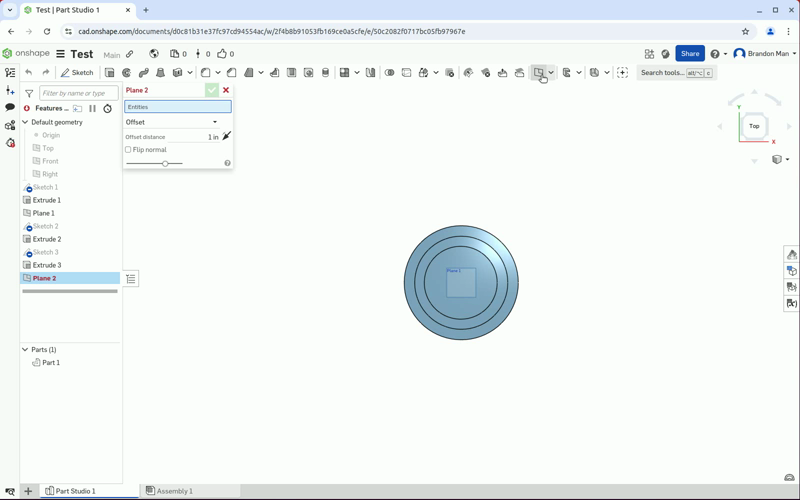
mouse_move(73, 150)
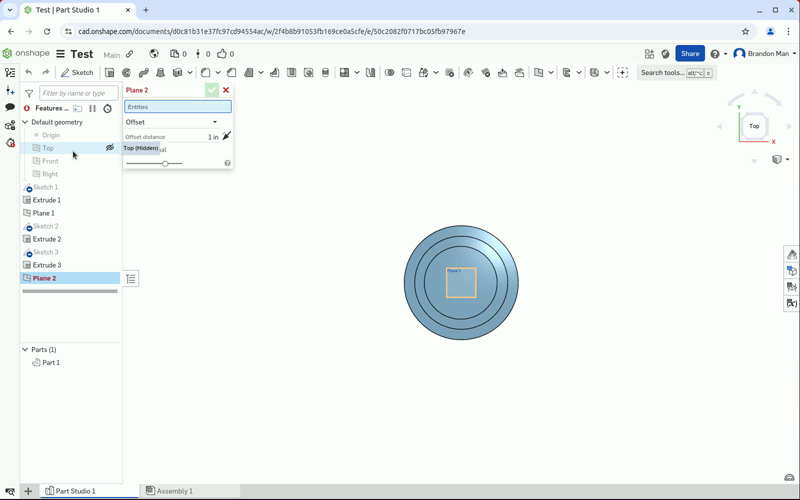
click(73, 150)
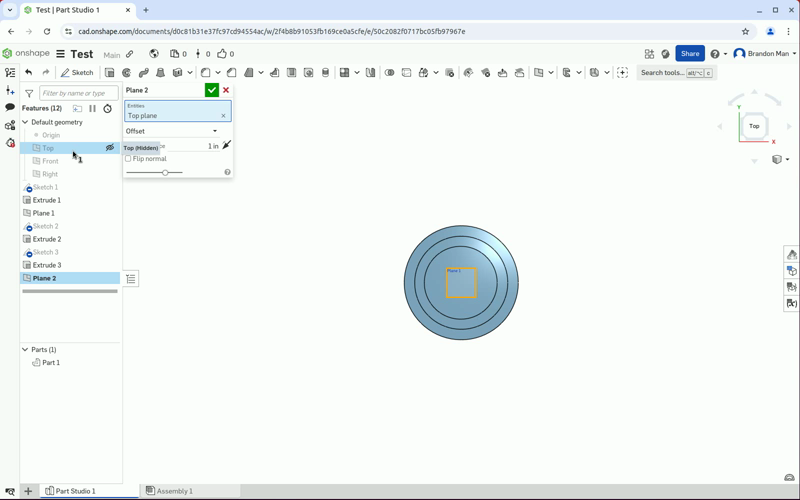
key(tab, 2)
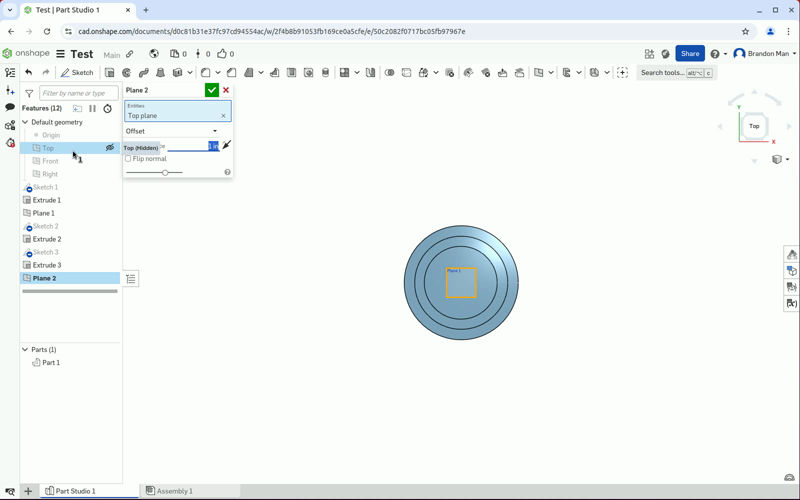
text(19.01)
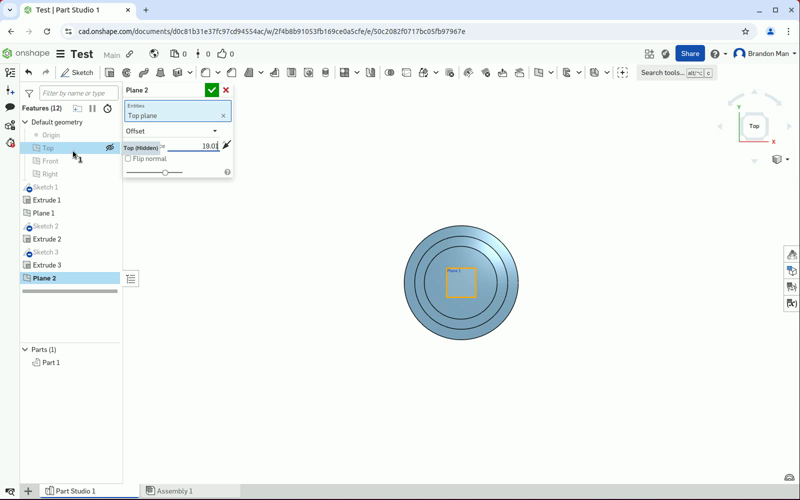
key(enter, 2)
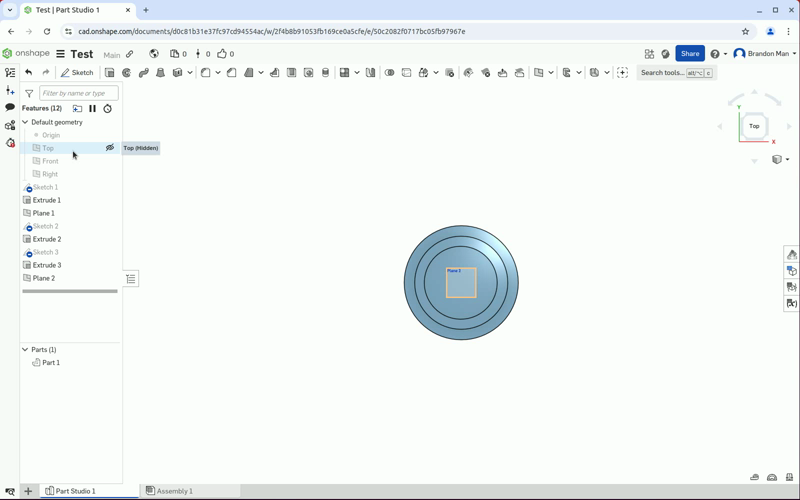
key(shift+s)
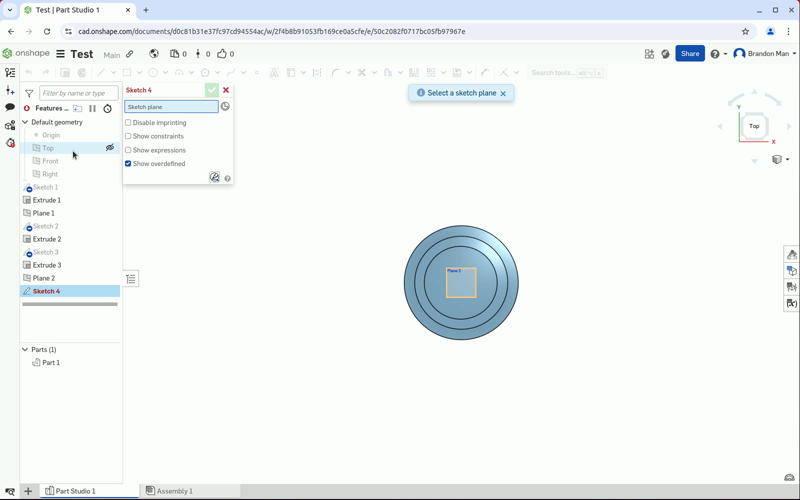
mouse_move(73, 280)
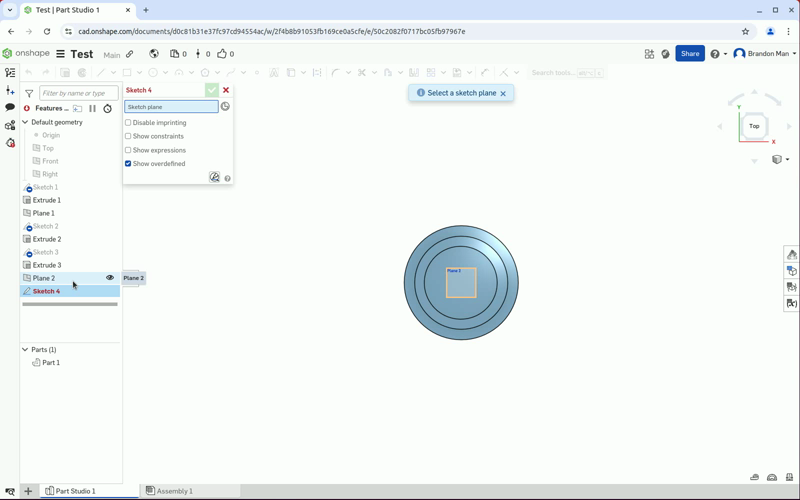
click(73, 280)
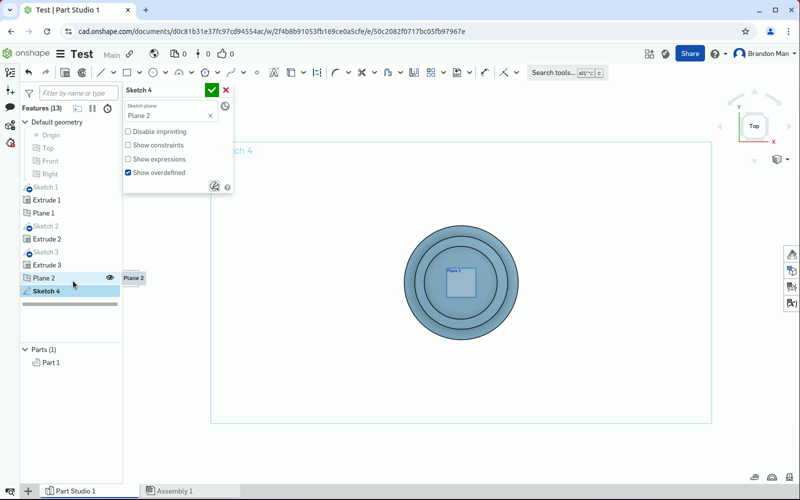
mouse_move(73, 352)
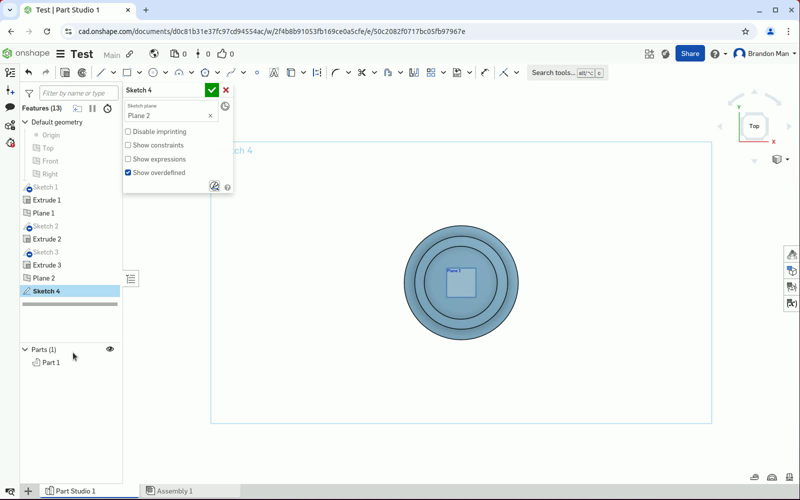
key(y)
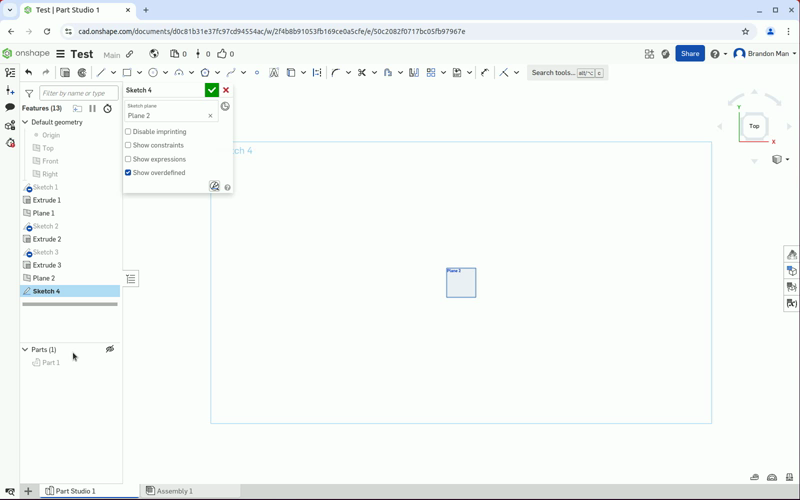
key(a)
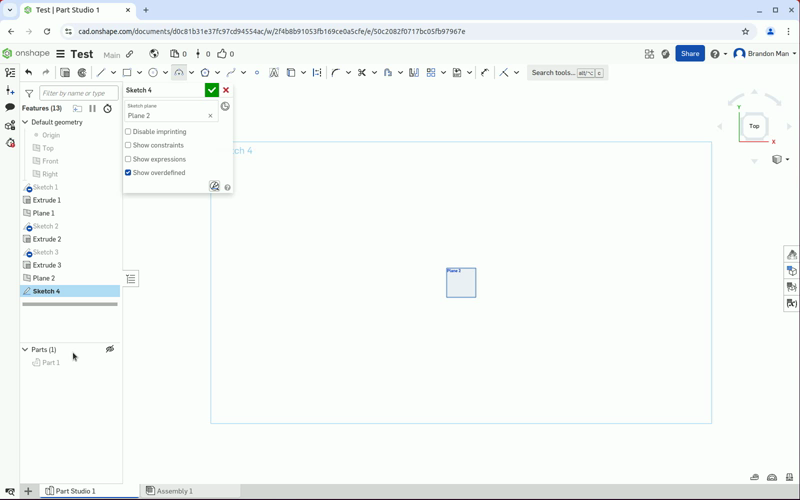
key_down(shift)
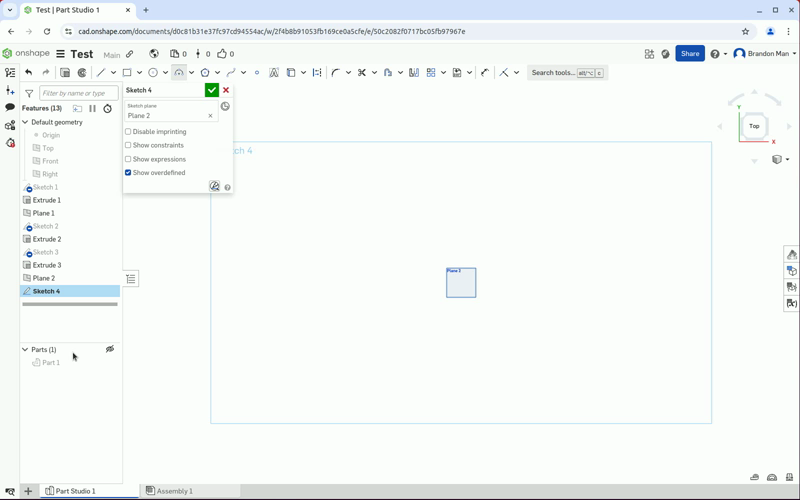
mouse_move(458, 339)
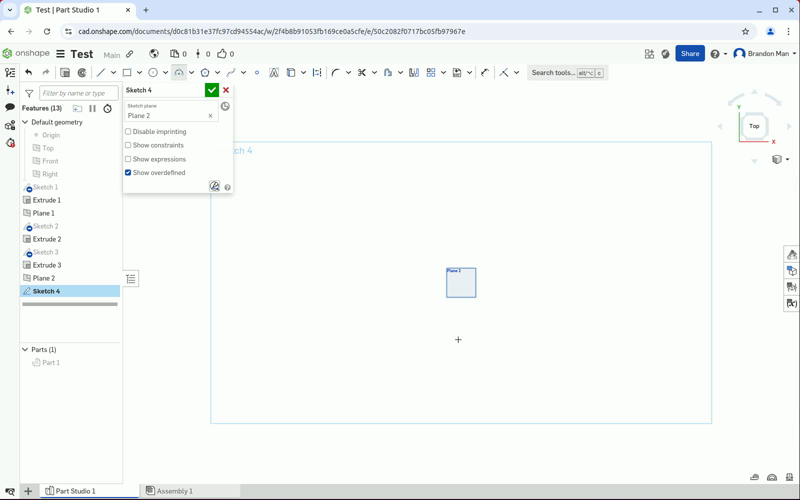
click(458, 339)
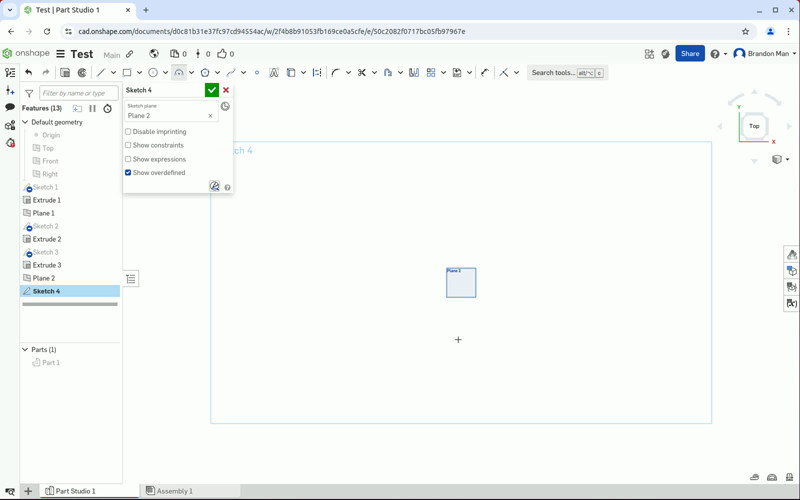
key_up(shift)
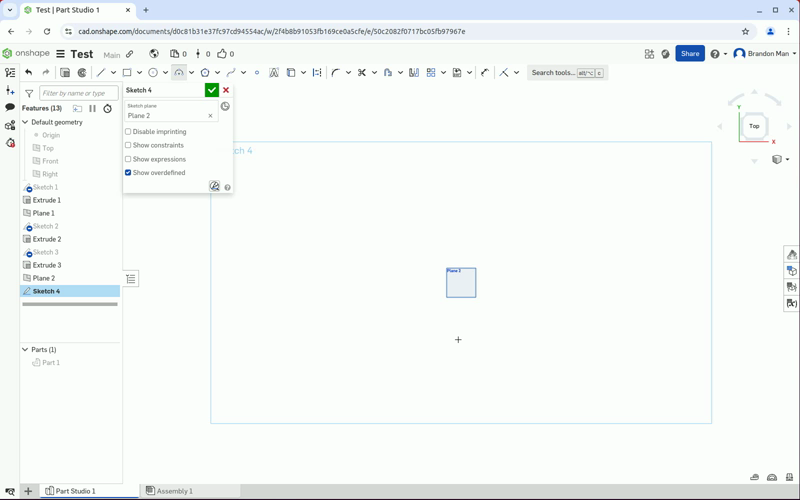
key_down(shift)
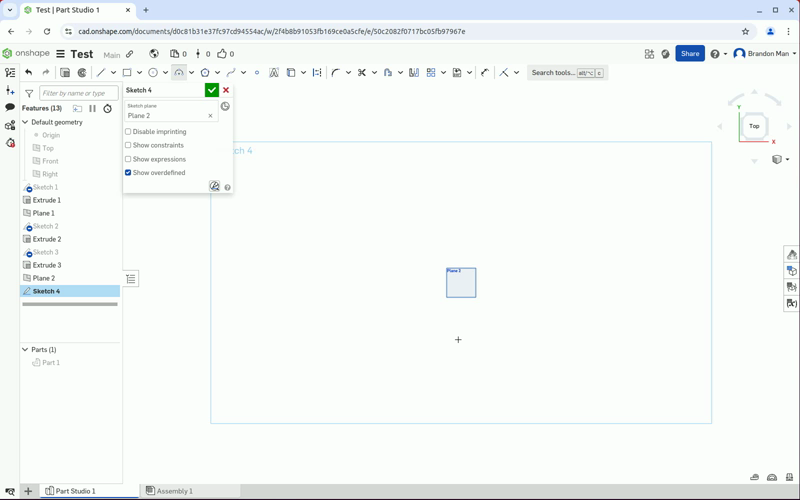
mouse_move(464, 339)
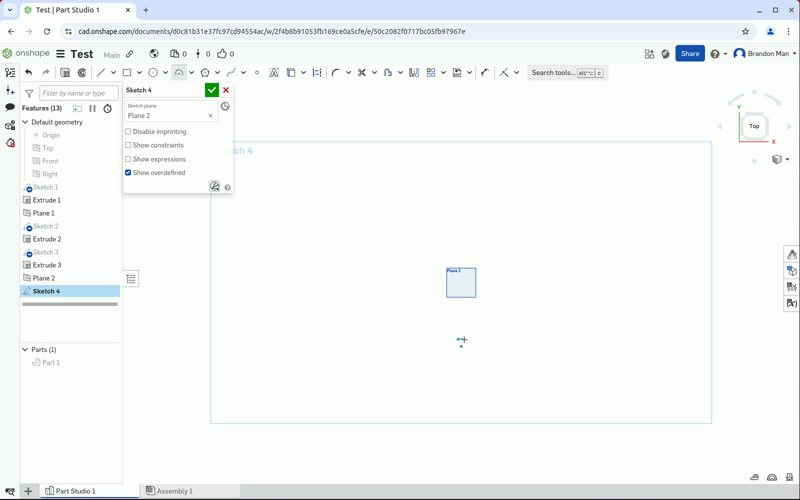
scroll(6)
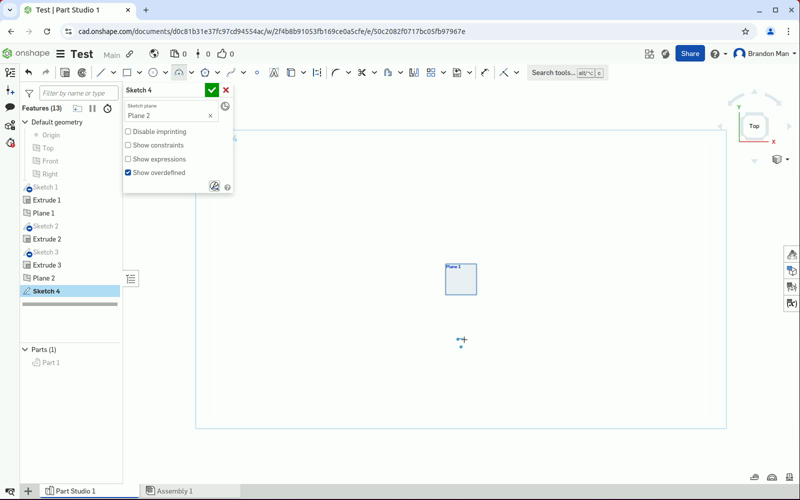
scroll(6)
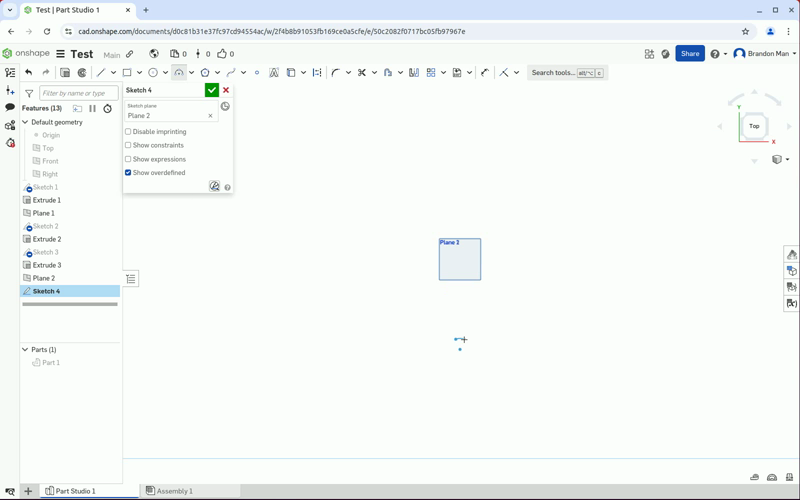
scroll(6)
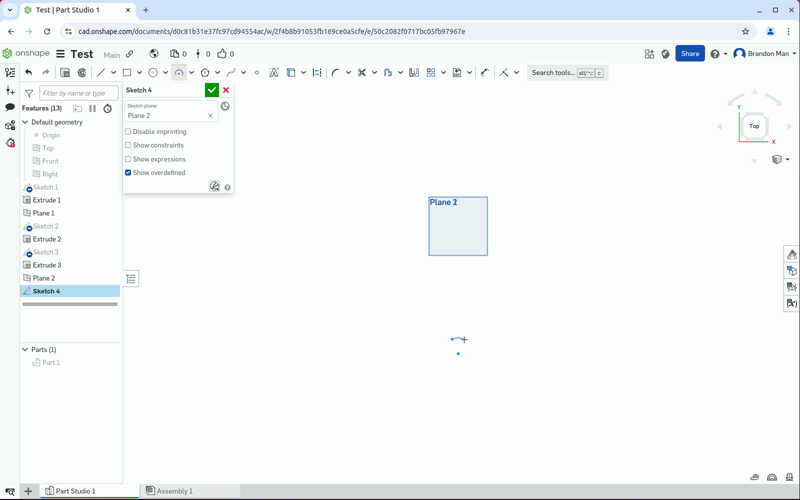
scroll(6)
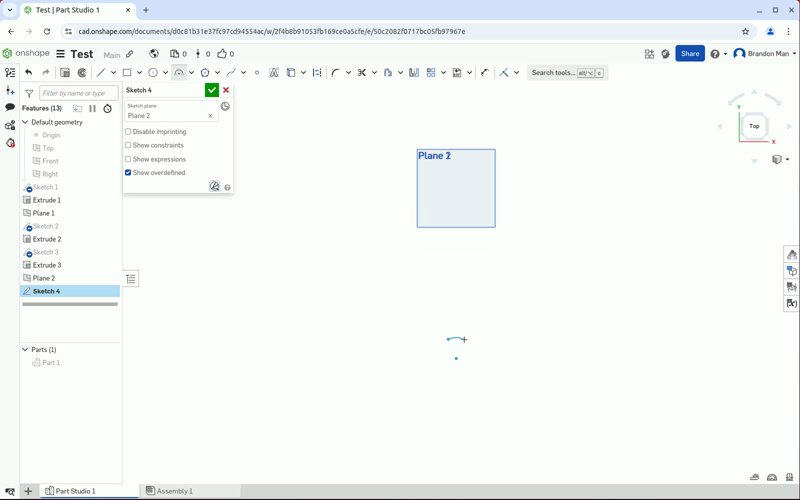
scroll(6)
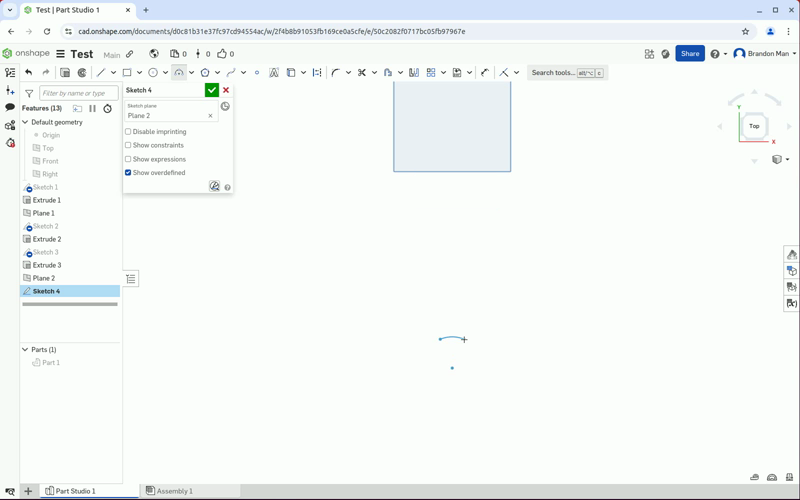
scroll(6)
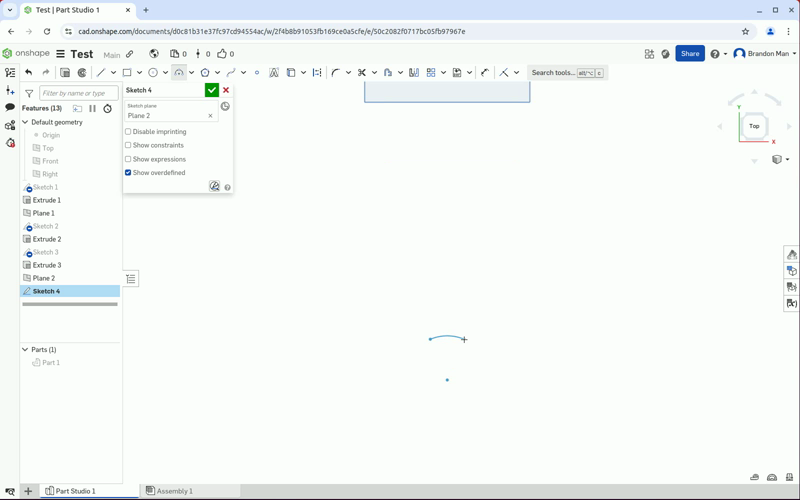
scroll(6)
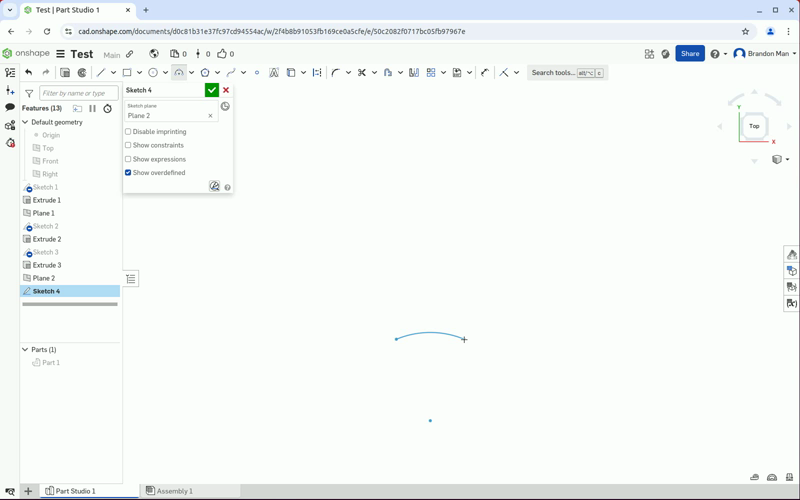
click(464, 339)
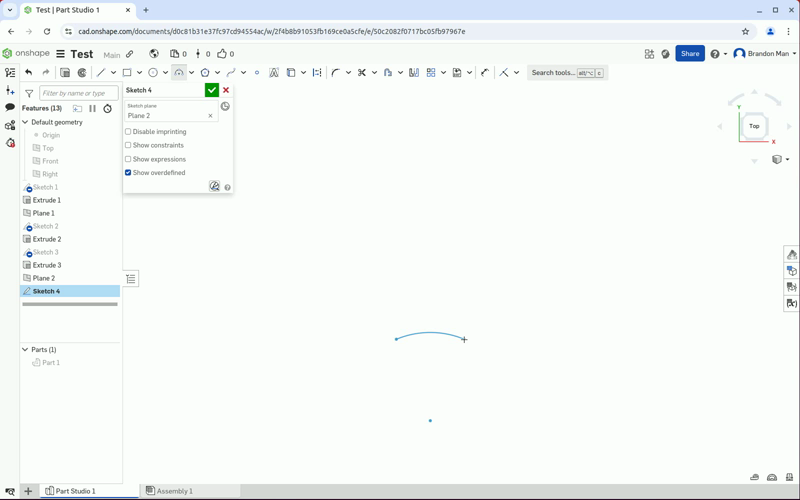
scroll(-6)
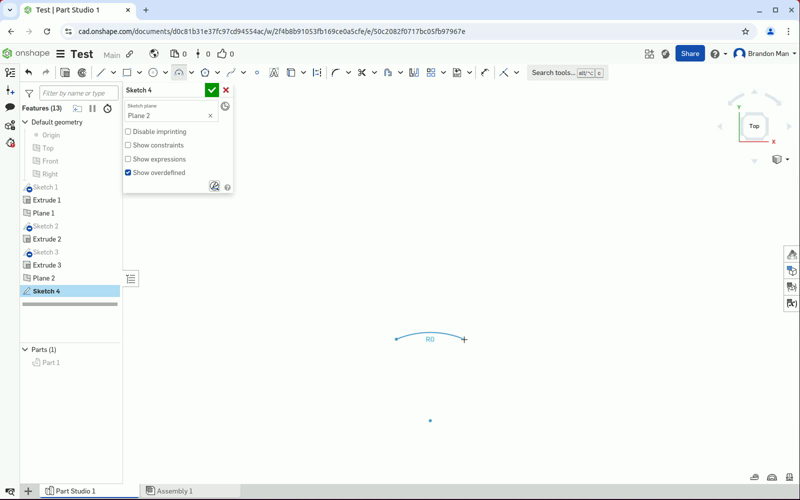
scroll(-6)
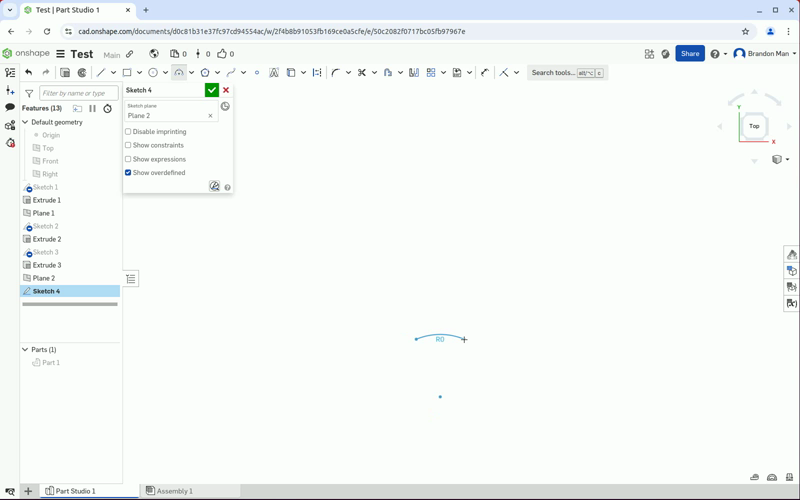
scroll(-6)
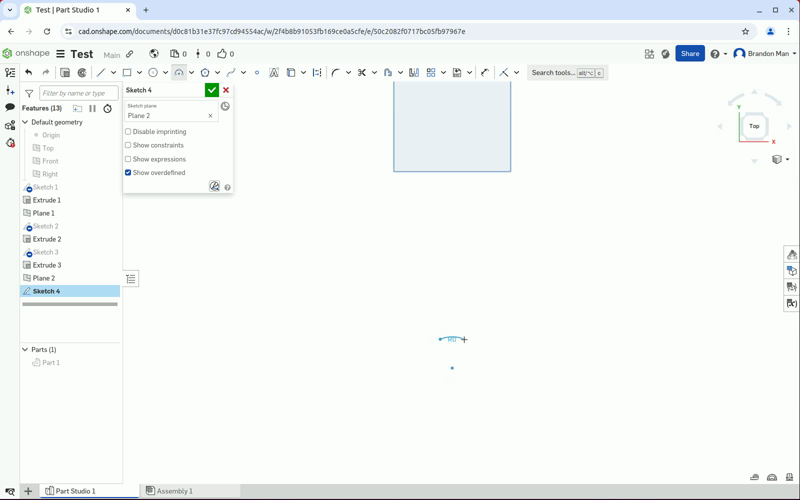
scroll(-6)
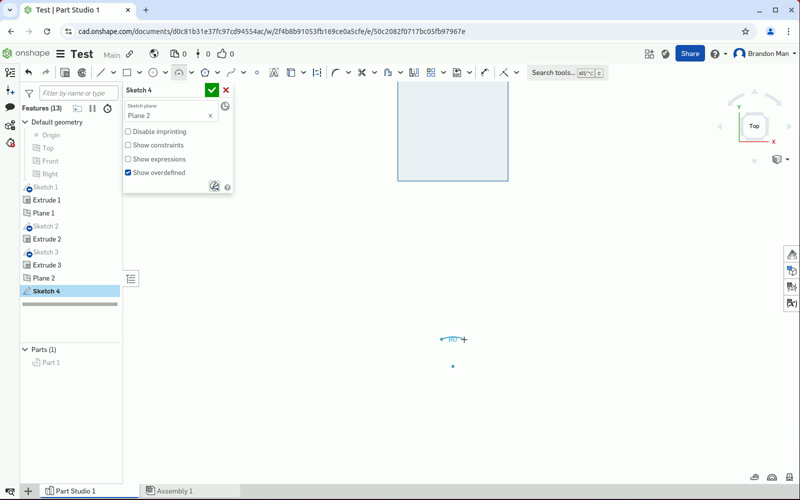
scroll(-6)
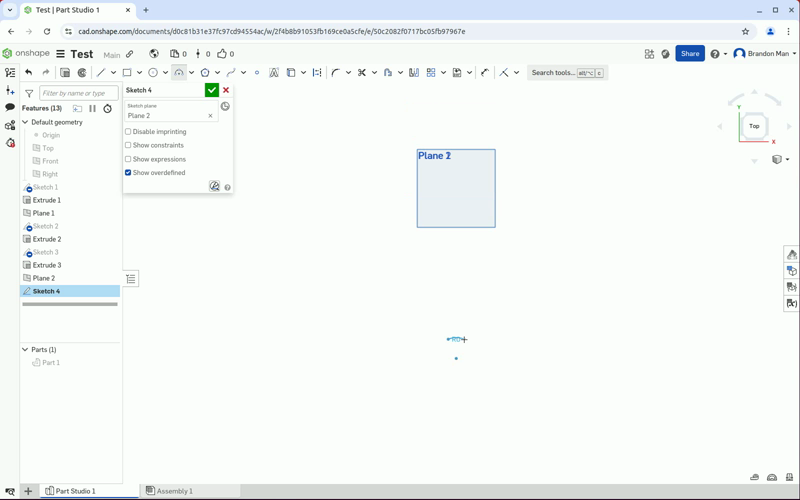
scroll(-6)
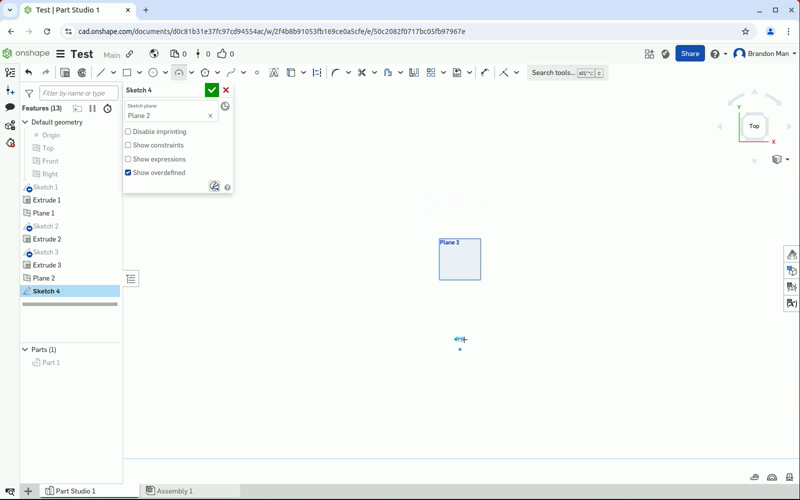
scroll(-6)
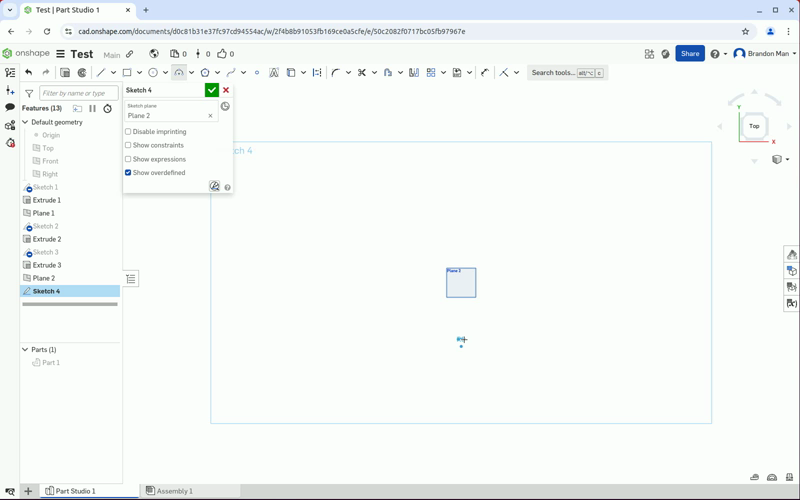
mouse_move(461, 339)
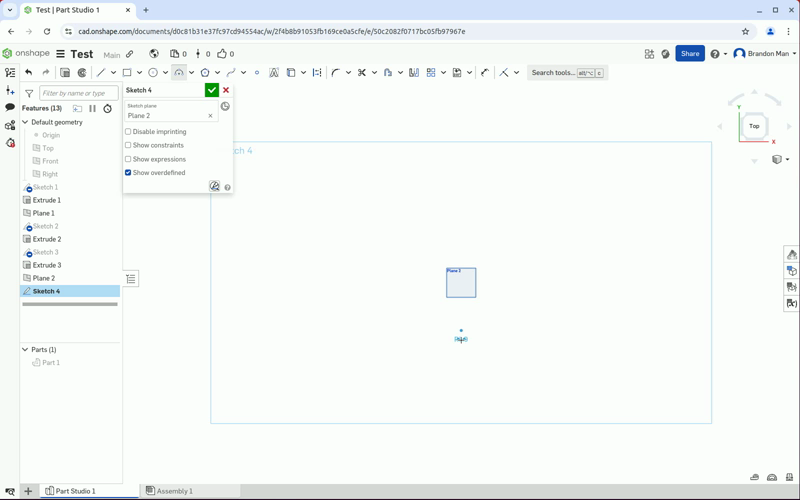
scroll(6)
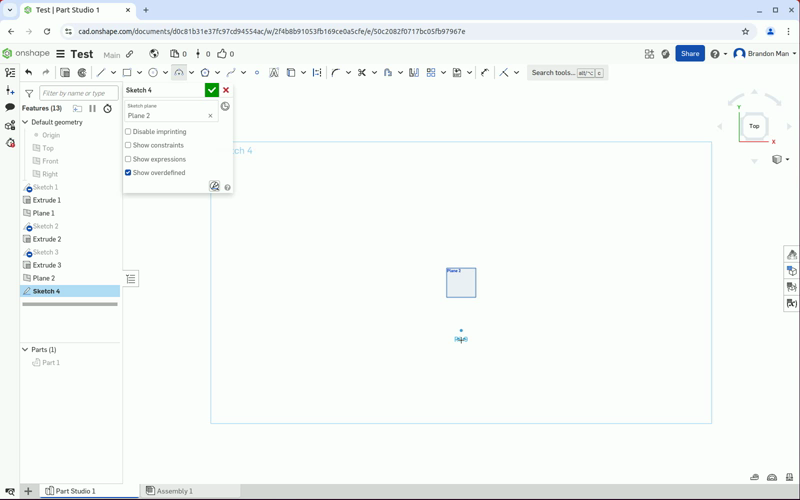
scroll(6)
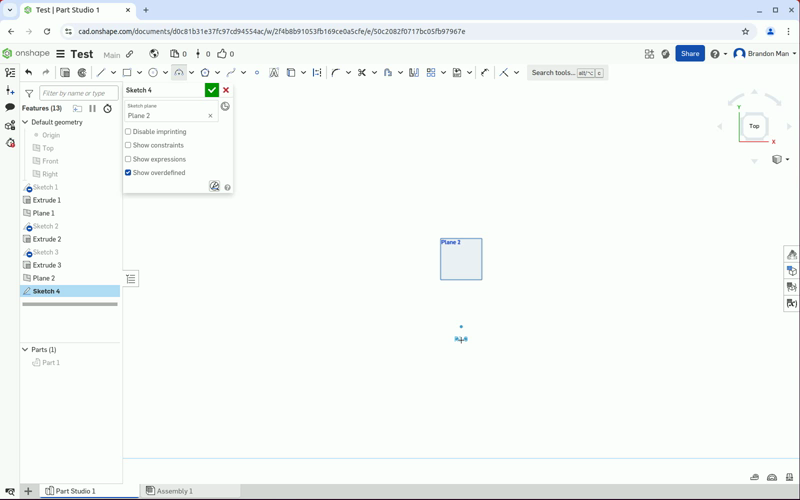
scroll(6)
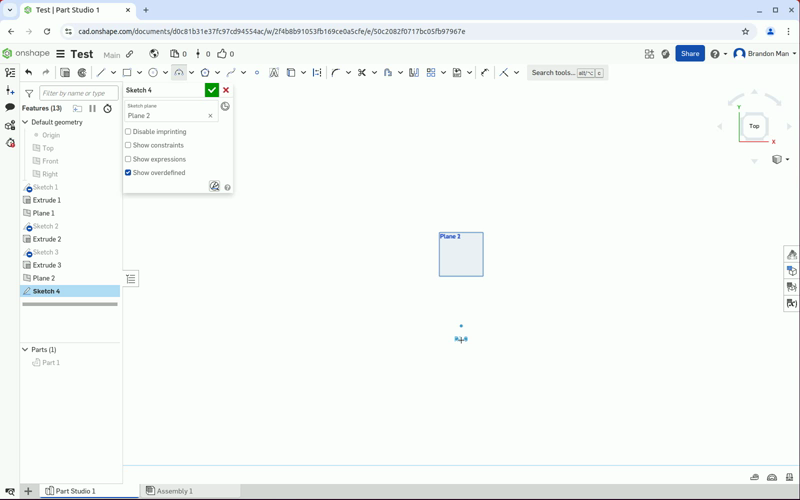
scroll(6)
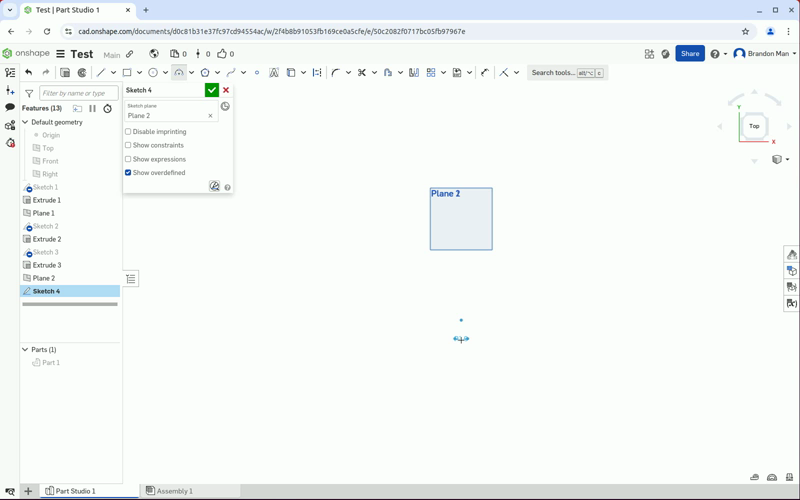
scroll(6)
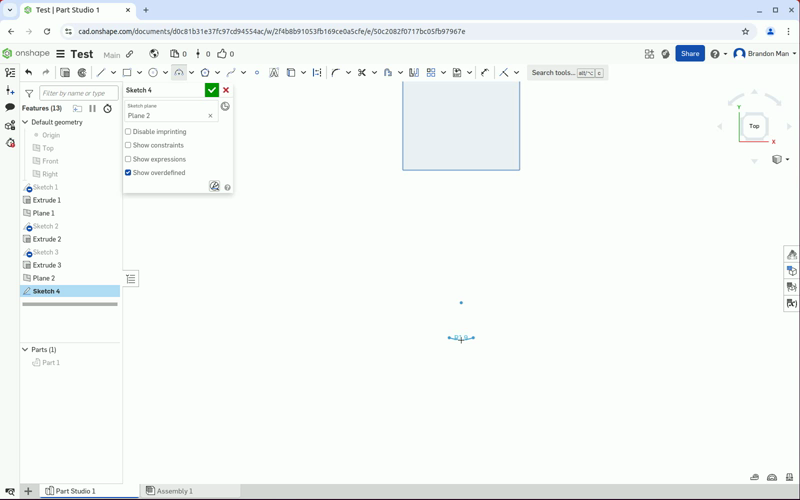
scroll(6)
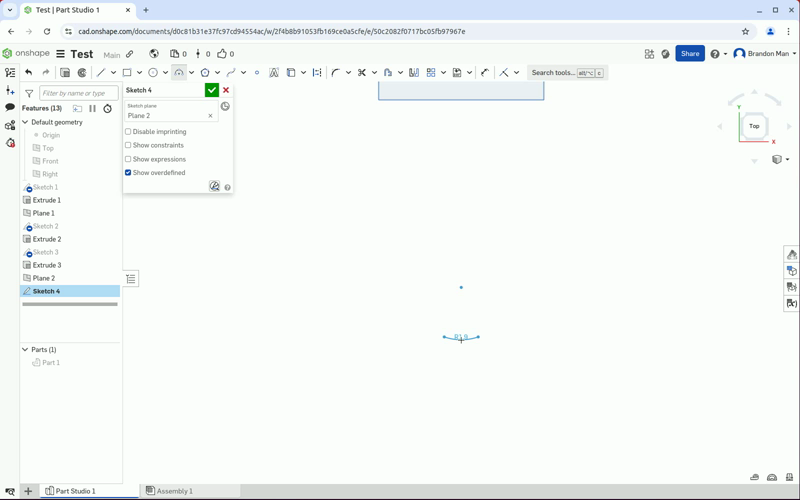
scroll(6)
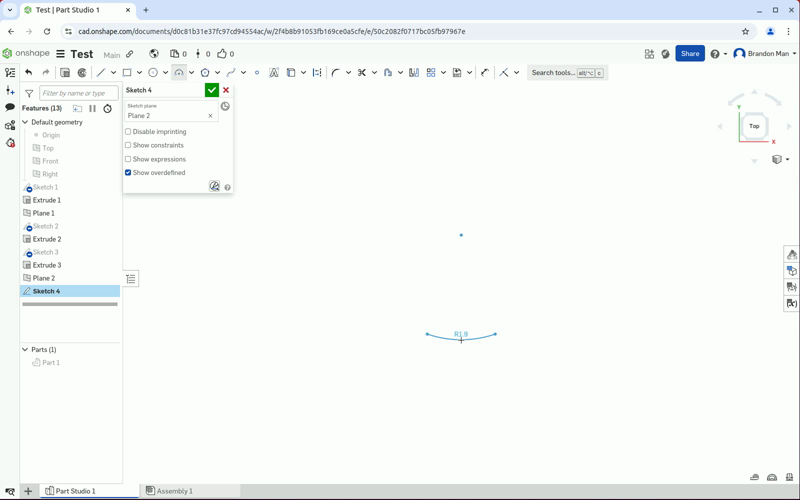
click(461, 339)
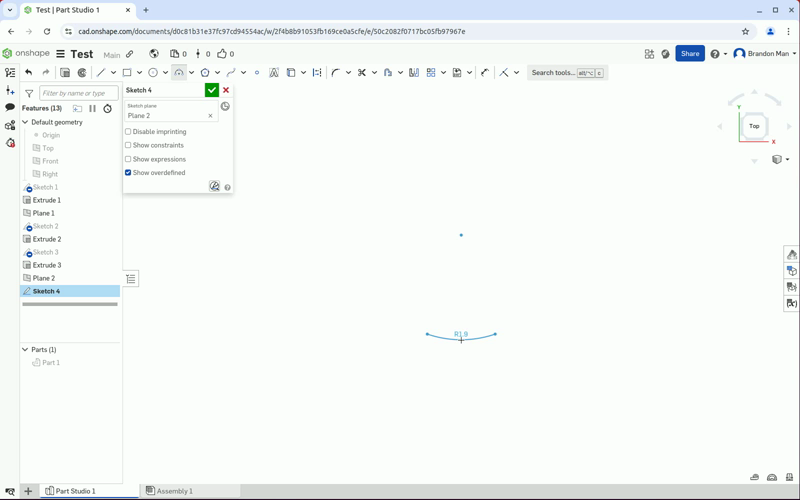
scroll(-6)
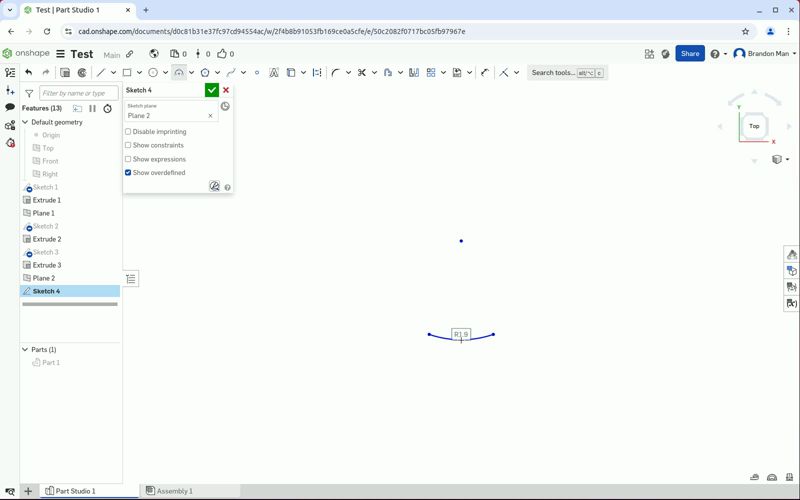
scroll(-6)
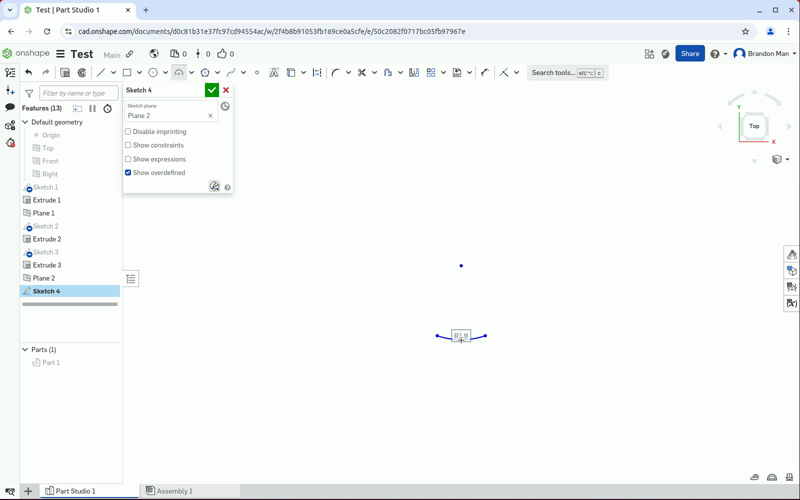
scroll(-6)
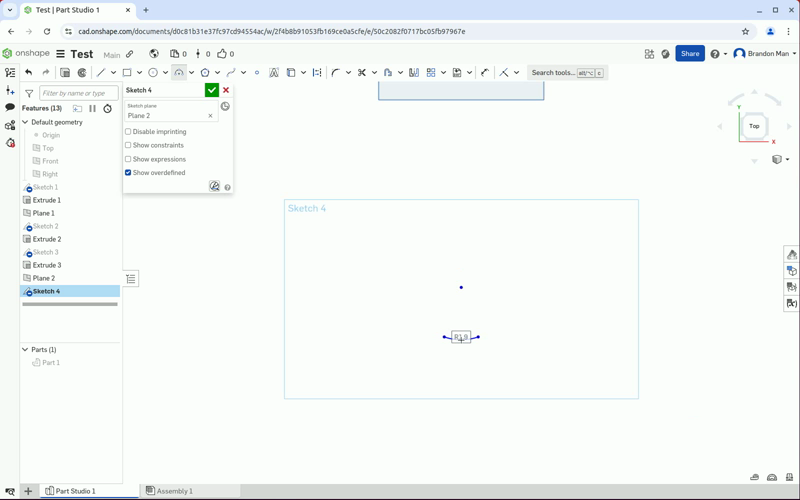
scroll(-6)
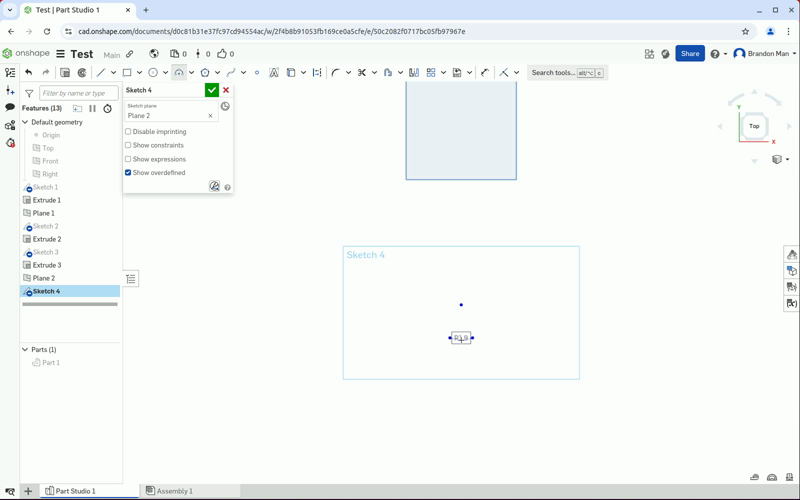
scroll(-6)
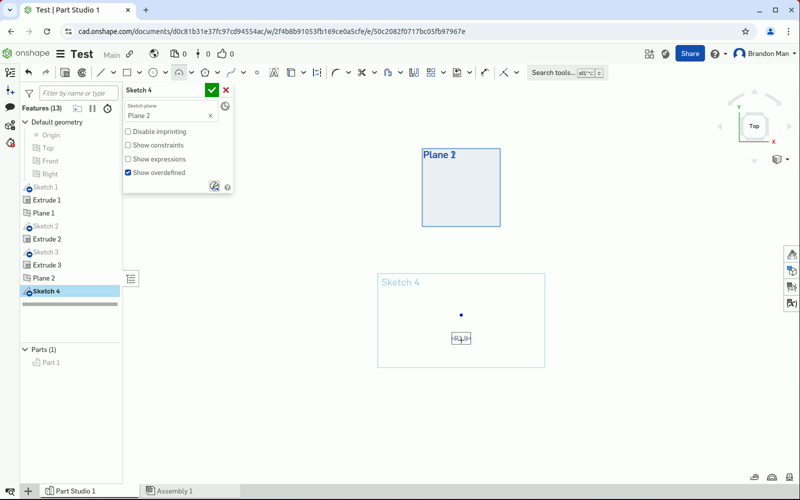
scroll(-6)
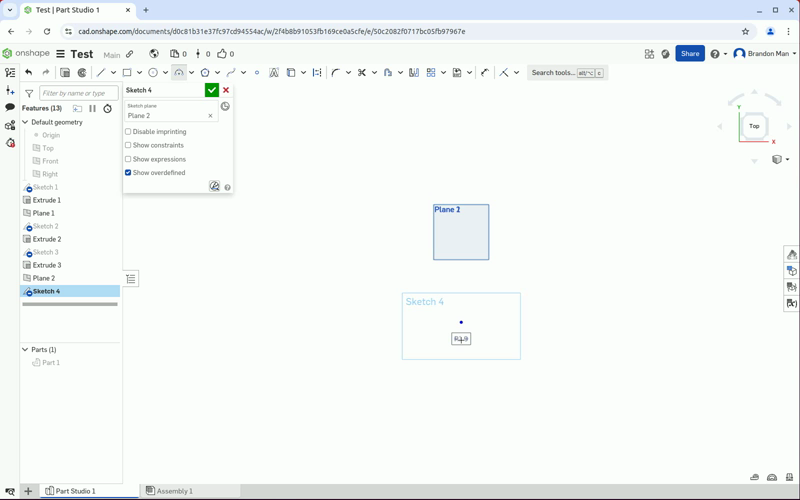
scroll(-6)
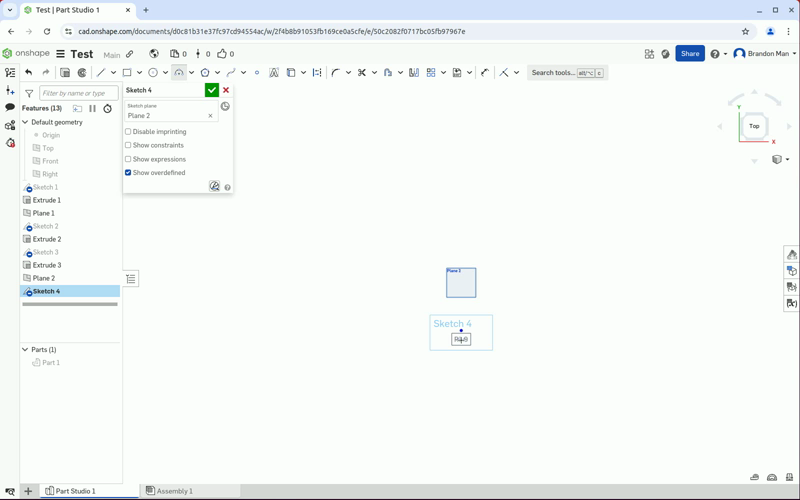
key_up(shift)
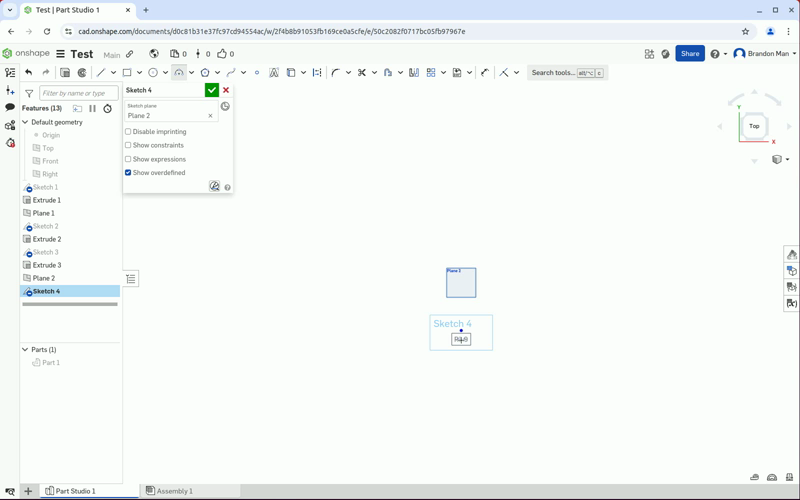
key(esc)
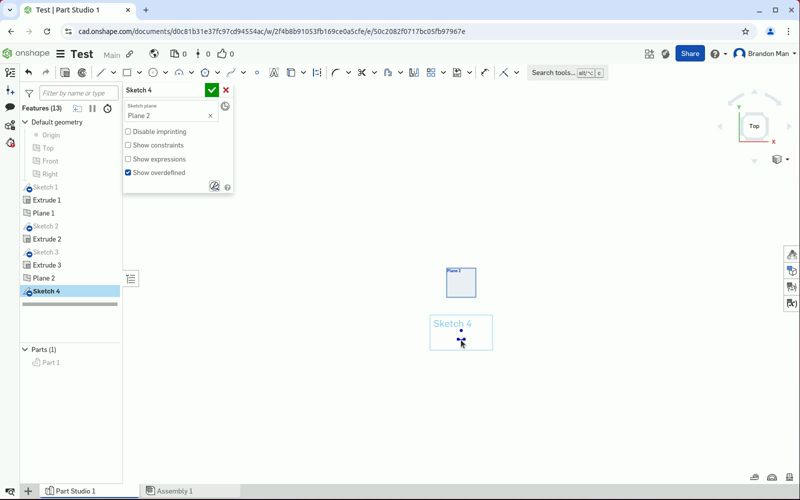
key(l)
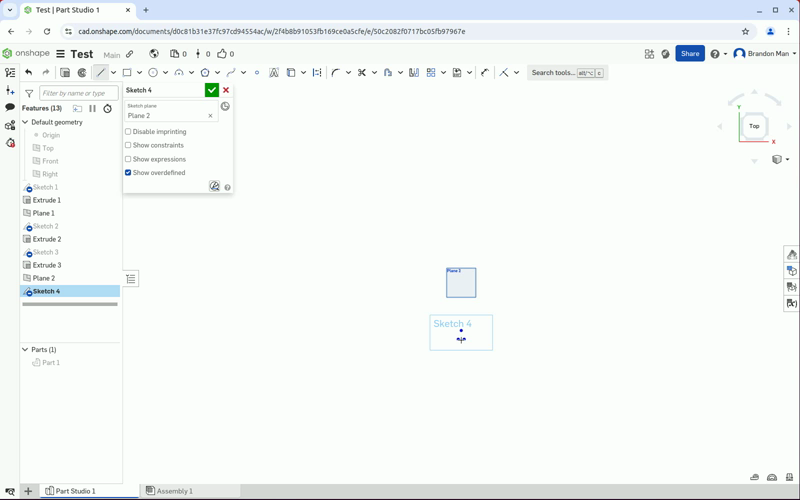
mouse_move(464, 339)
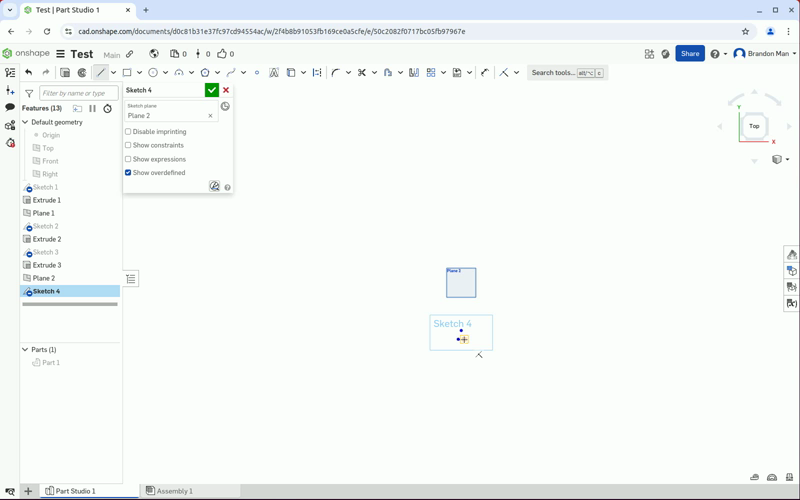
scroll(6)
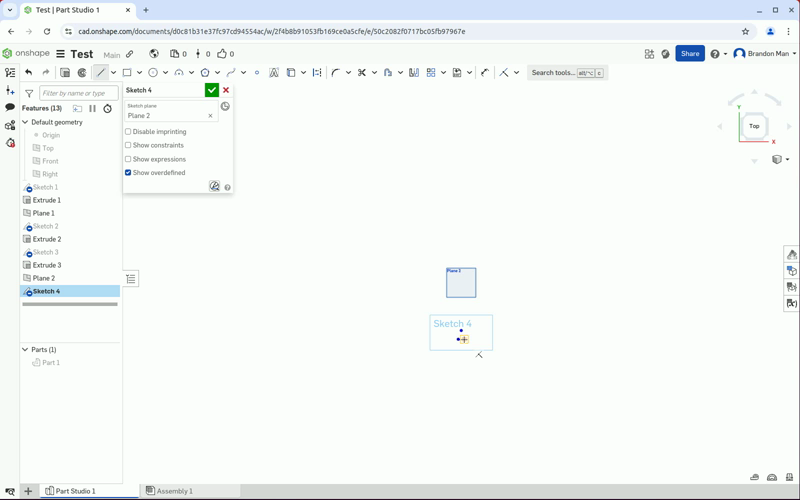
scroll(6)
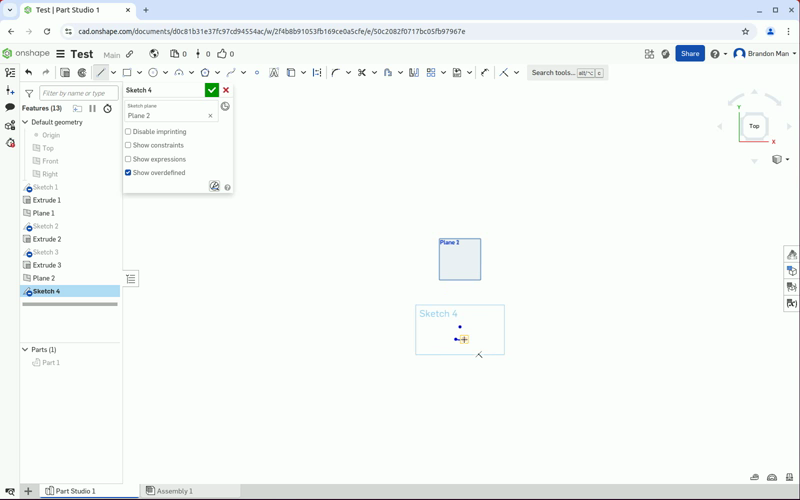
scroll(6)
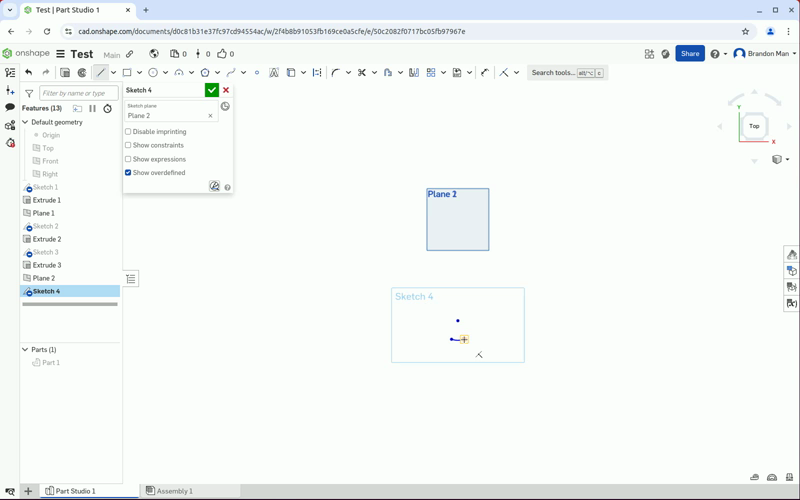
scroll(6)
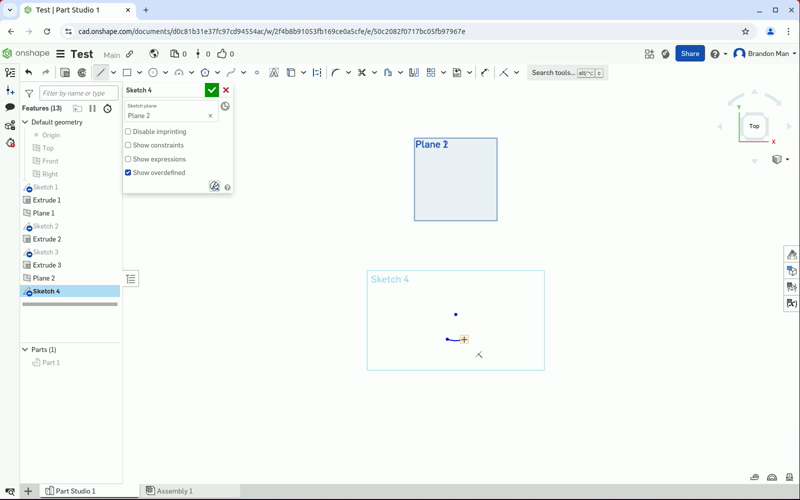
scroll(6)
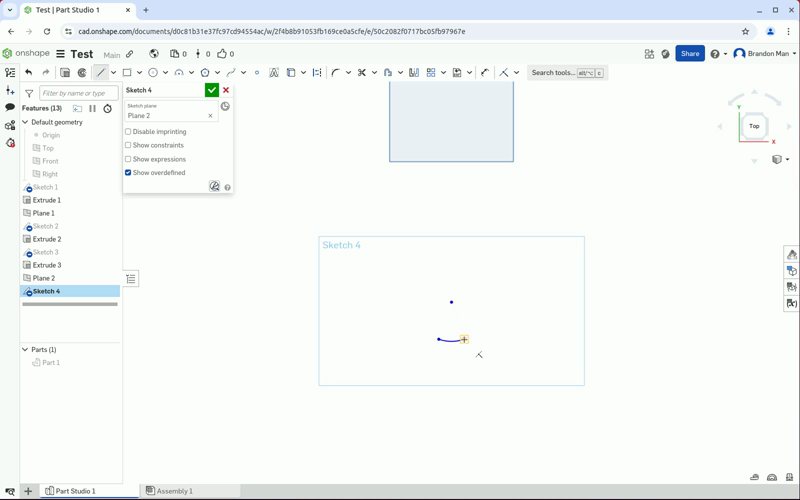
scroll(6)
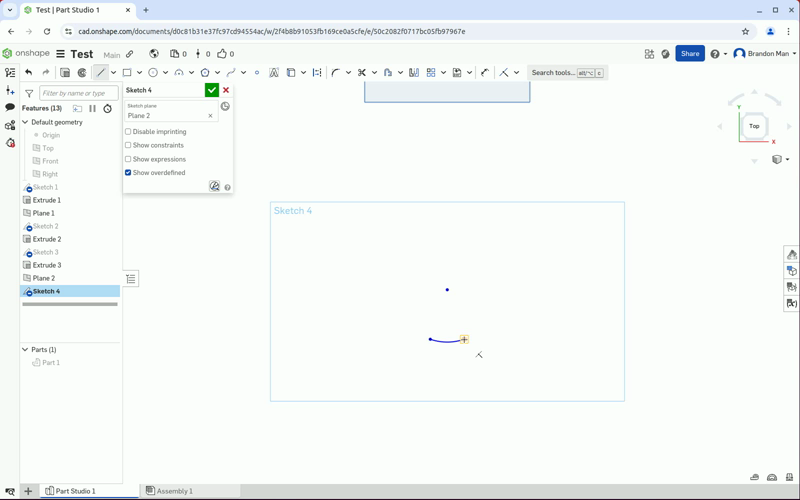
scroll(6)
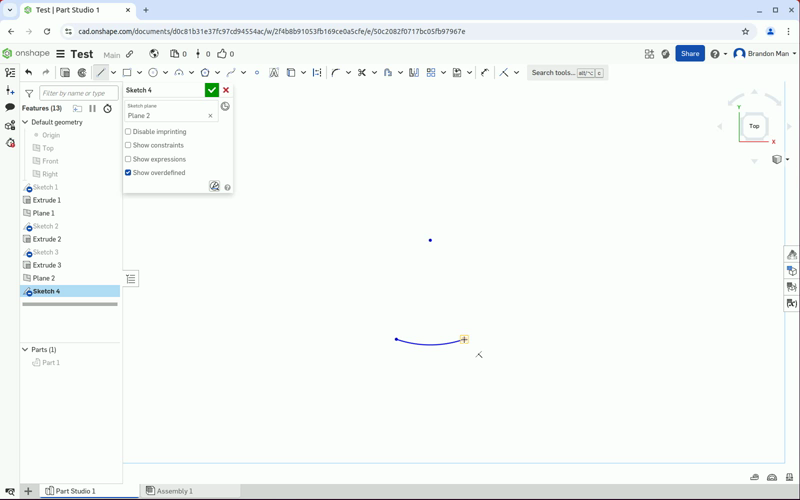
click(464, 339)
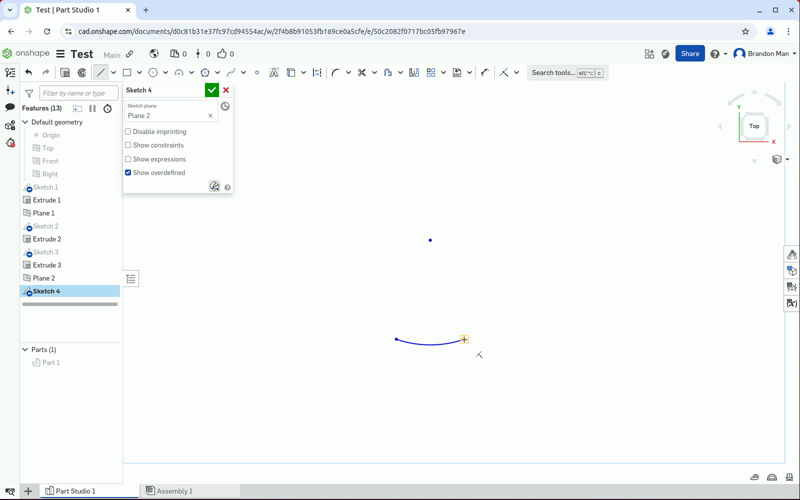
scroll(-6)
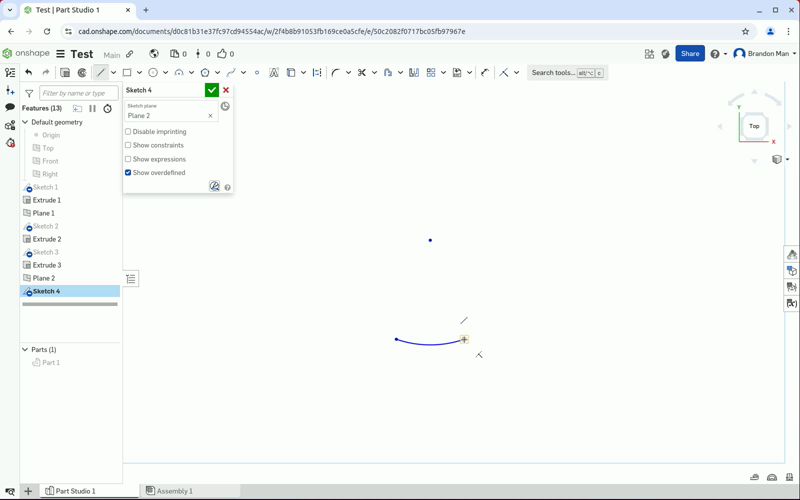
scroll(-6)
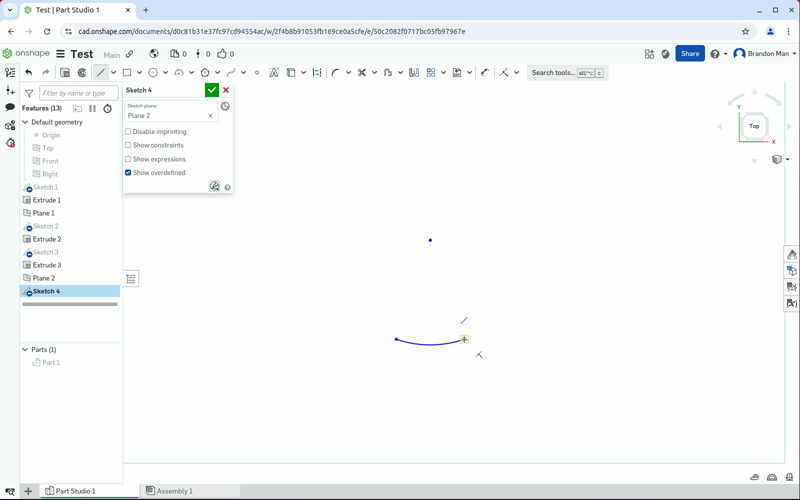
scroll(-6)
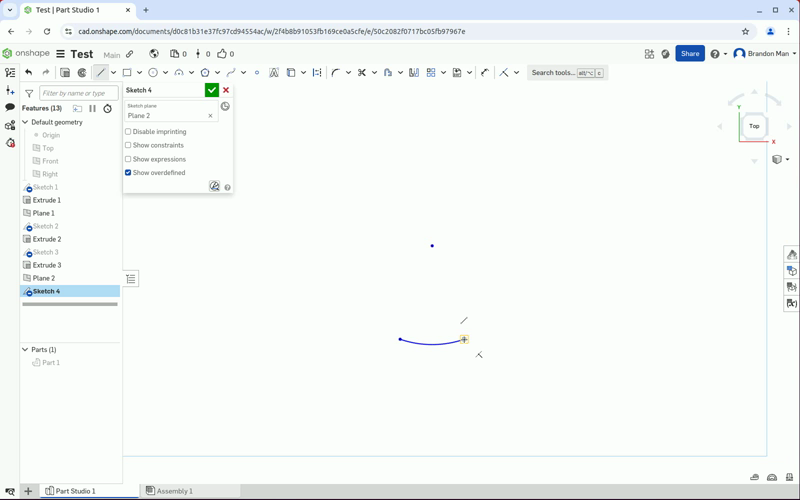
scroll(-6)
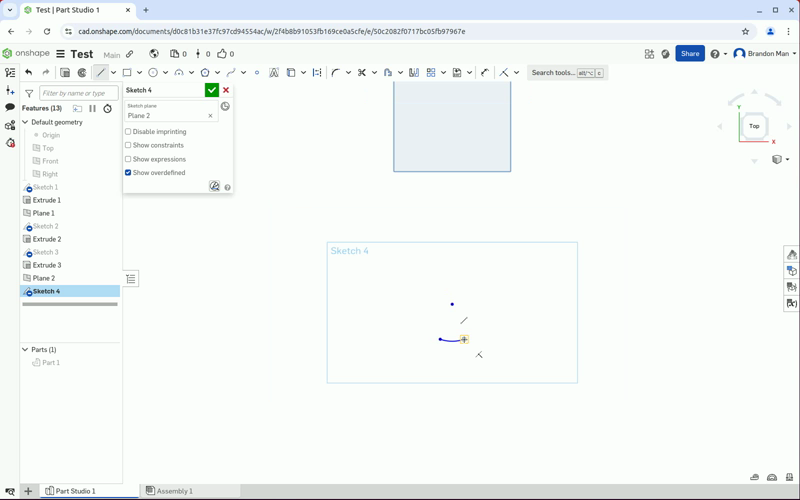
scroll(-6)
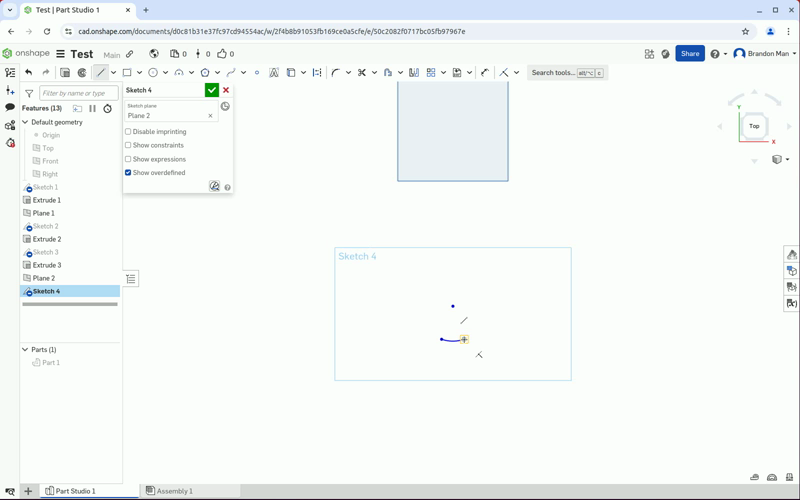
scroll(-6)
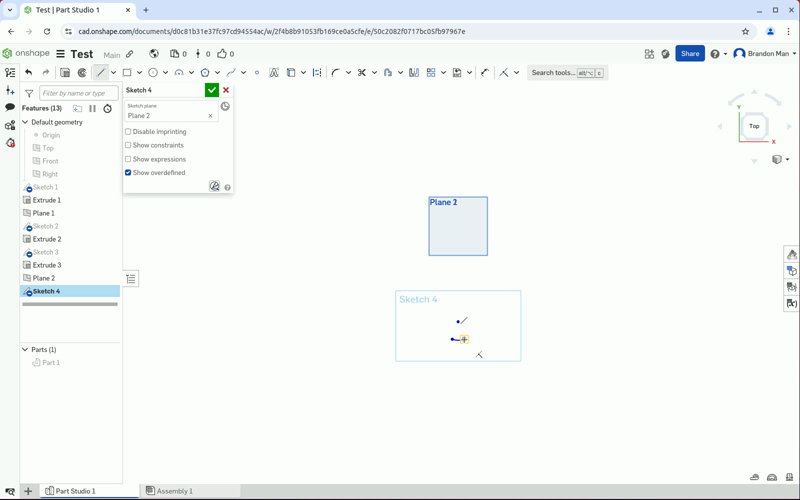
scroll(-6)
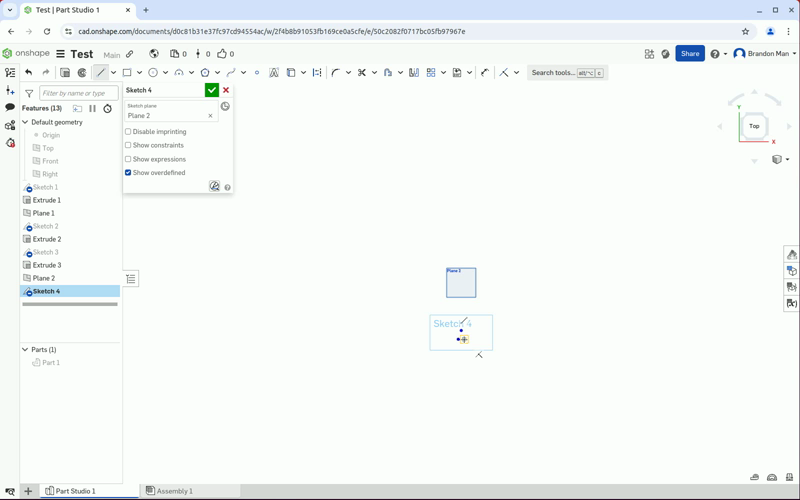
key_down(shift)
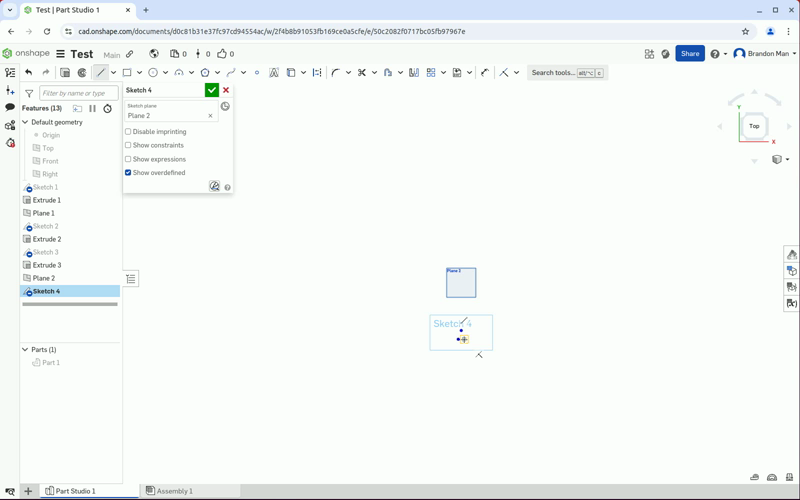
mouse_move(494, 339)
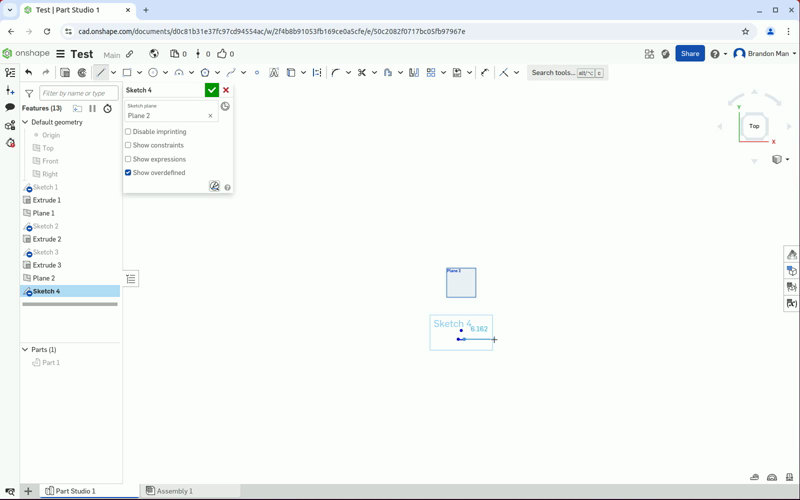
mouse_move(464, 333)
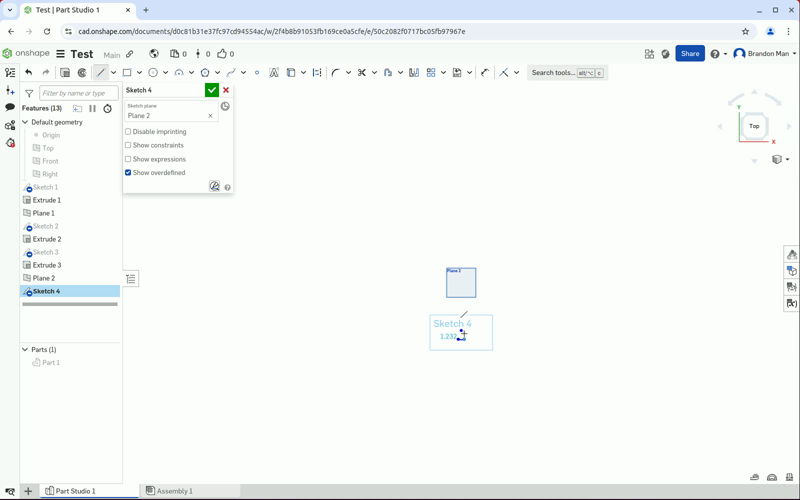
scroll(6)
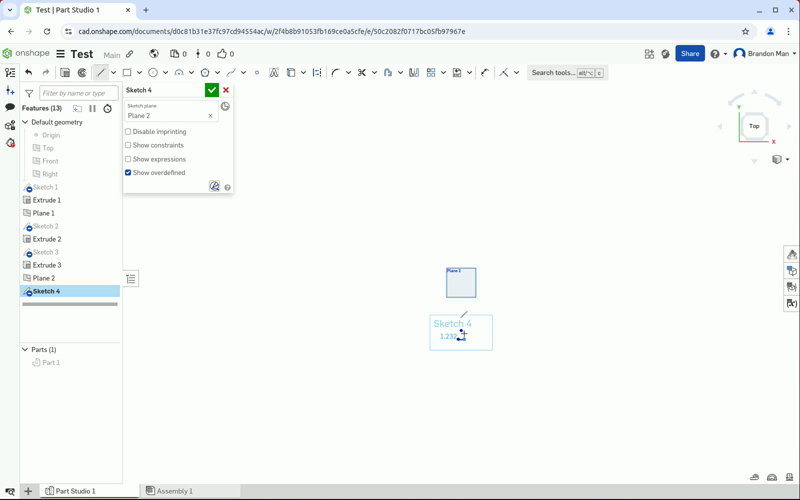
scroll(6)
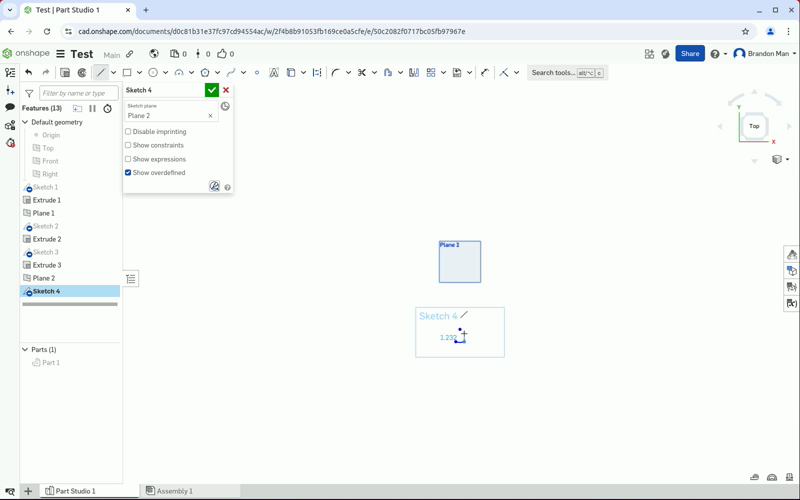
scroll(6)
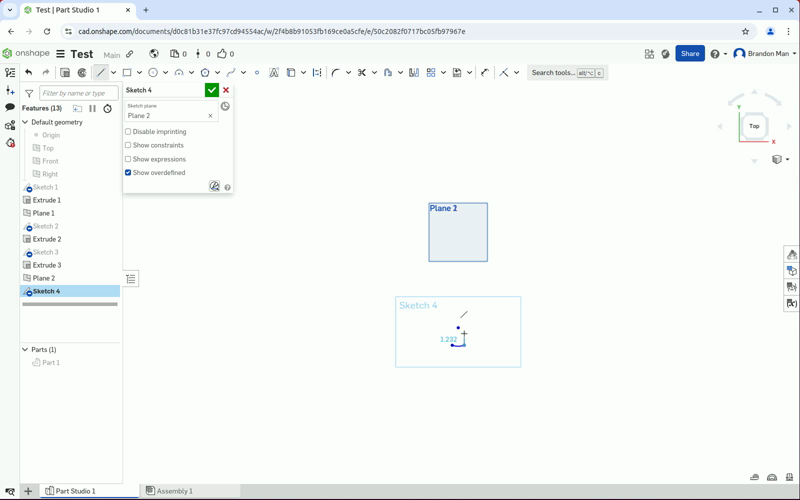
scroll(6)
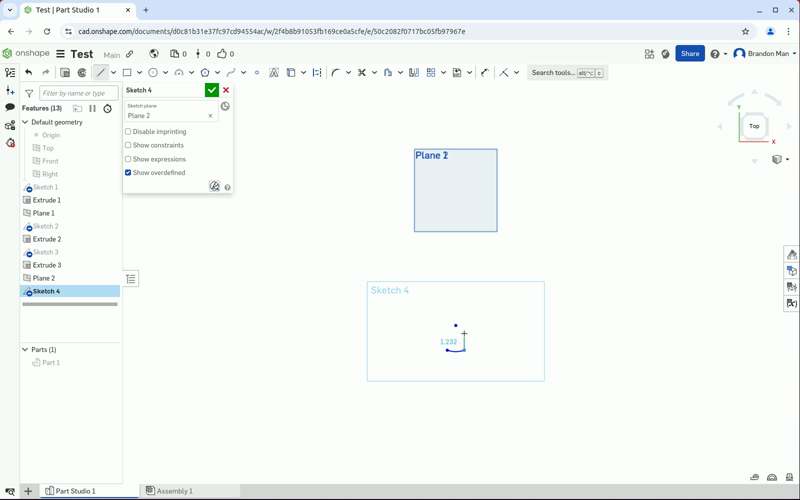
scroll(6)
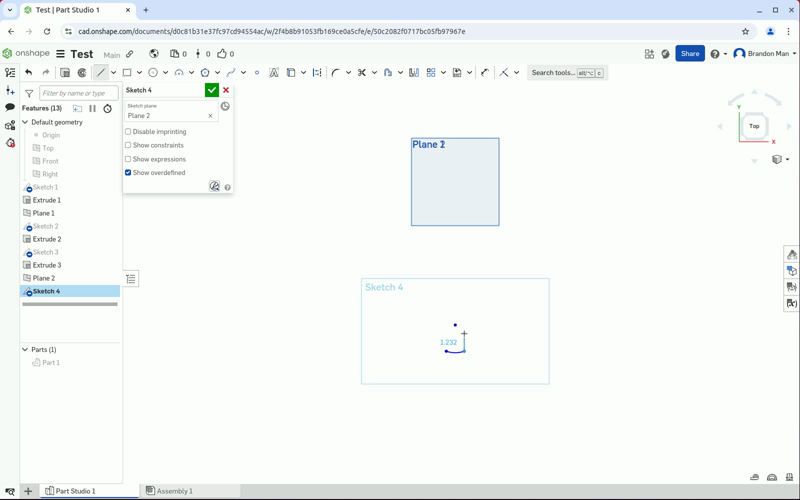
scroll(6)
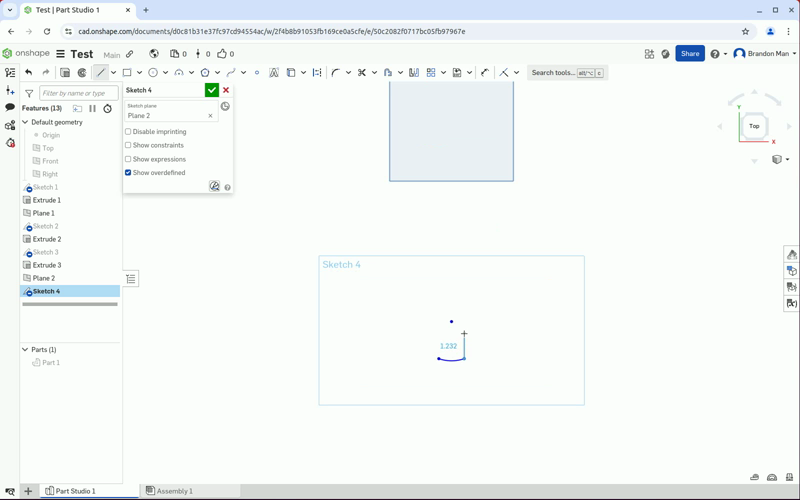
scroll(6)
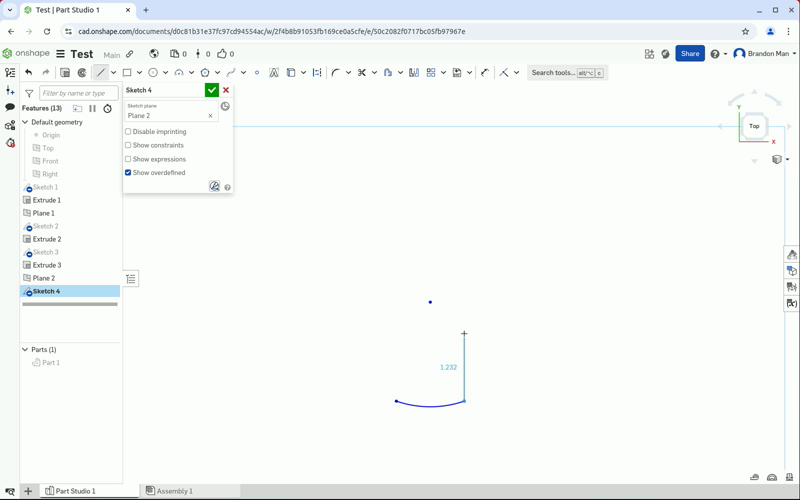
click(464, 333)
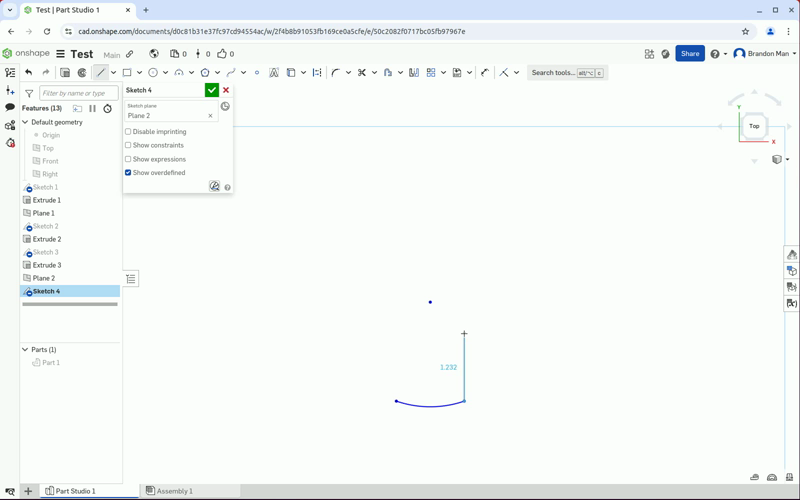
scroll(-6)
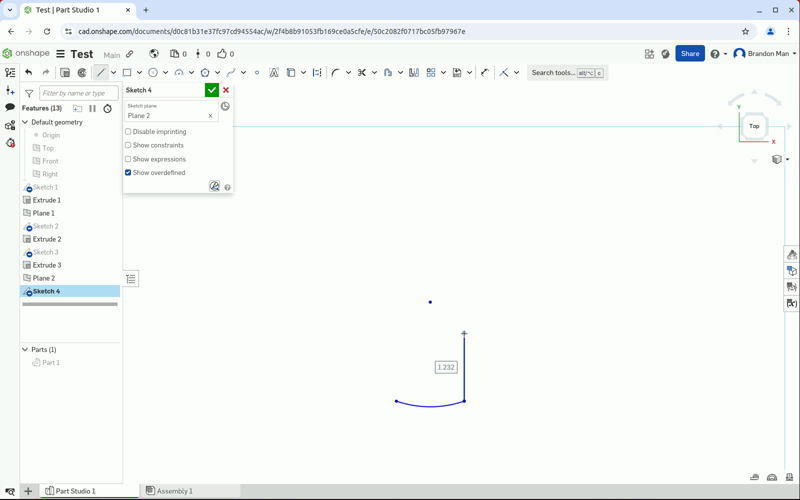
scroll(-6)
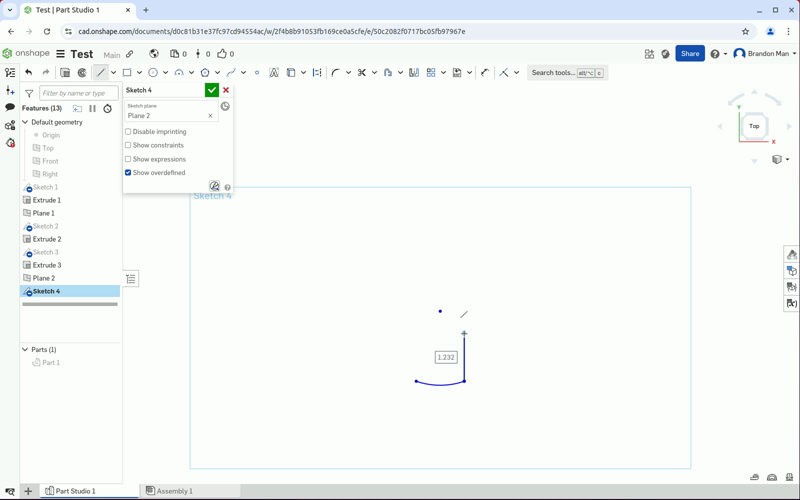
scroll(-6)
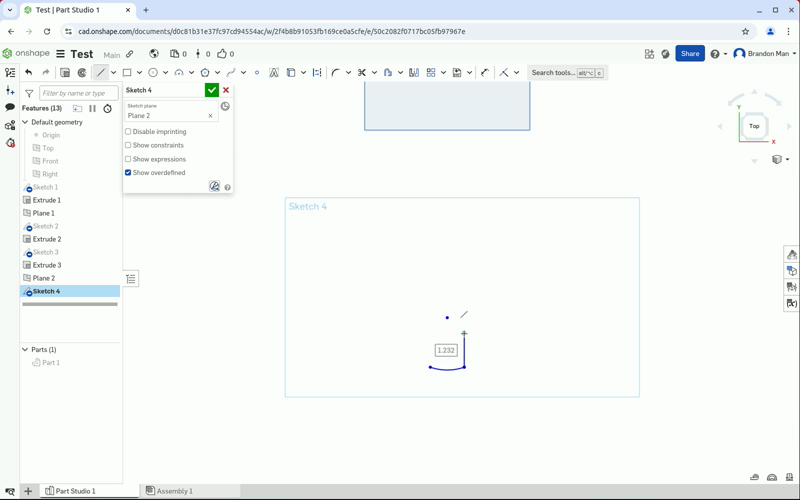
scroll(-6)
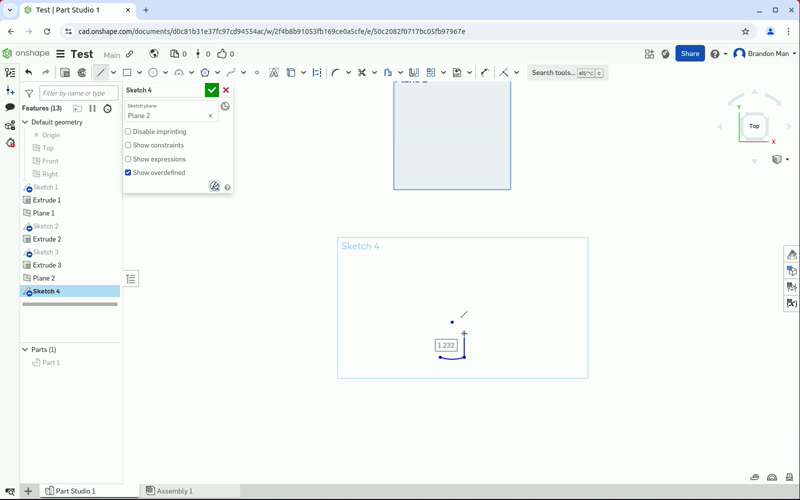
scroll(-6)
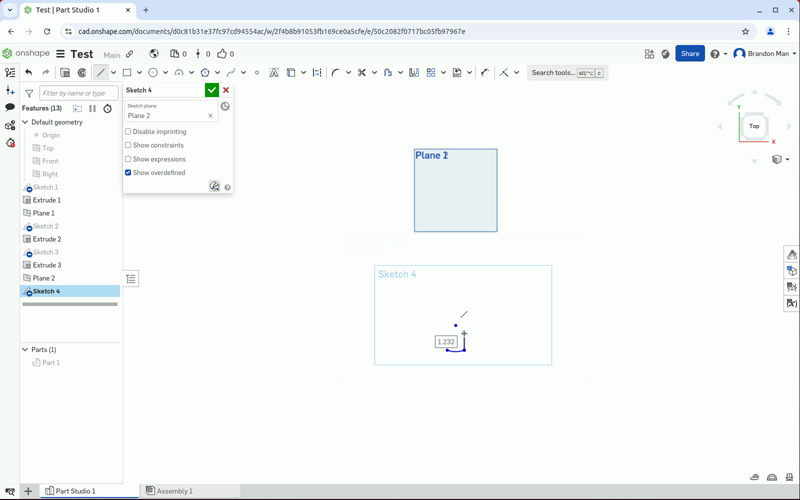
scroll(-6)
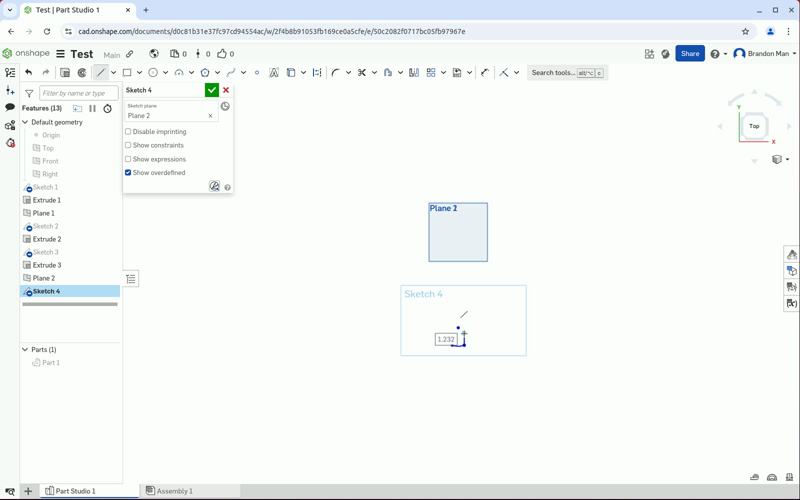
scroll(-6)
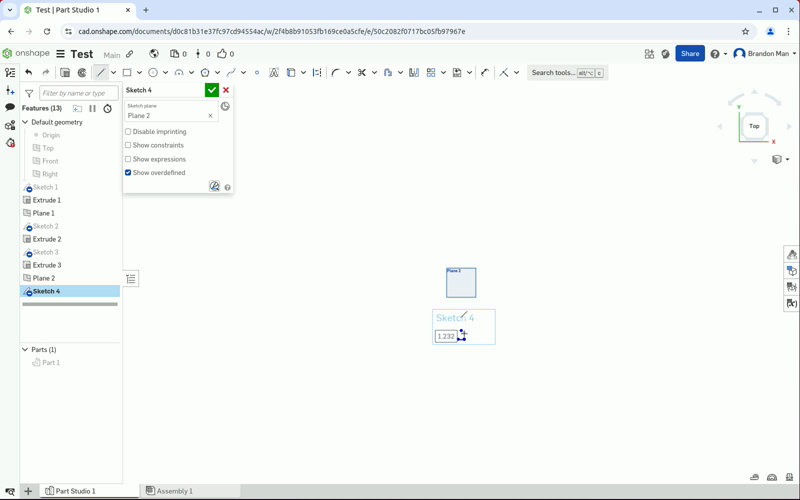
key_up(shift)
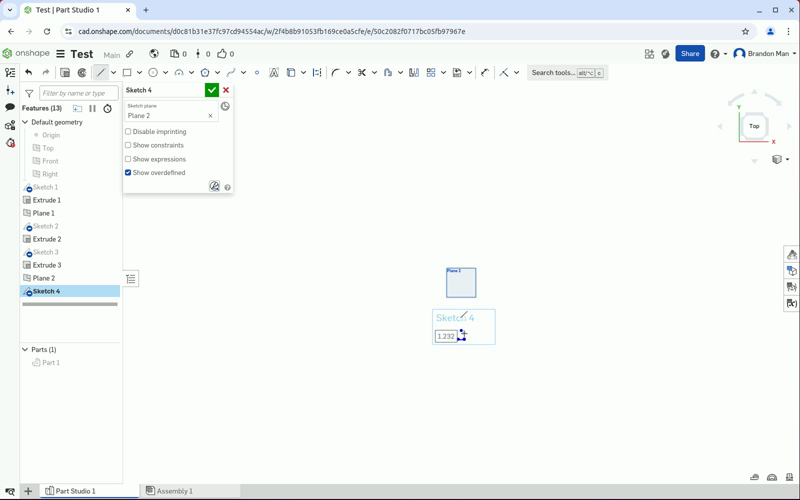
key(esc)
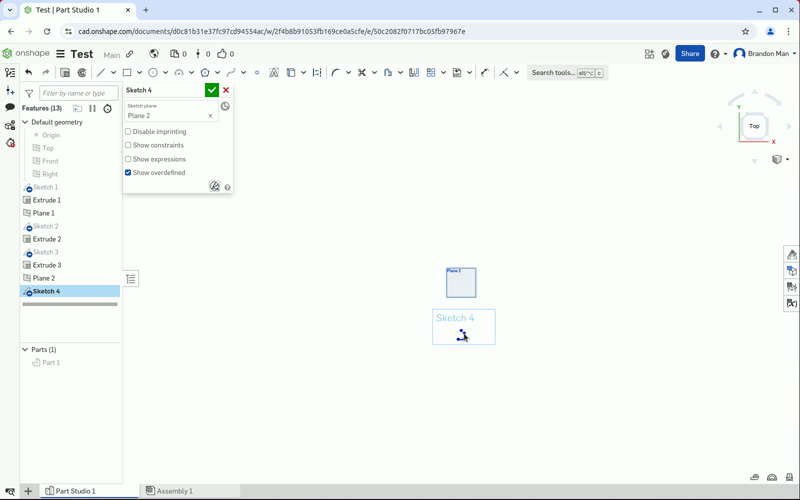
key(a)
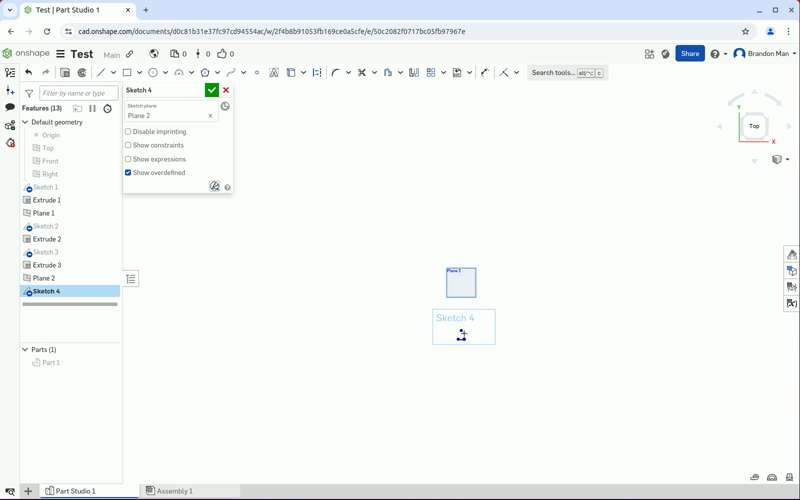
mouse_move(464, 333)
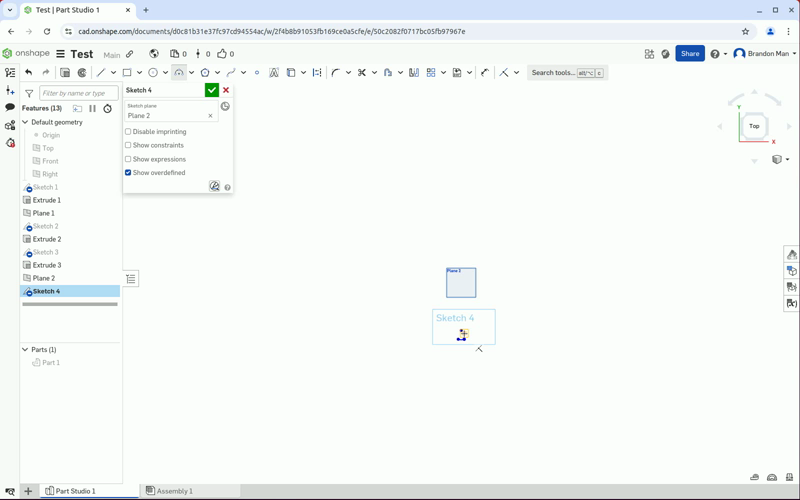
click(464, 333)
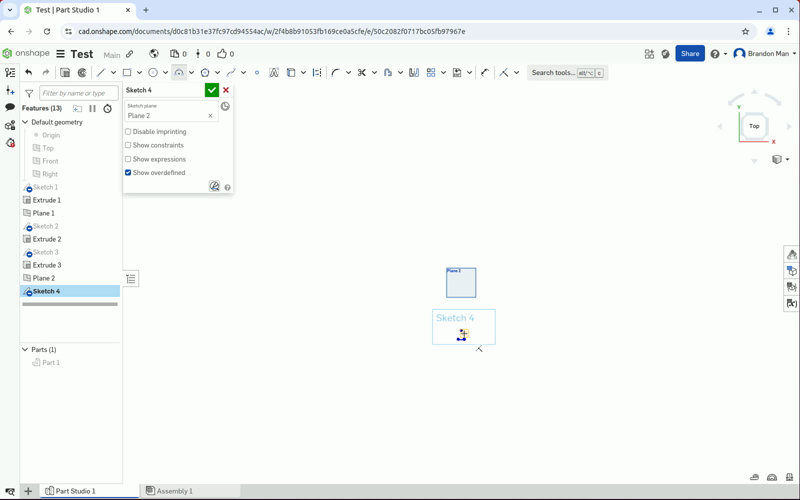
key_down(shift)
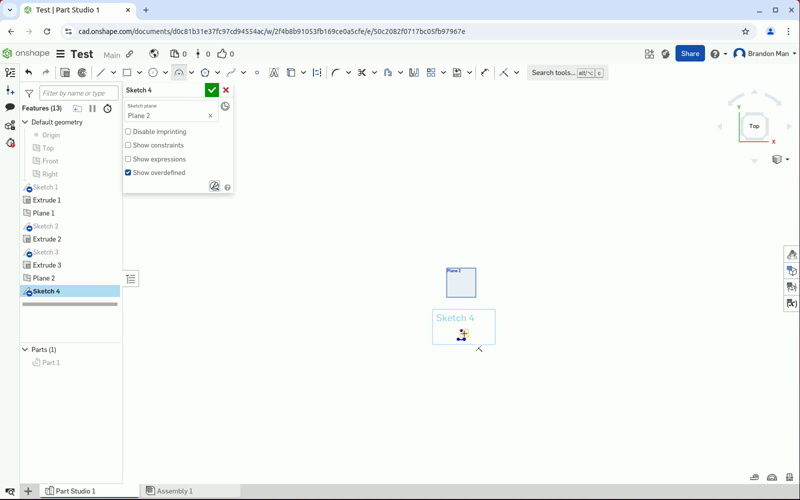
mouse_move(458, 333)
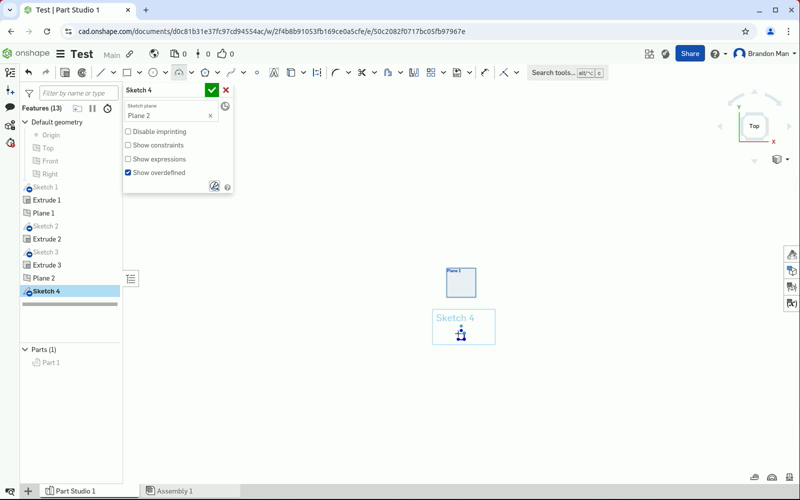
scroll(6)
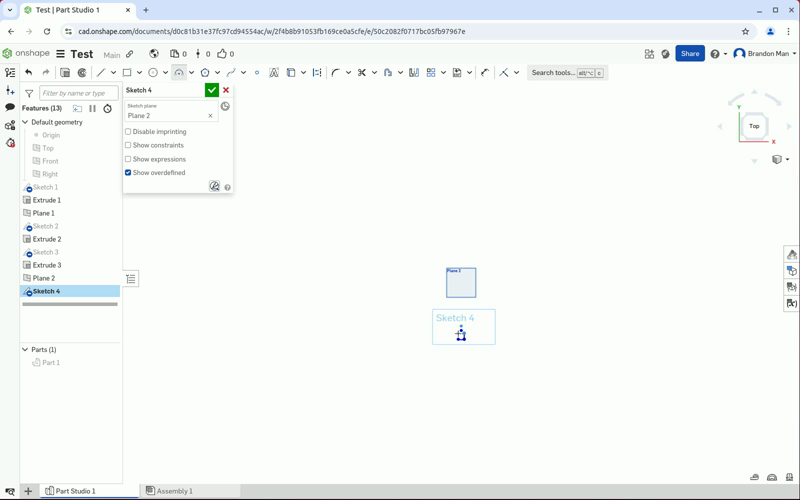
scroll(6)
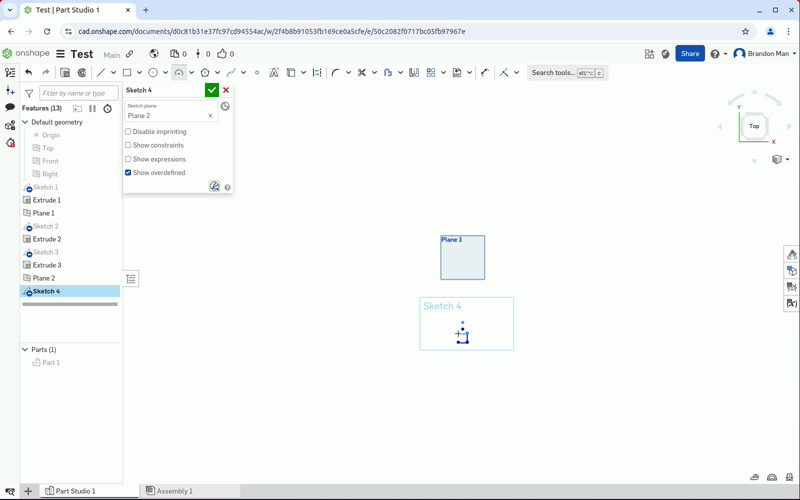
scroll(6)
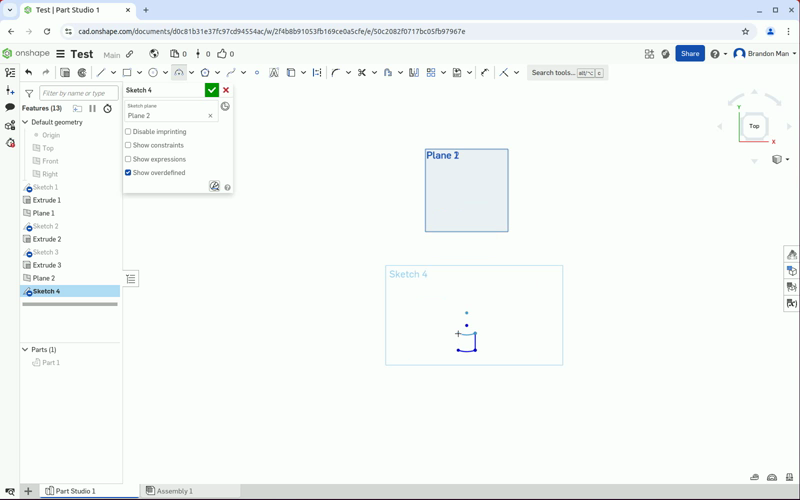
scroll(6)
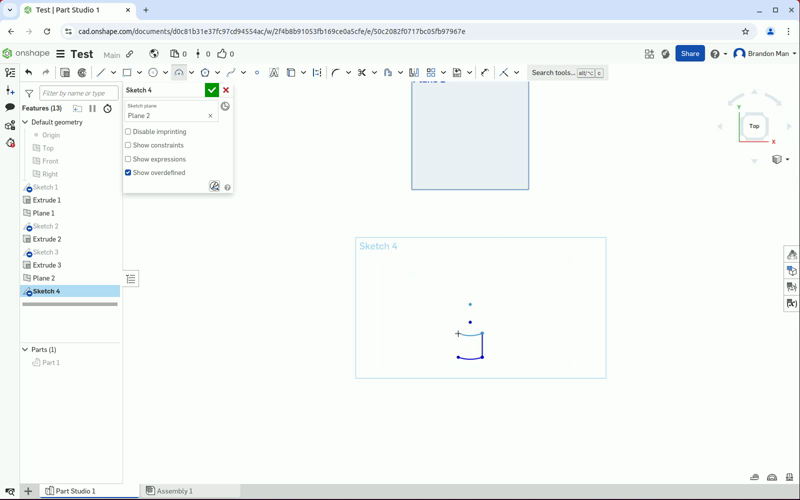
scroll(6)
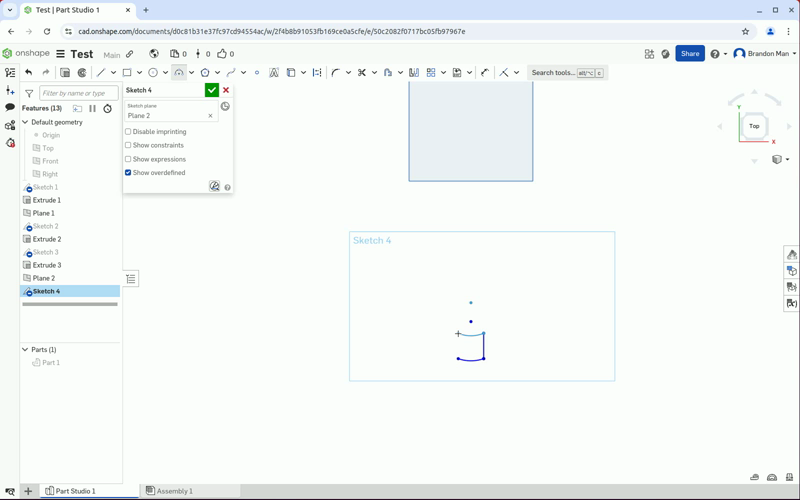
scroll(6)
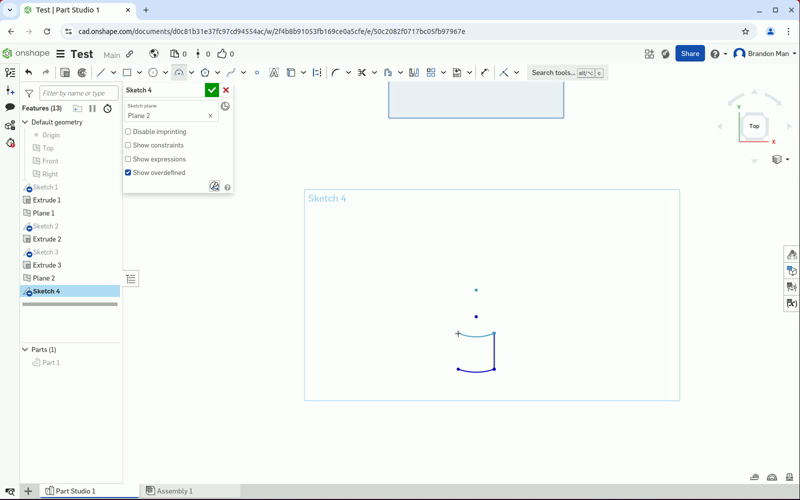
scroll(6)
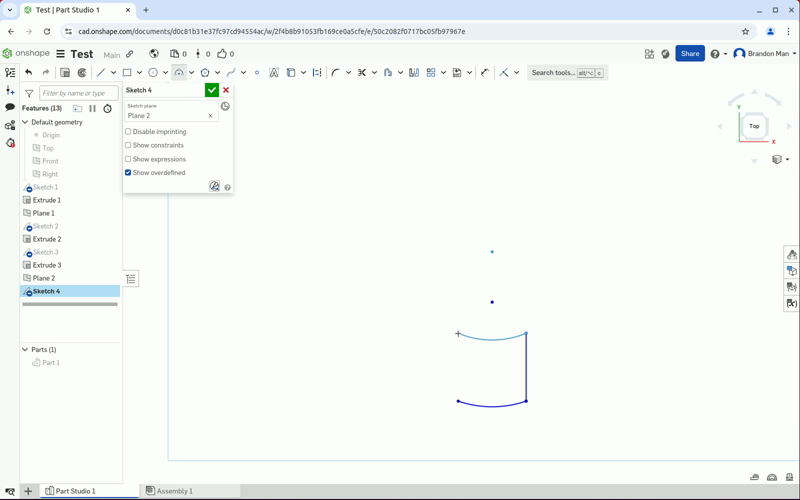
click(458, 333)
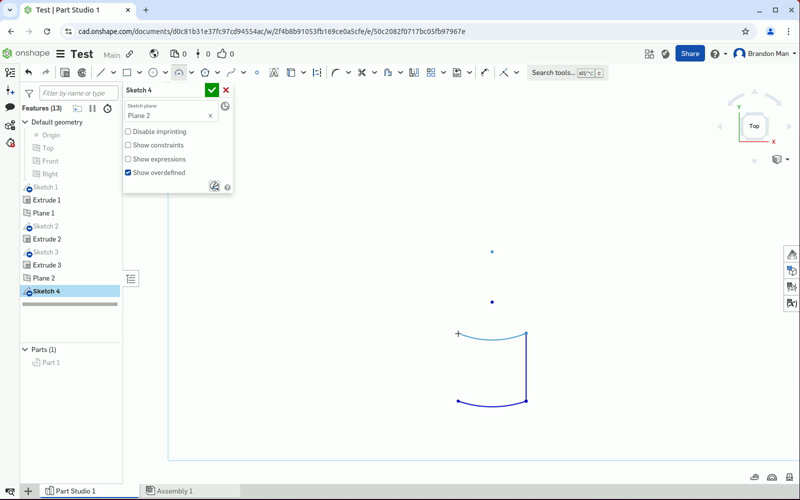
scroll(-6)
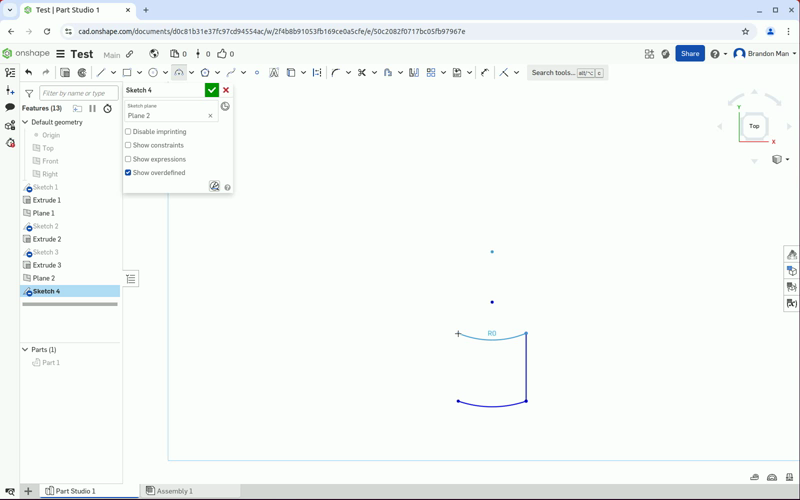
scroll(-6)
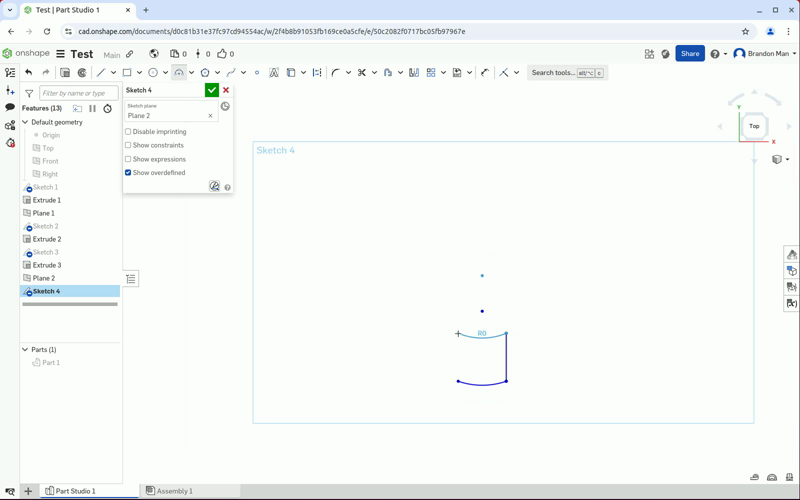
scroll(-6)
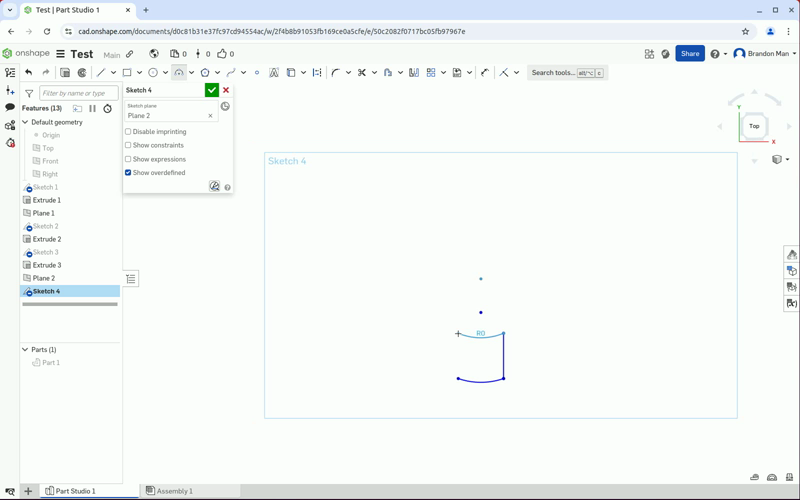
scroll(-6)
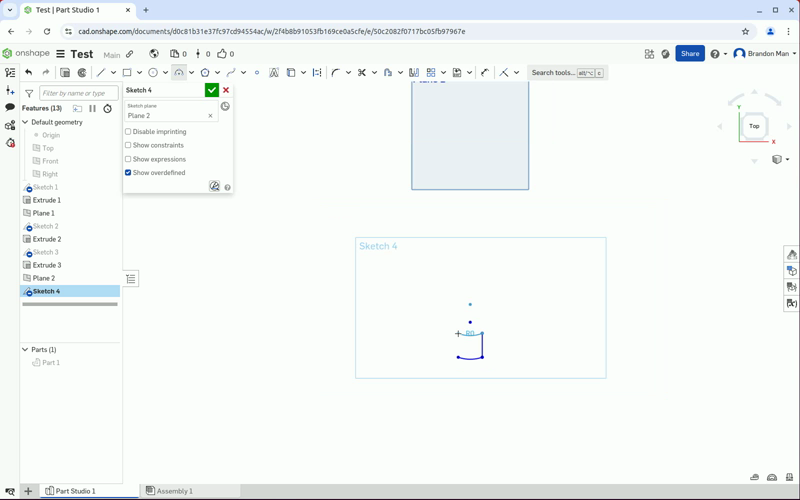
scroll(-6)
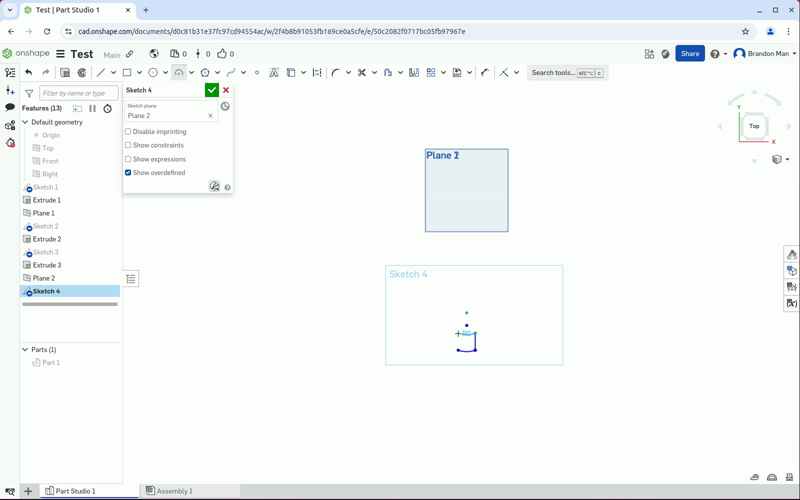
scroll(-6)
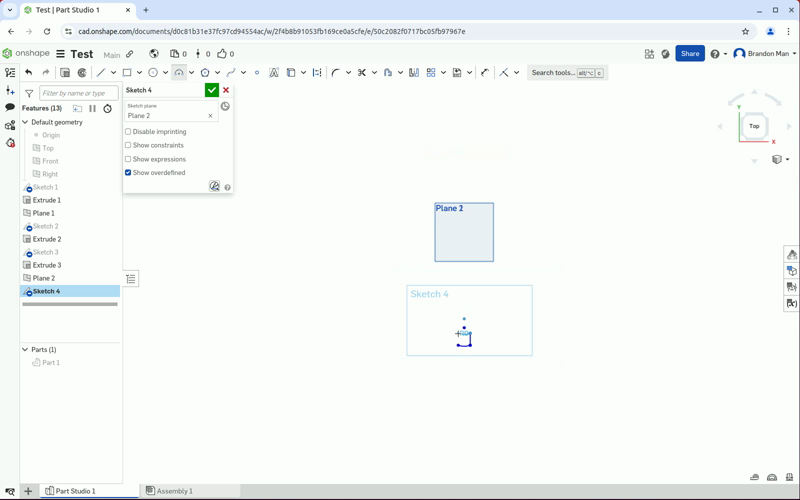
scroll(-6)
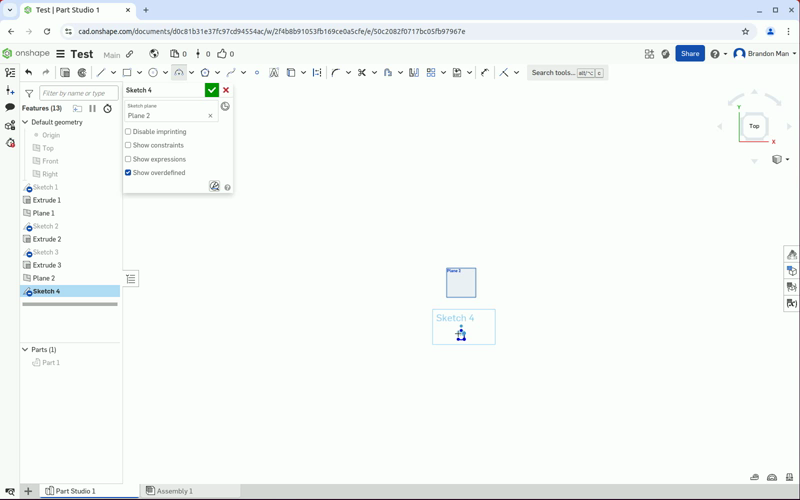
mouse_move(461, 334)
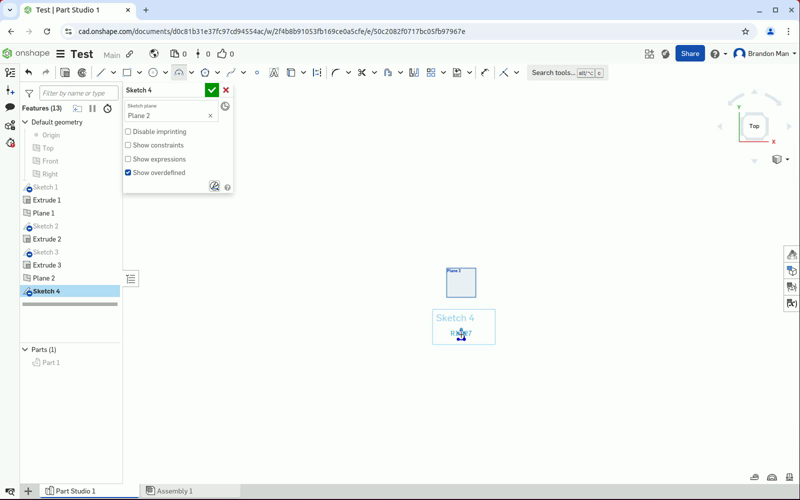
scroll(6)
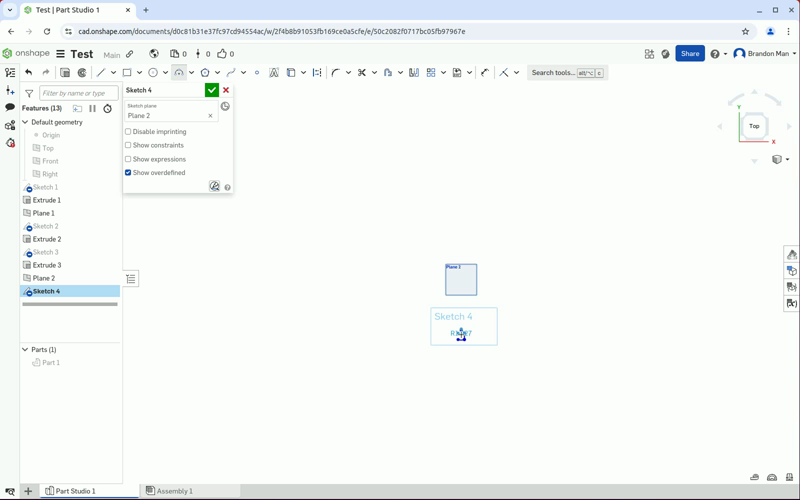
scroll(6)
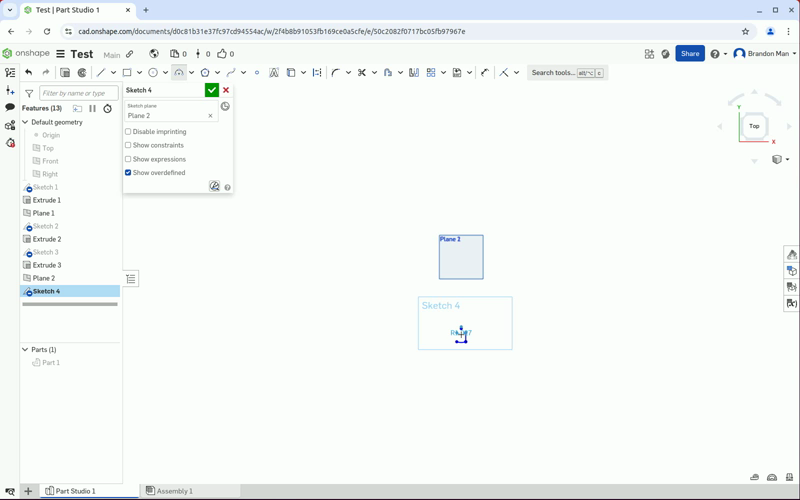
scroll(6)
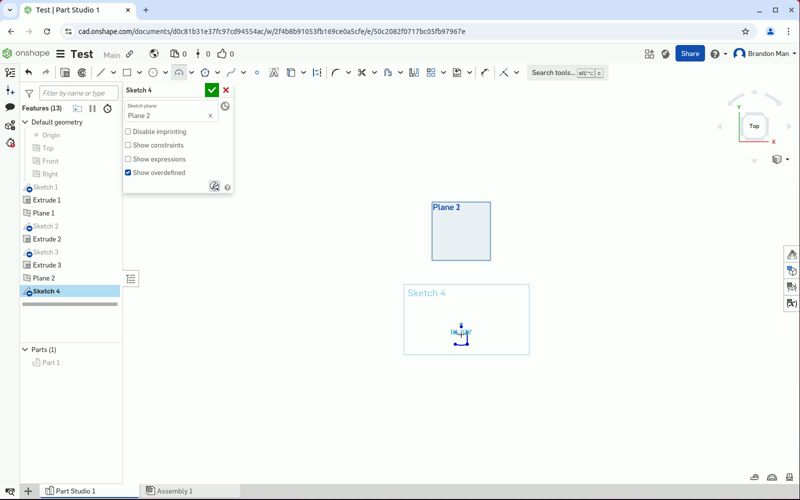
scroll(6)
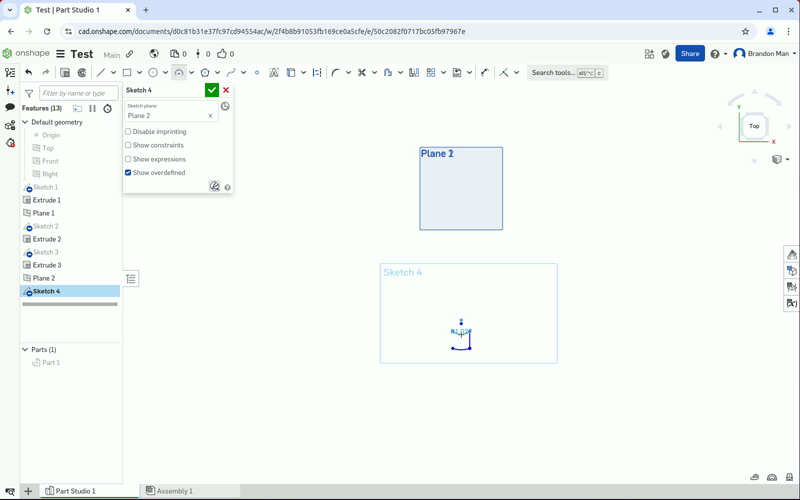
scroll(6)
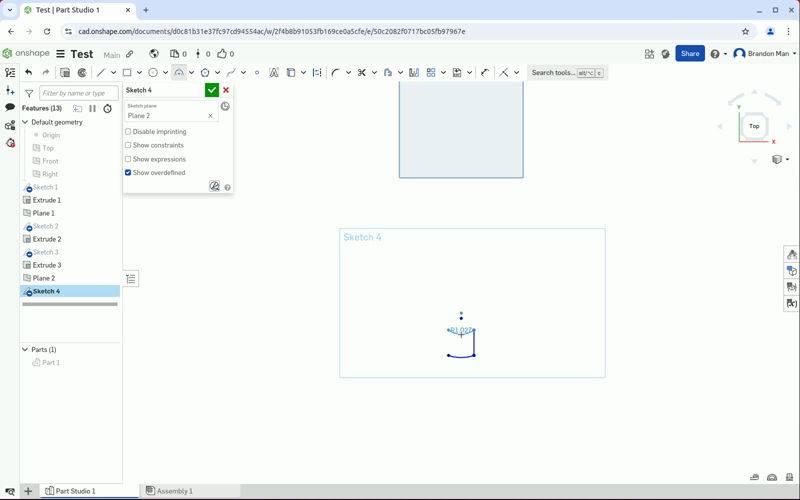
scroll(6)
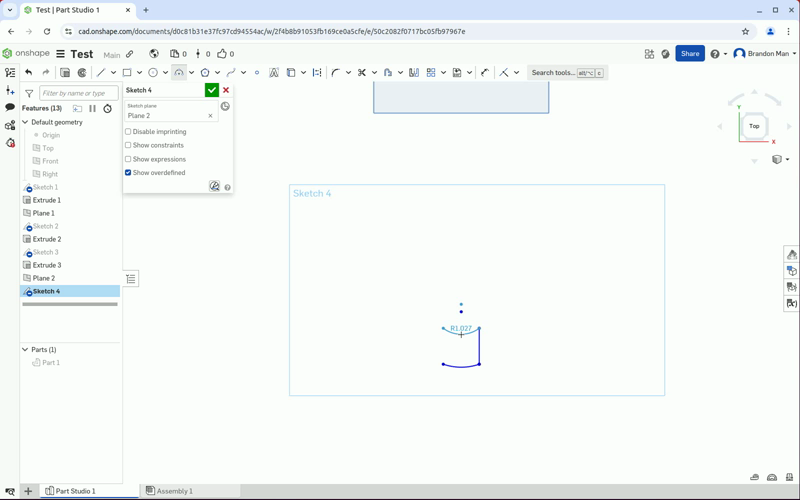
scroll(6)
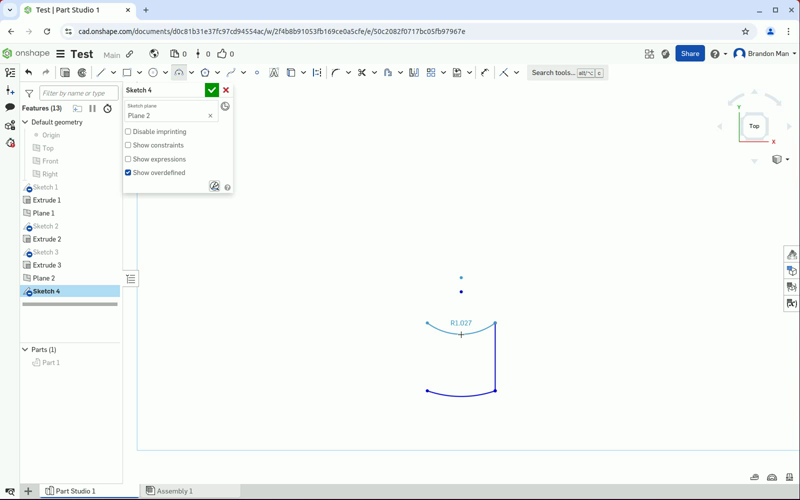
click(461, 334)
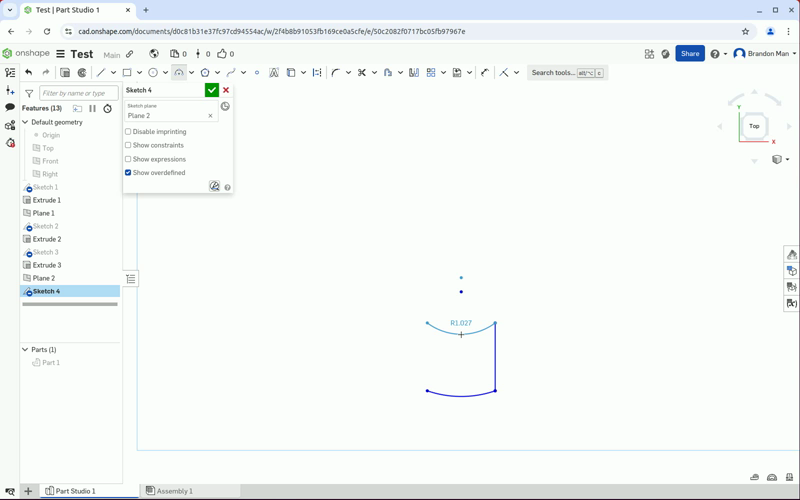
scroll(-6)
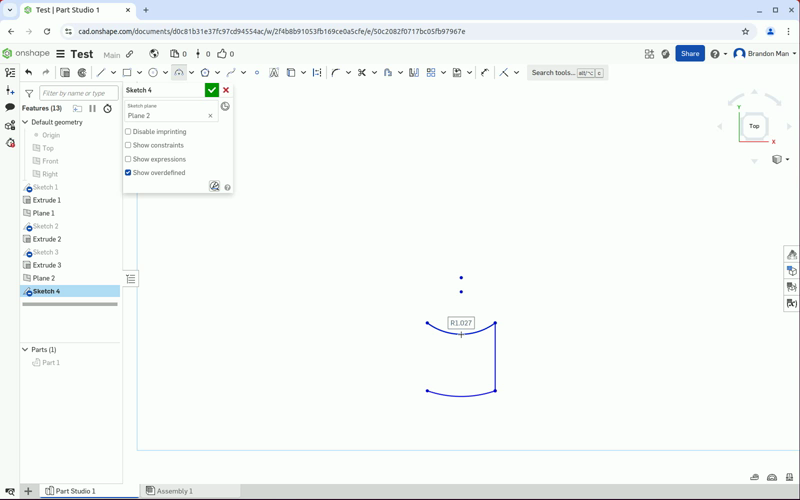
scroll(-6)
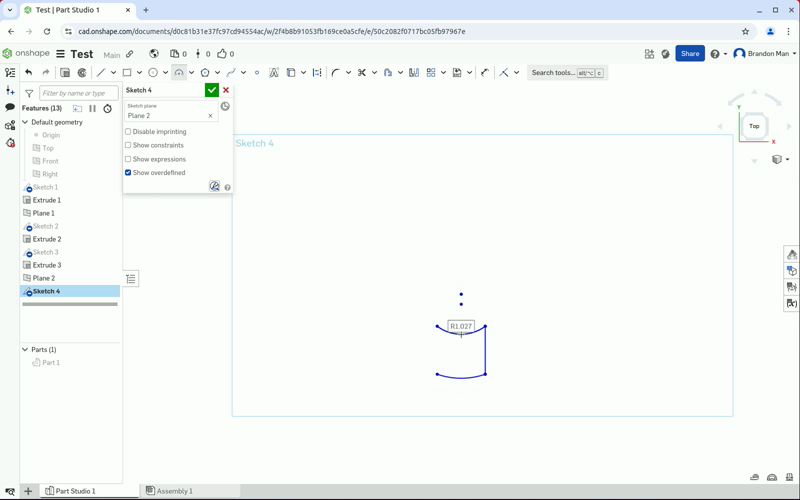
scroll(-6)
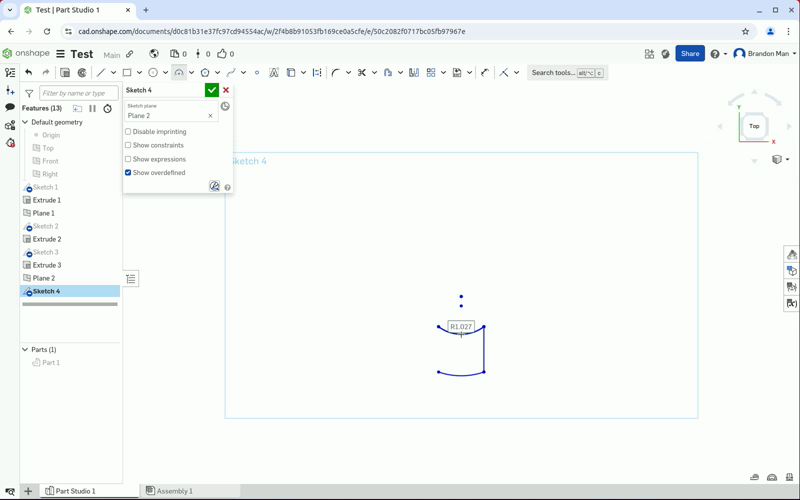
scroll(-6)
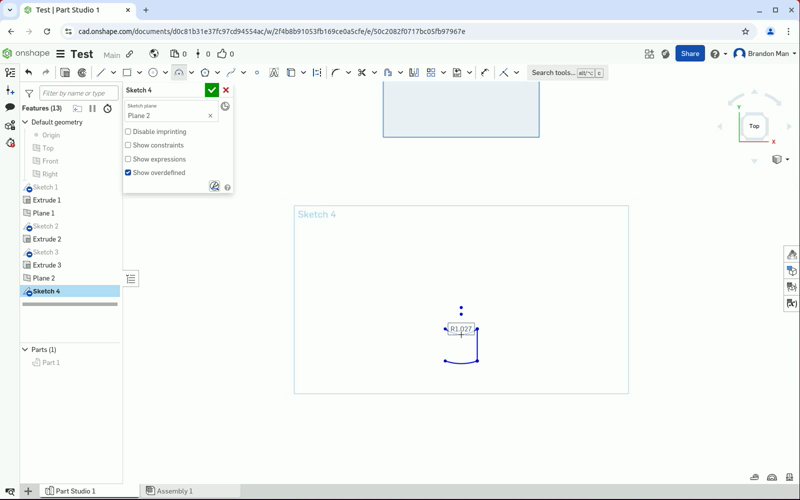
scroll(-6)
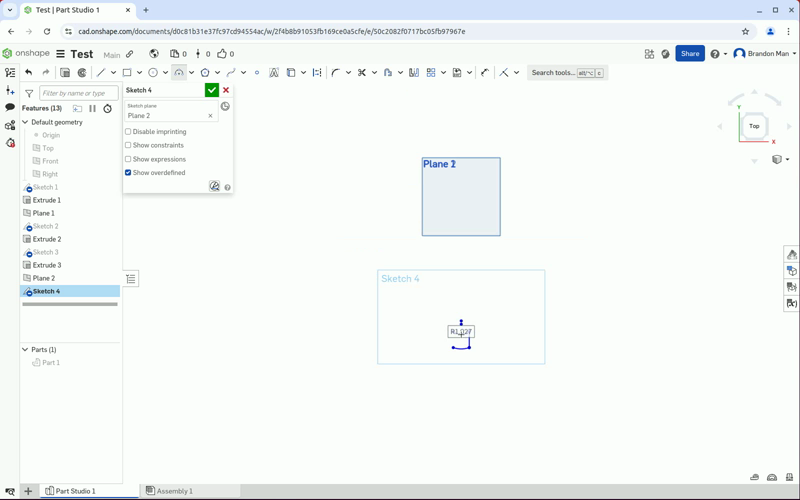
scroll(-6)
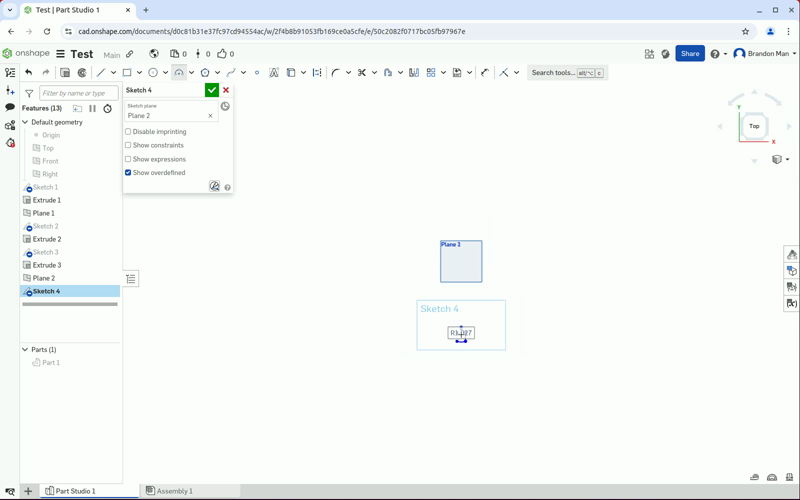
scroll(-6)
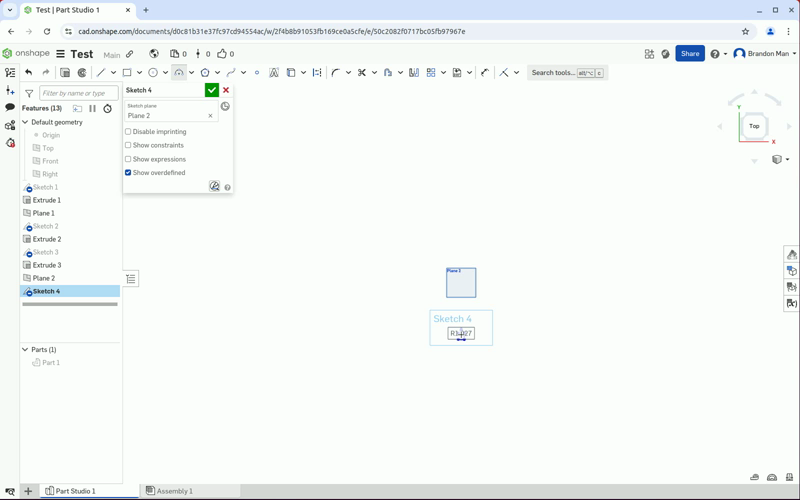
key_up(shift)
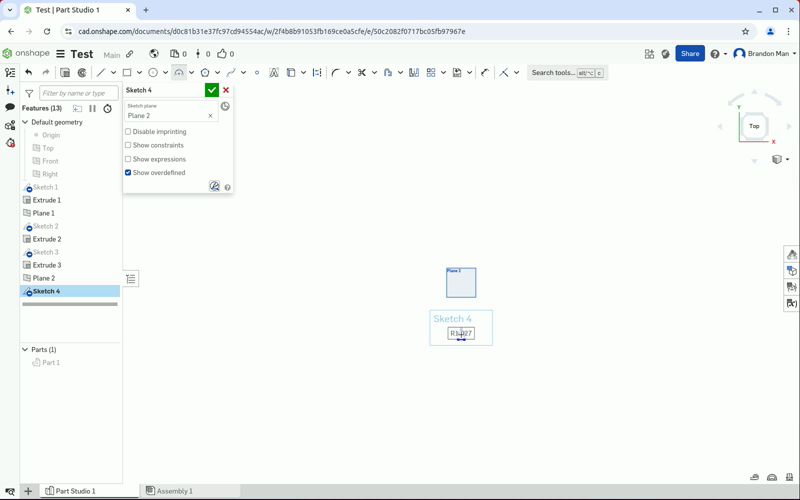
key(esc)
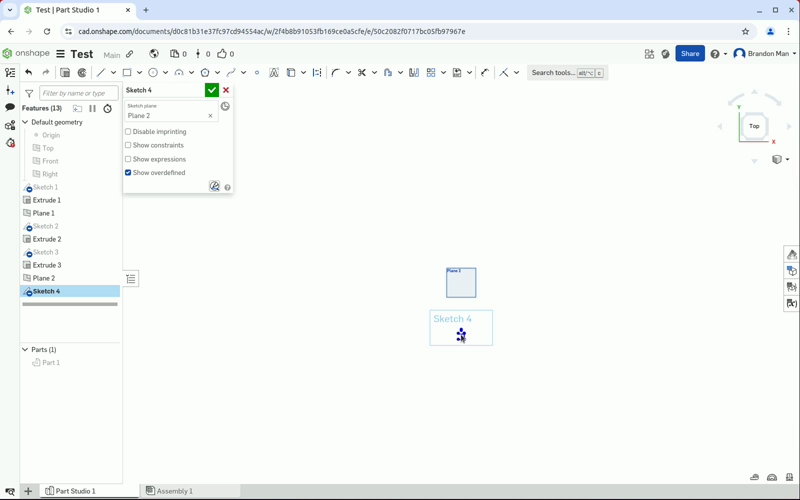
key(l)
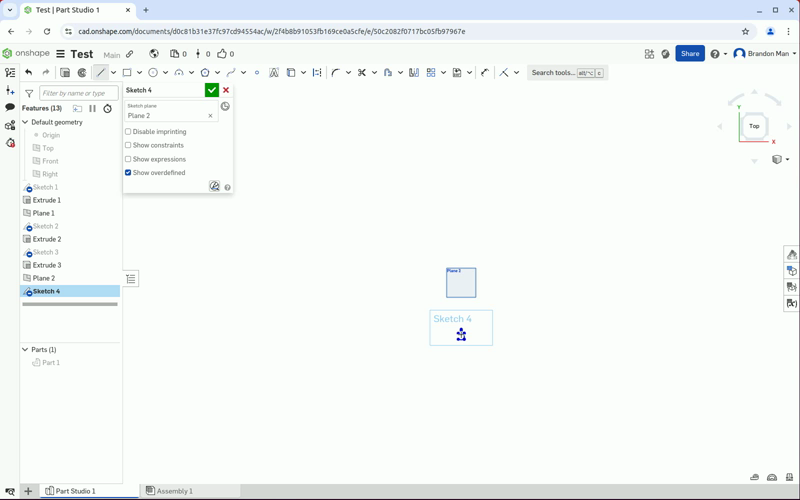
mouse_move(458, 333)
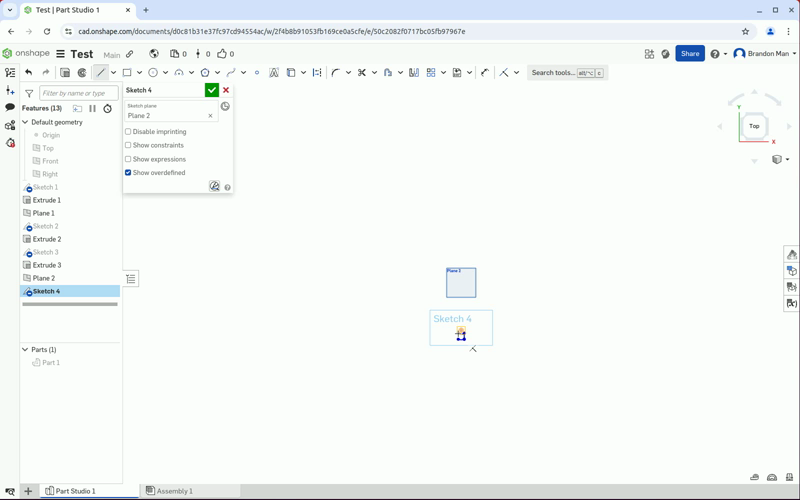
scroll(6)
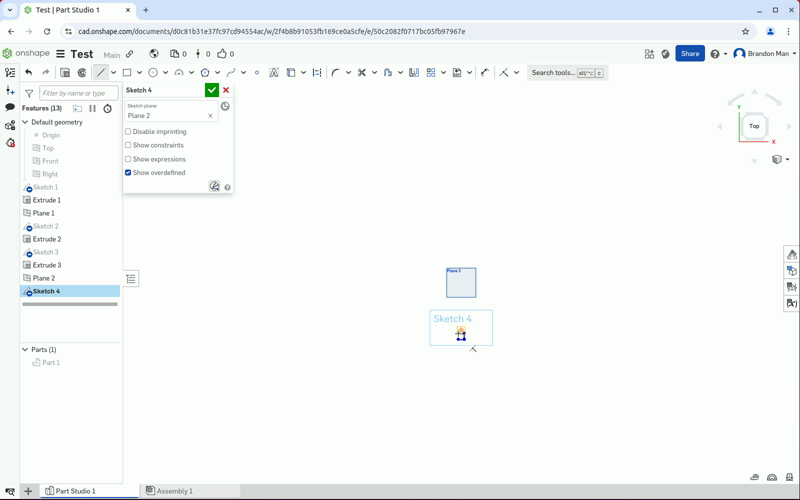
scroll(6)
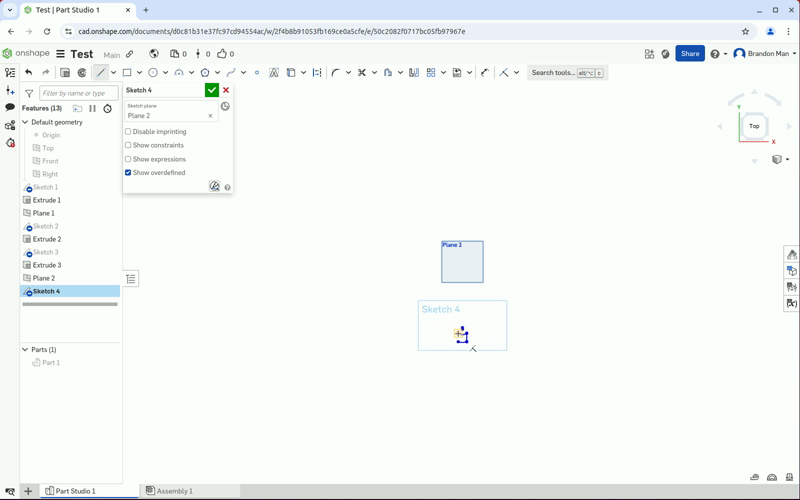
scroll(6)
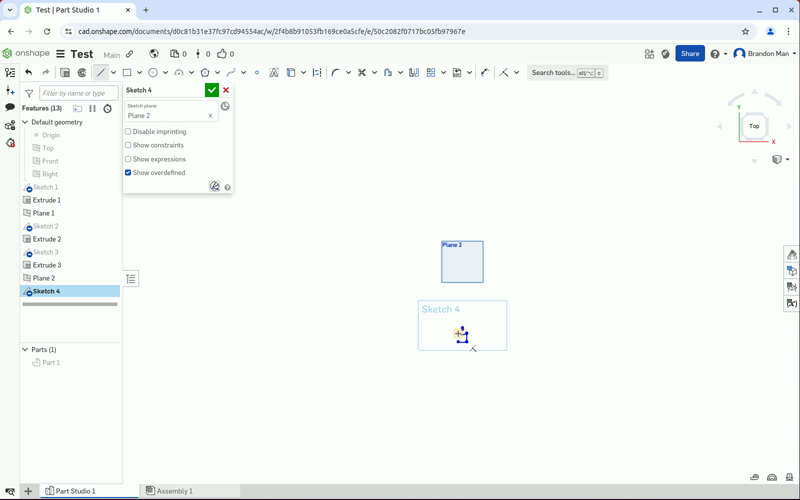
scroll(6)
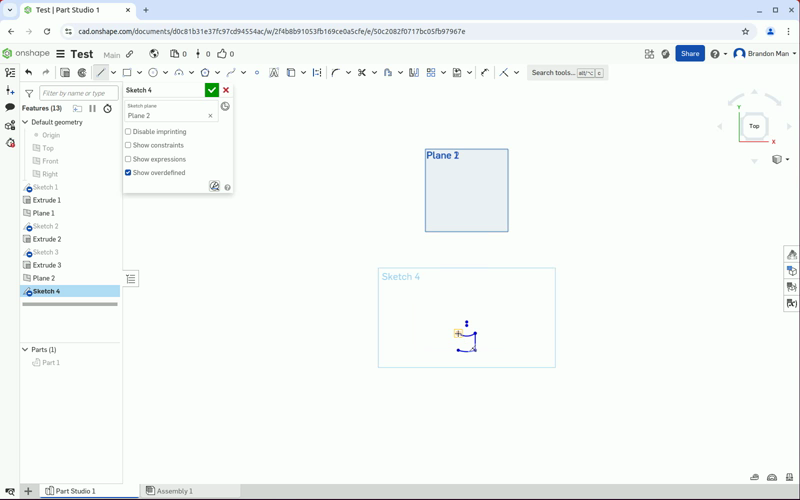
scroll(6)
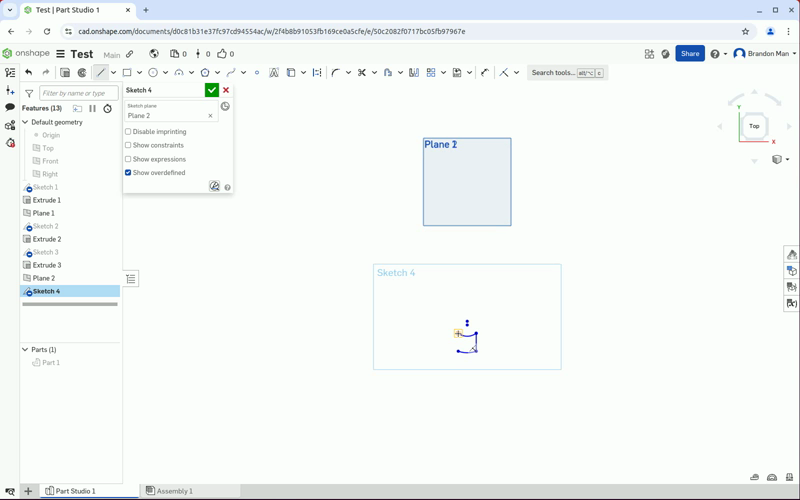
scroll(6)
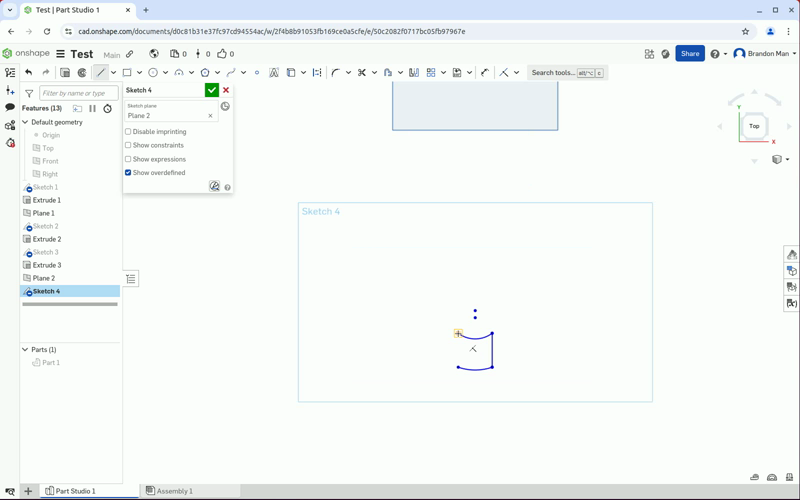
scroll(6)
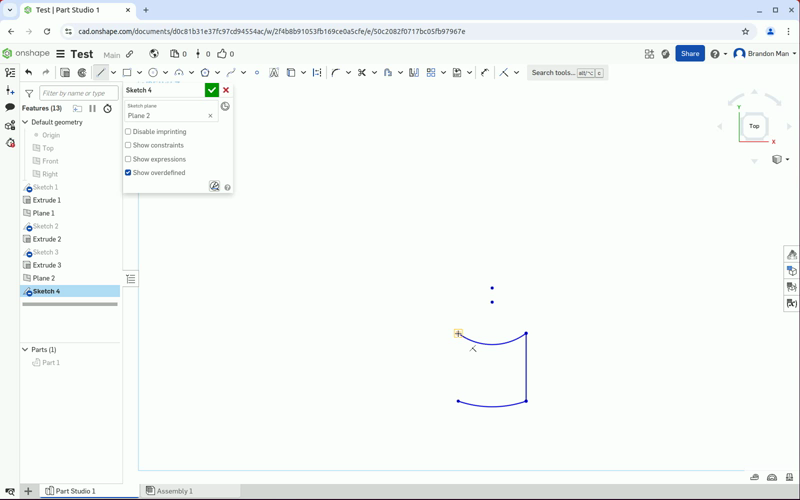
click(458, 333)
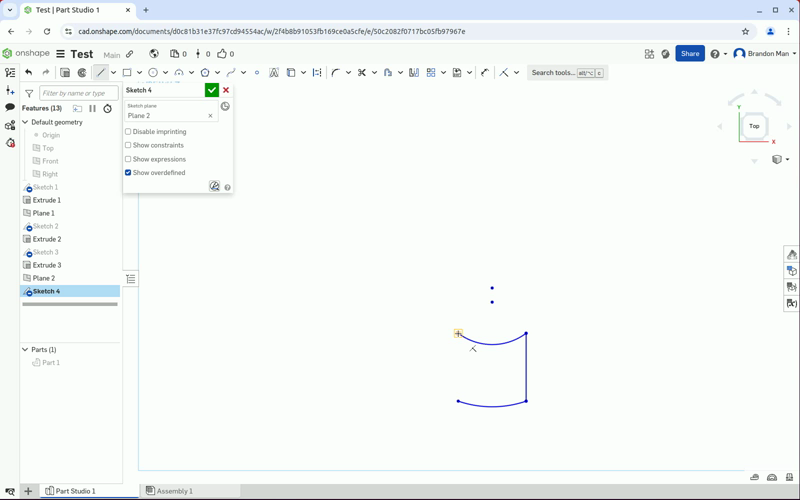
scroll(-6)
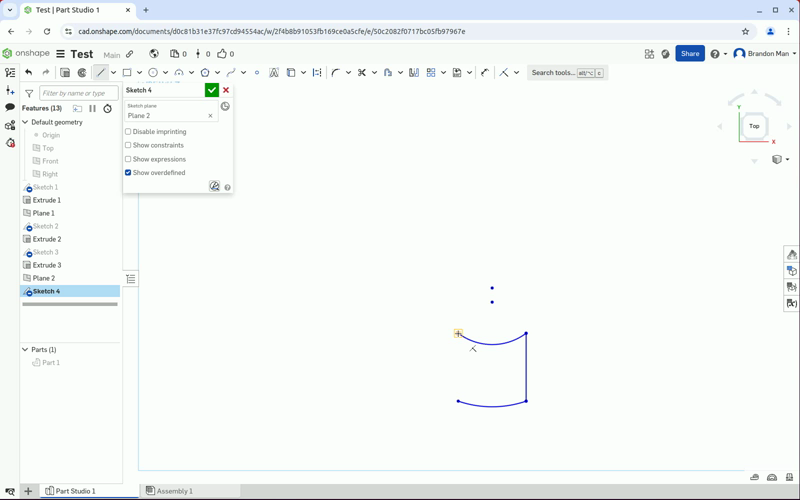
scroll(-6)
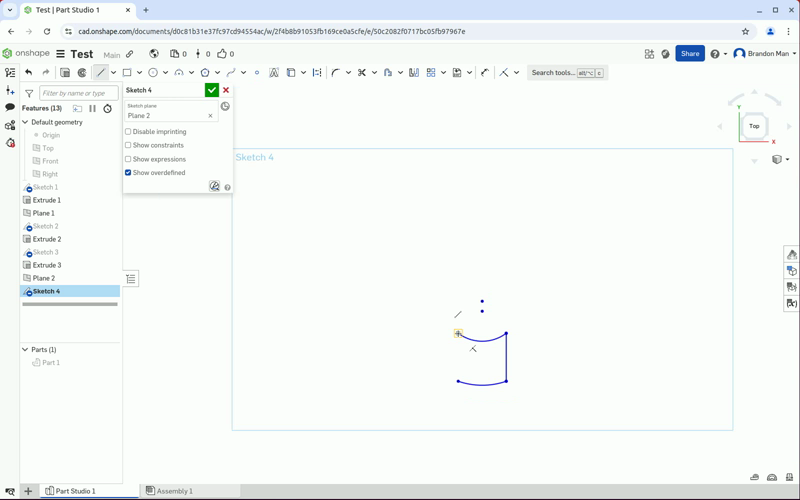
scroll(-6)
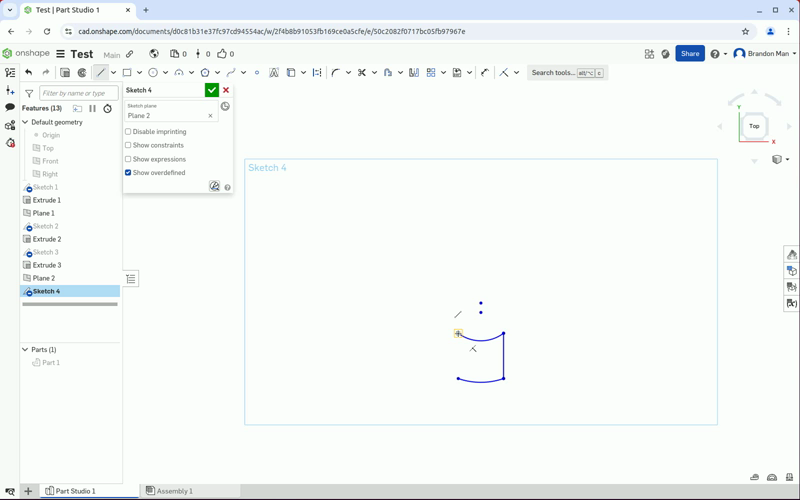
scroll(-6)
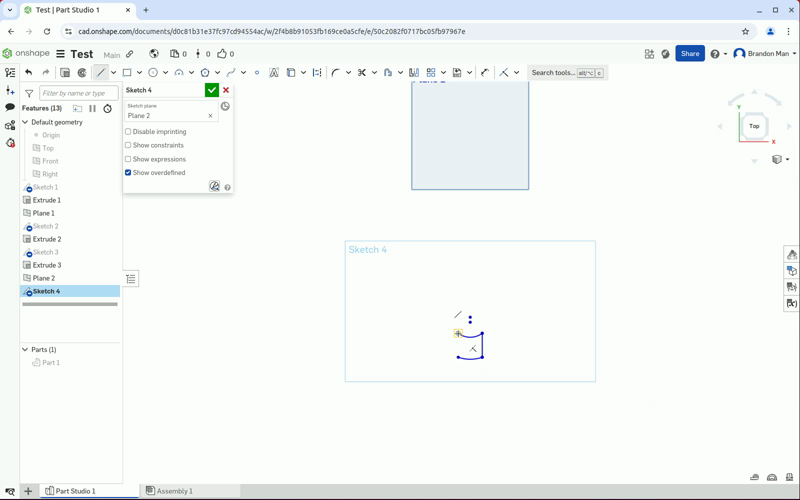
scroll(-6)
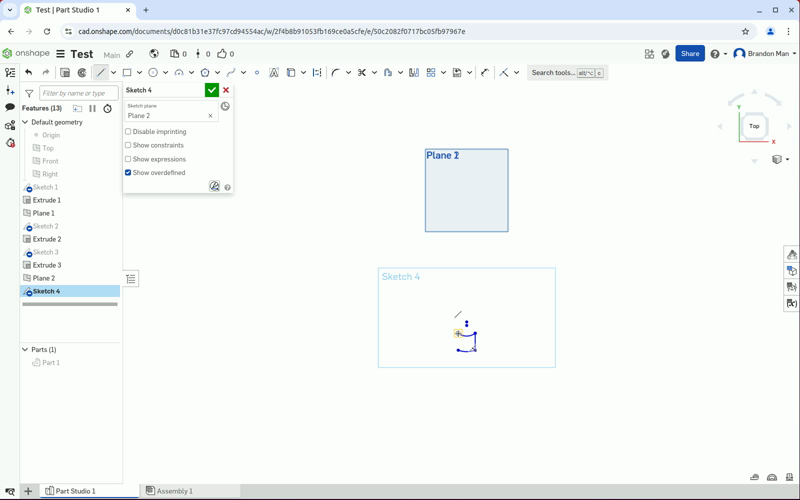
scroll(-6)
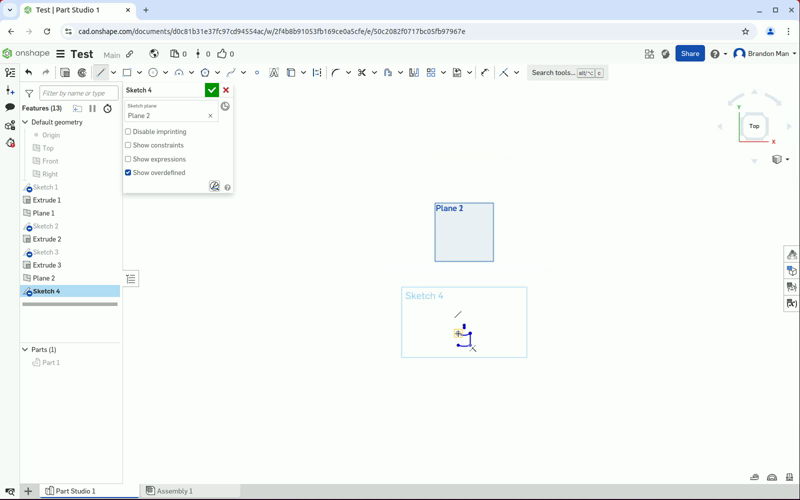
scroll(-6)
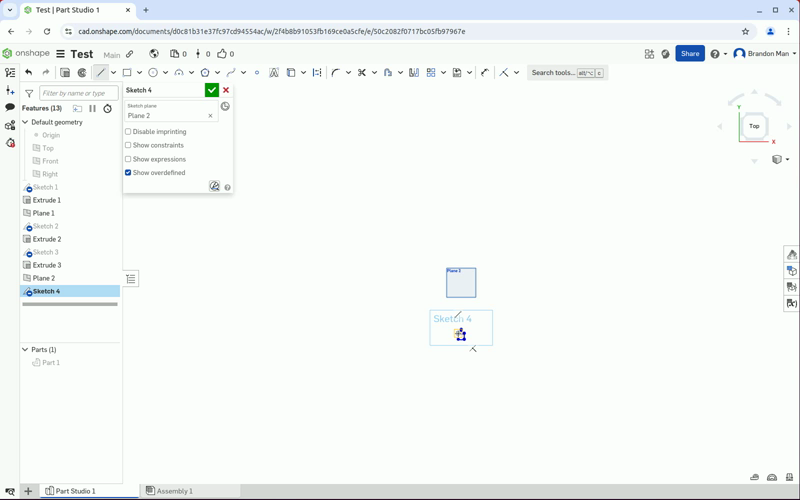
mouse_move(488, 333)
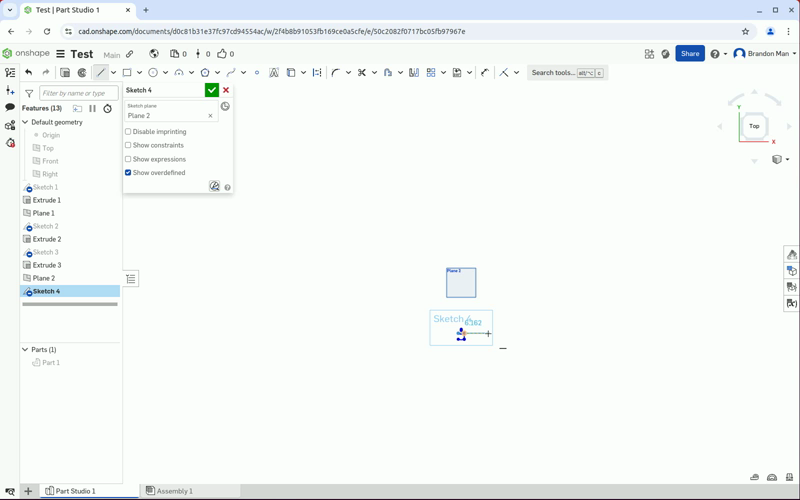
key_down(shift)
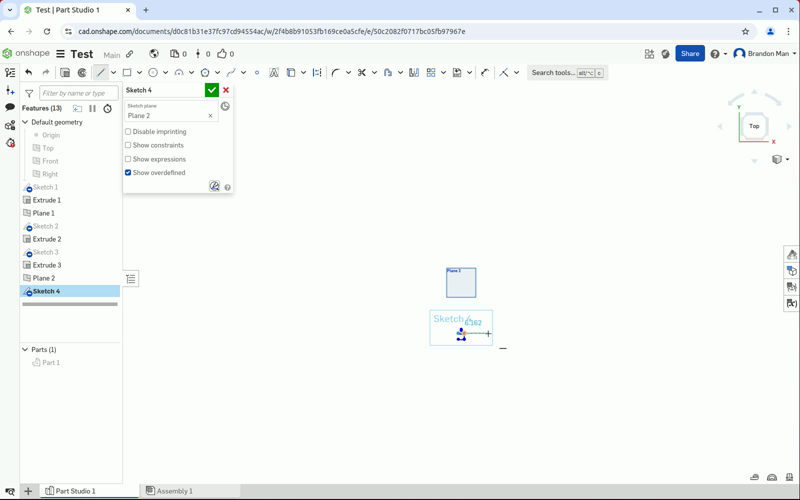
mouse_move(458, 339)
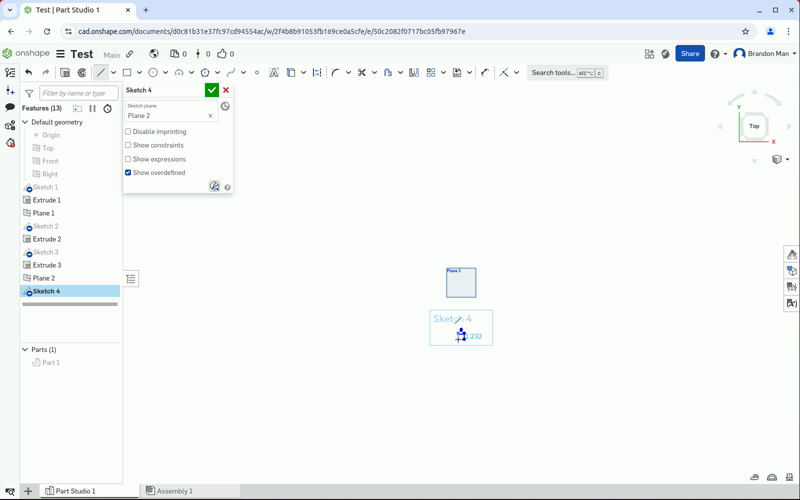
scroll(6)
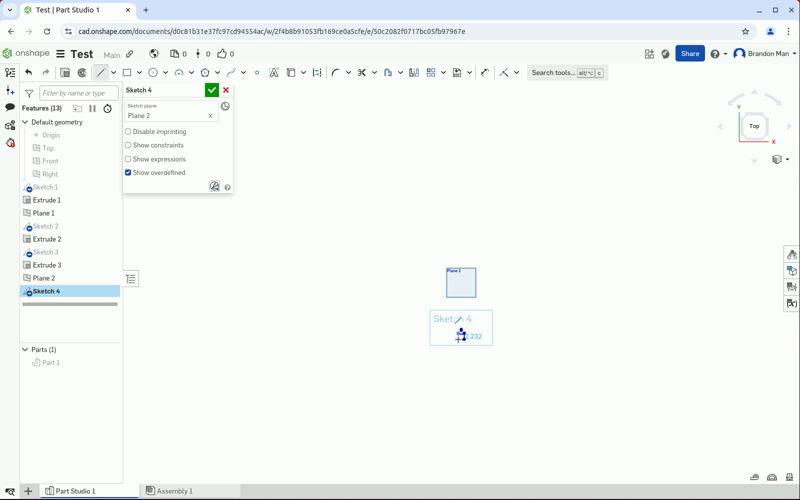
scroll(6)
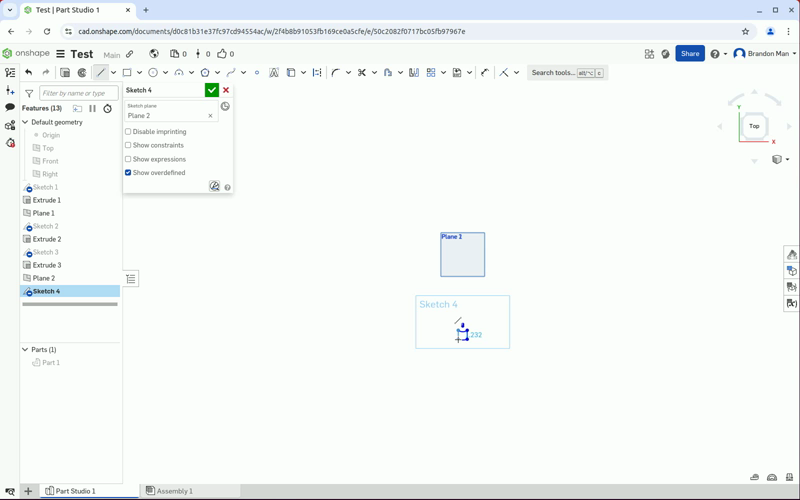
scroll(6)
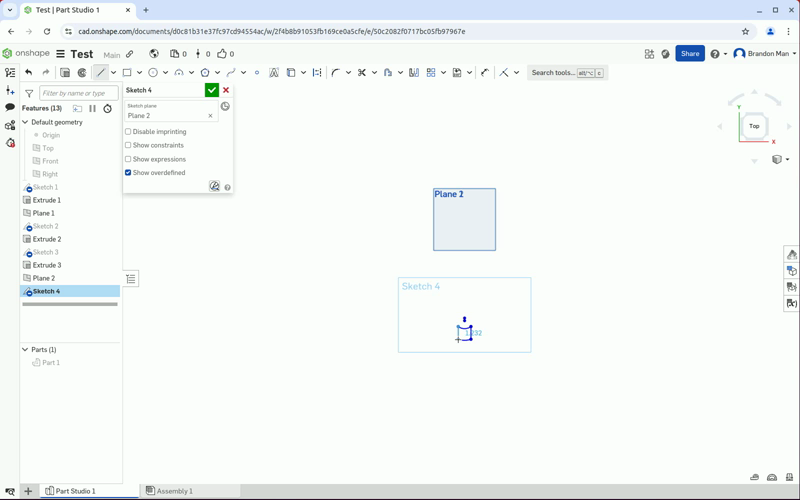
scroll(6)
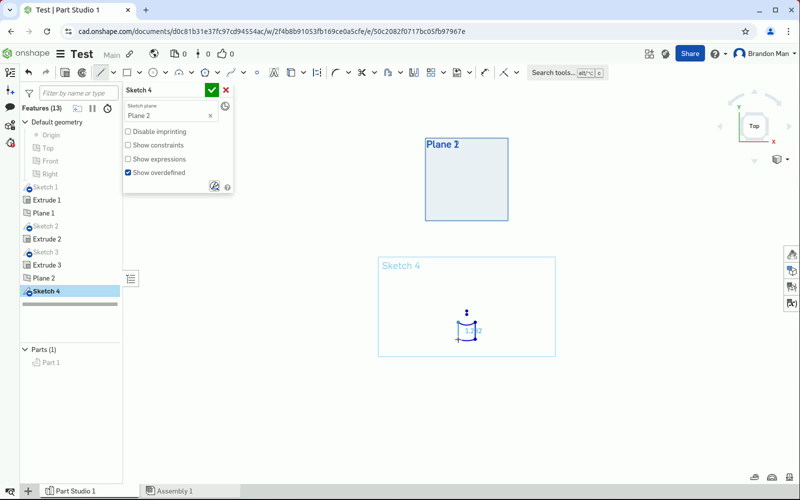
scroll(6)
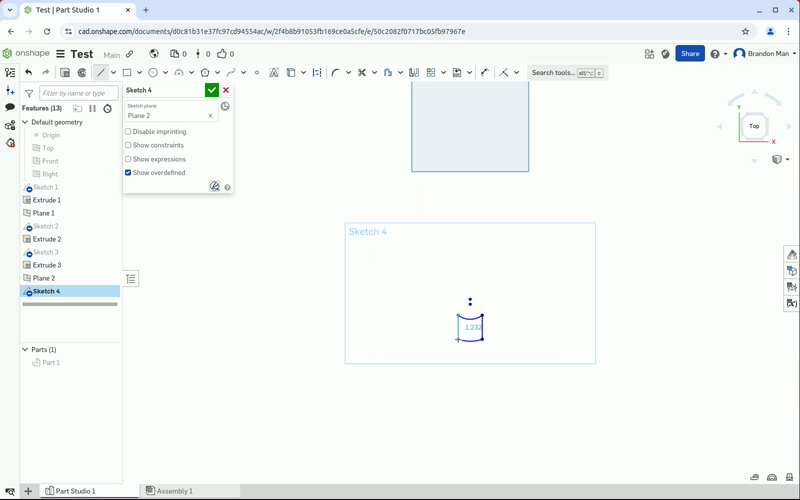
scroll(6)
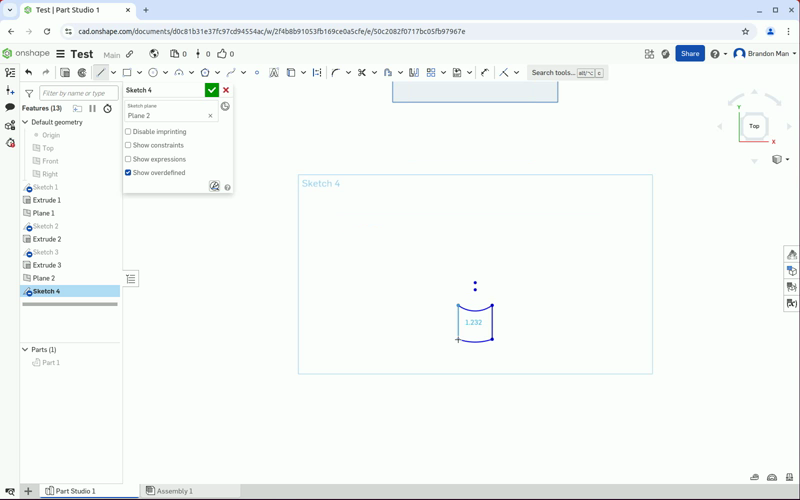
scroll(6)
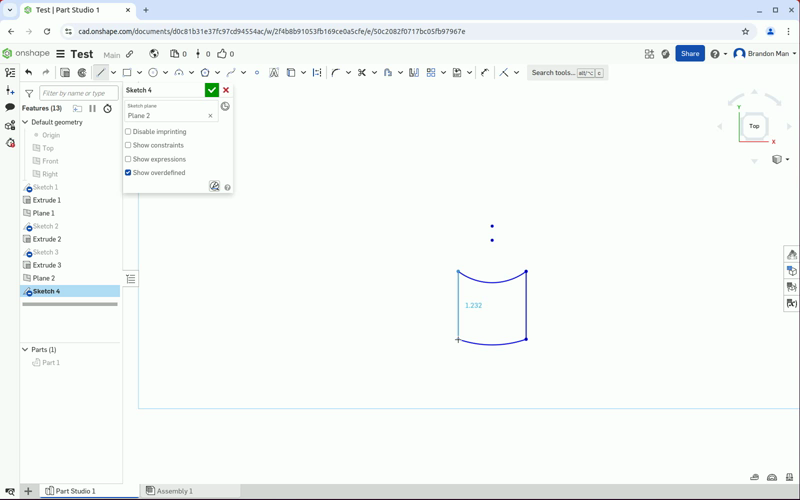
key_up(shift)
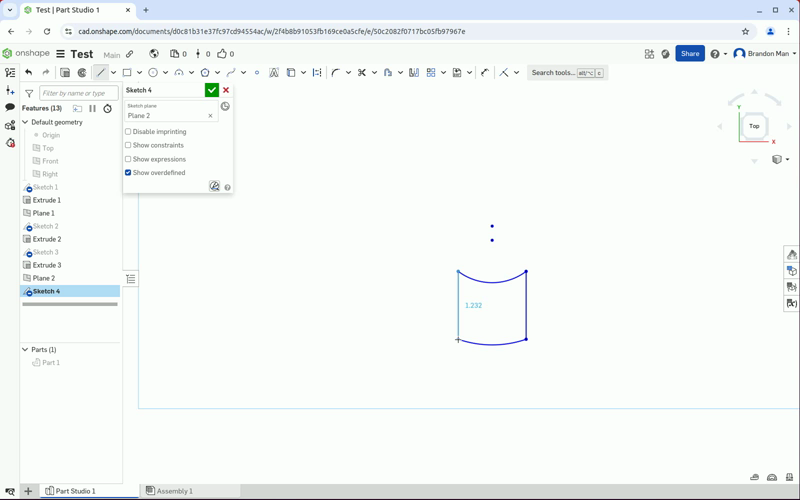
click(458, 339)
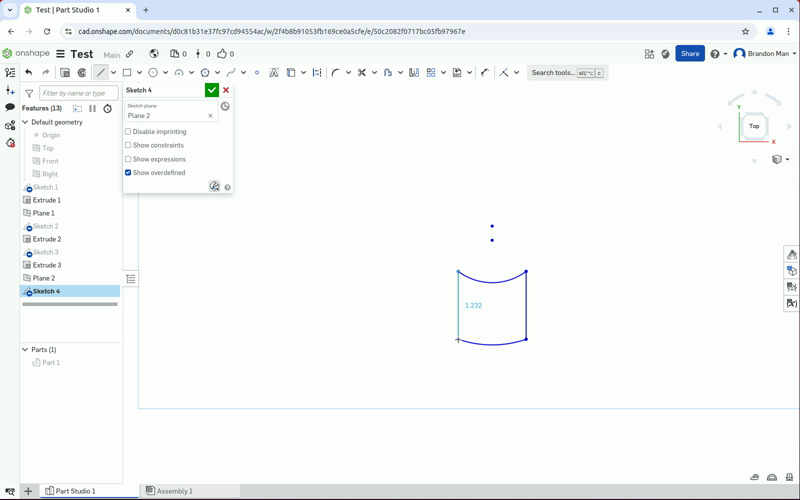
scroll(-6)
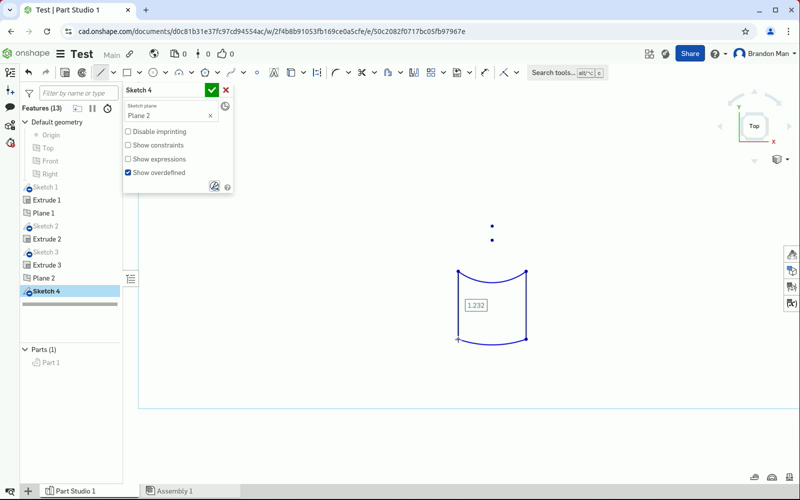
scroll(-6)
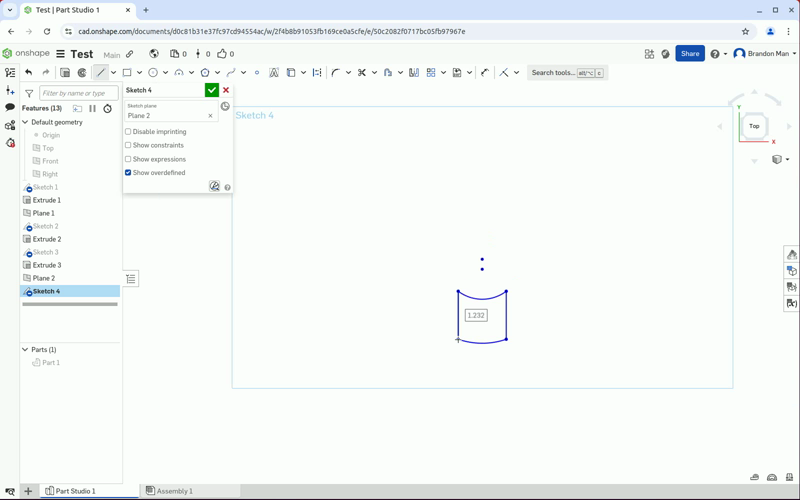
scroll(-6)
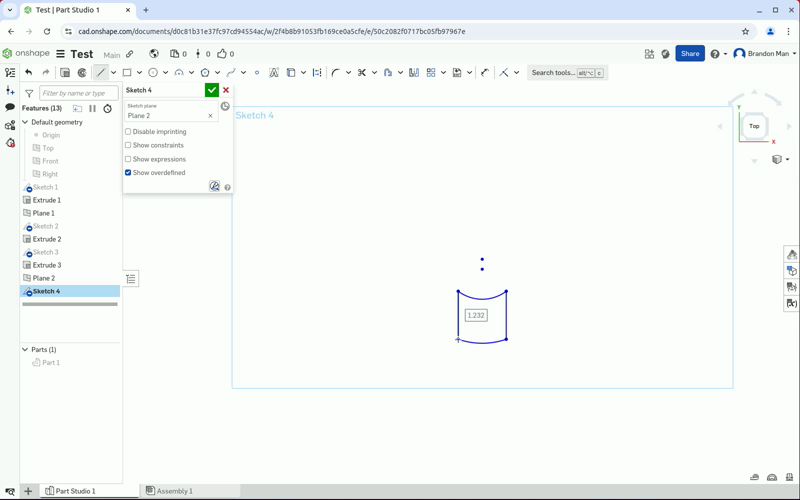
scroll(-6)
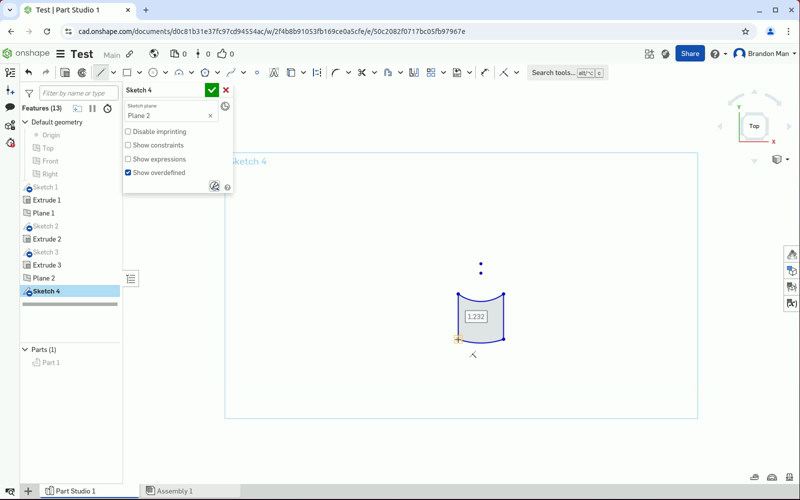
scroll(-6)
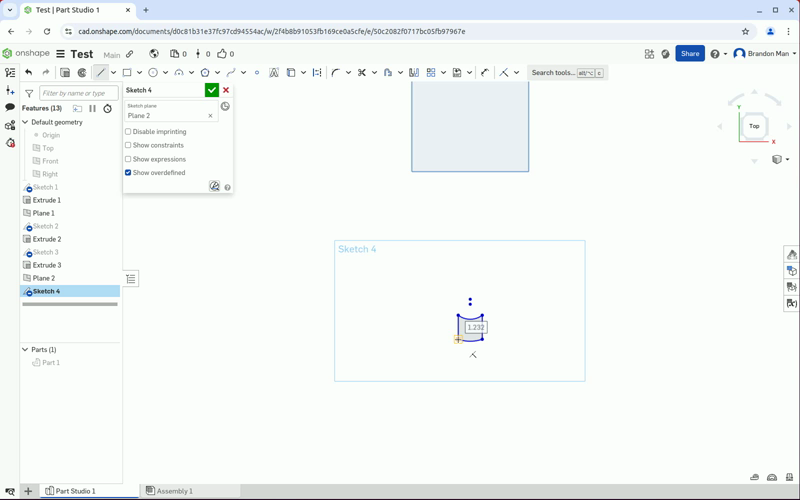
scroll(-6)
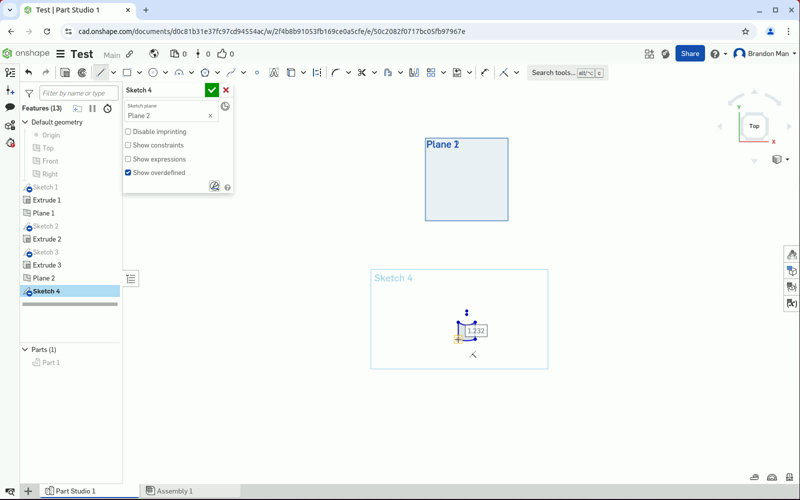
scroll(-6)
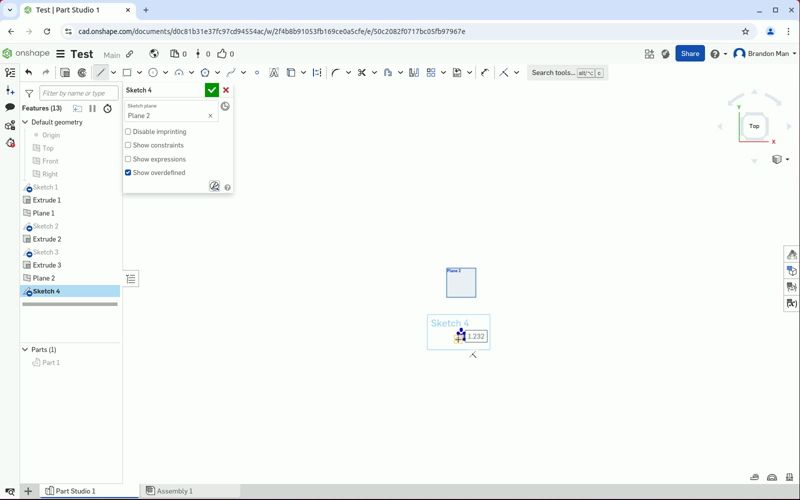
key(esc)
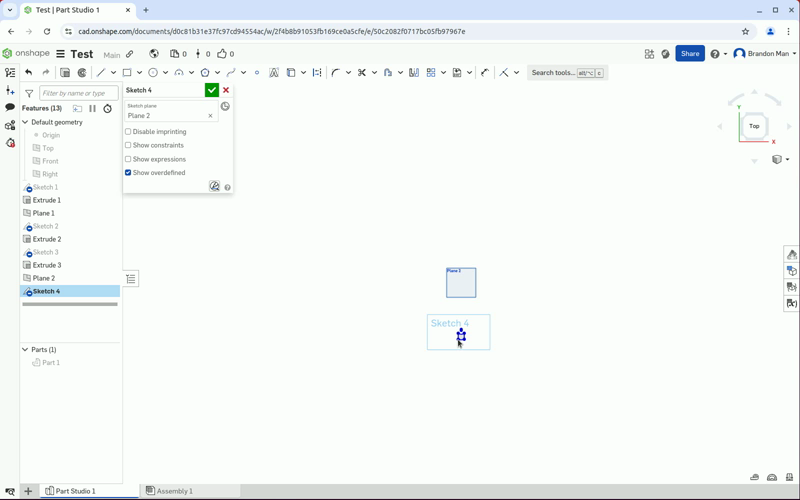
mouse_move(459, 334)
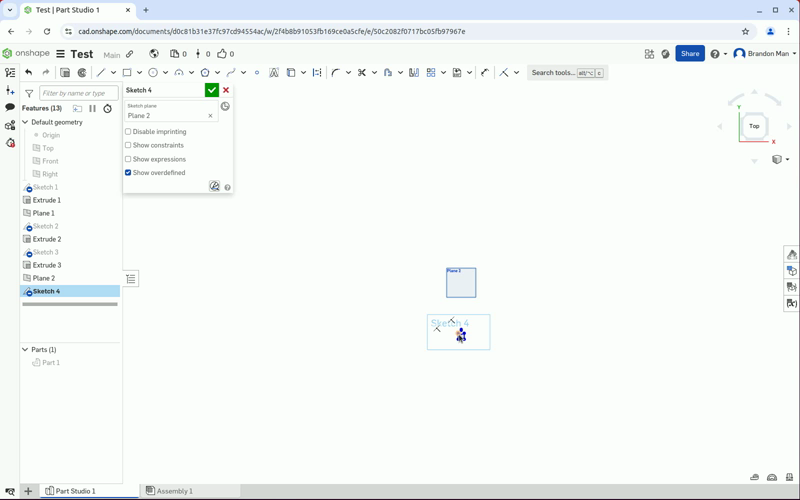
scroll(6)
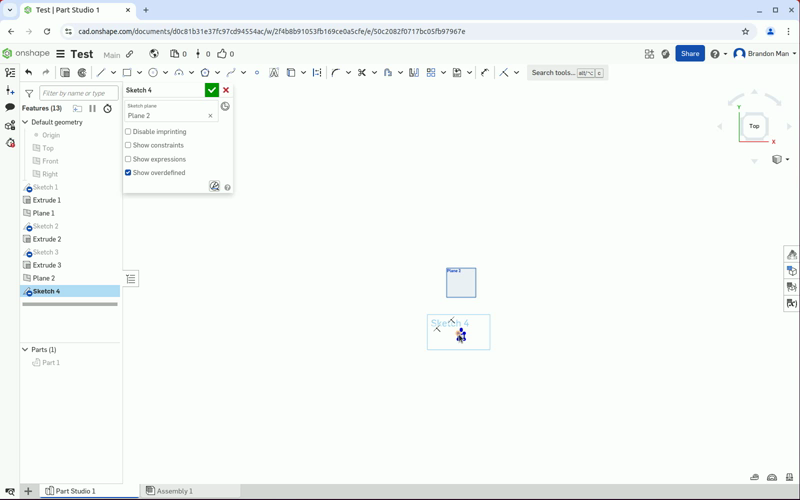
scroll(6)
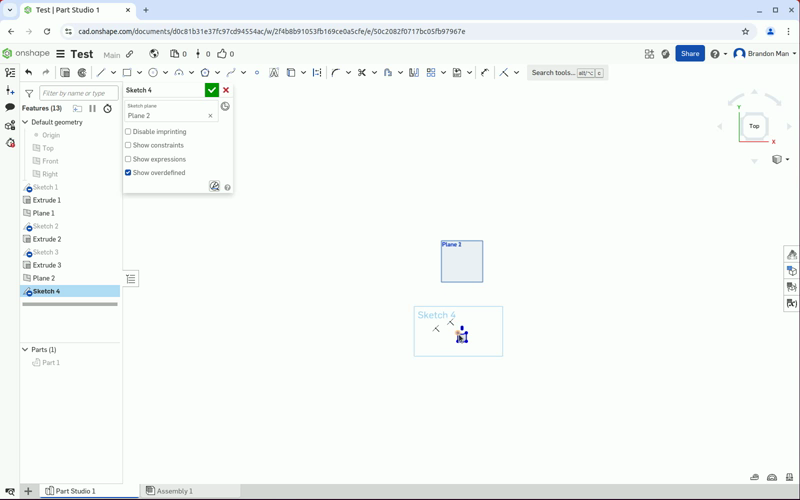
scroll(6)
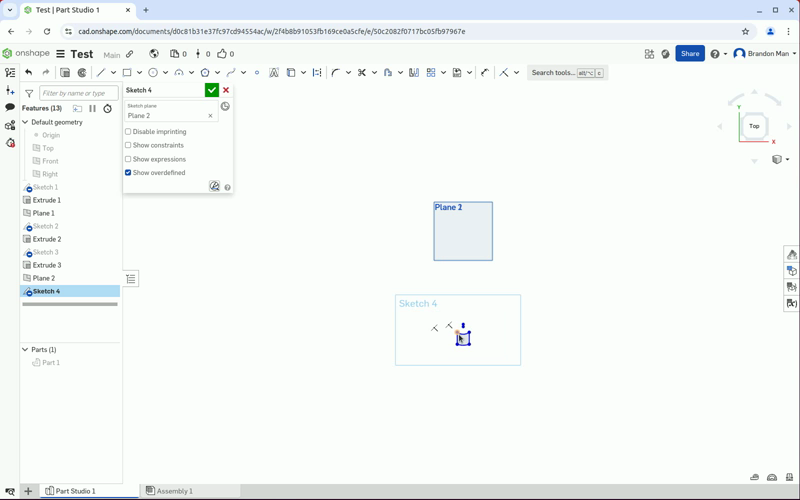
scroll(6)
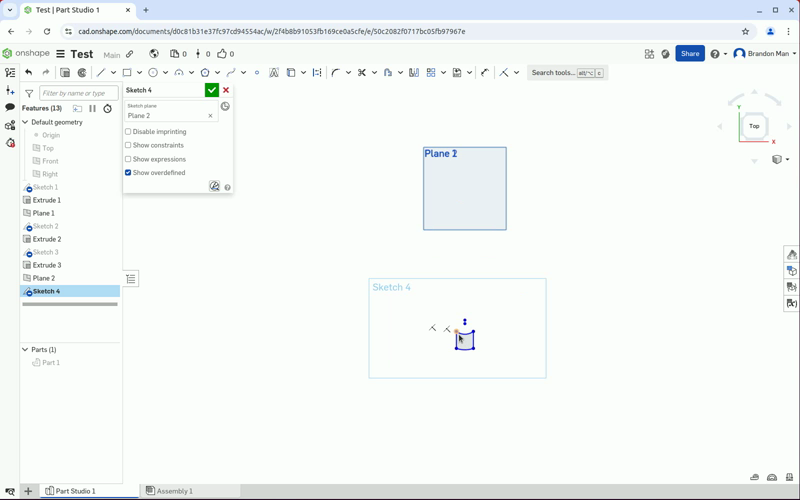
scroll(6)
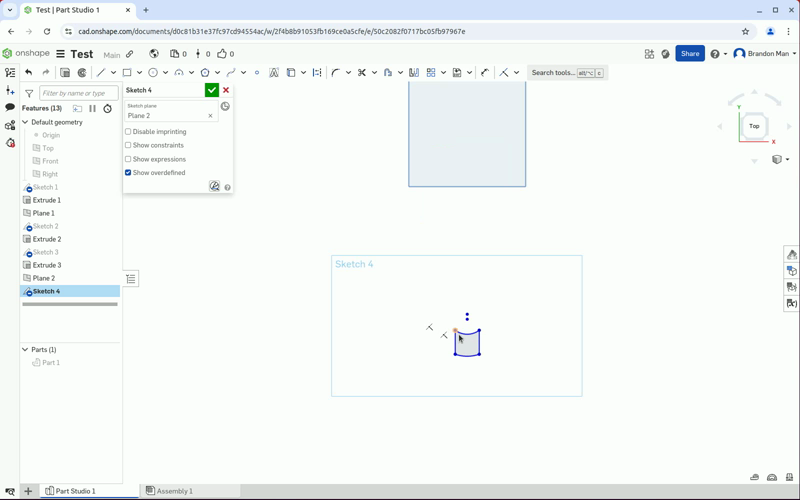
scroll(6)
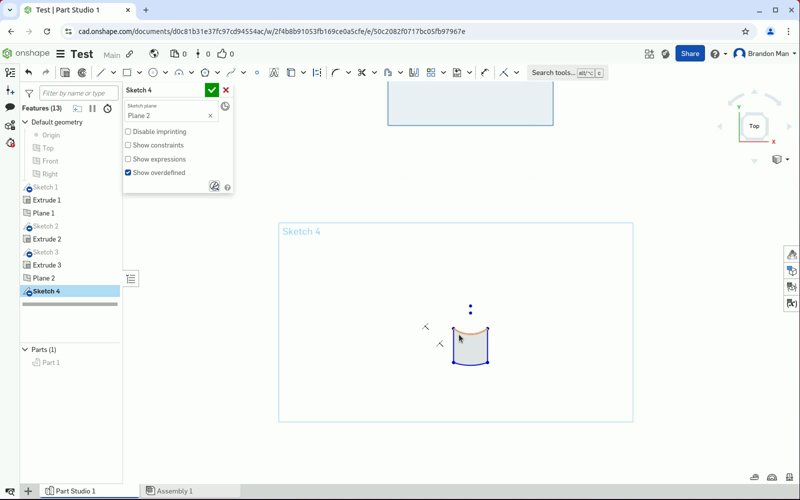
scroll(6)
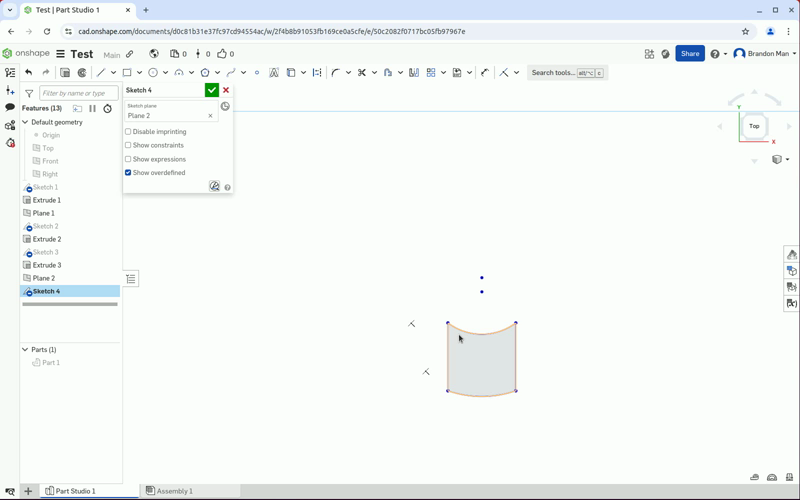
click(459, 334)
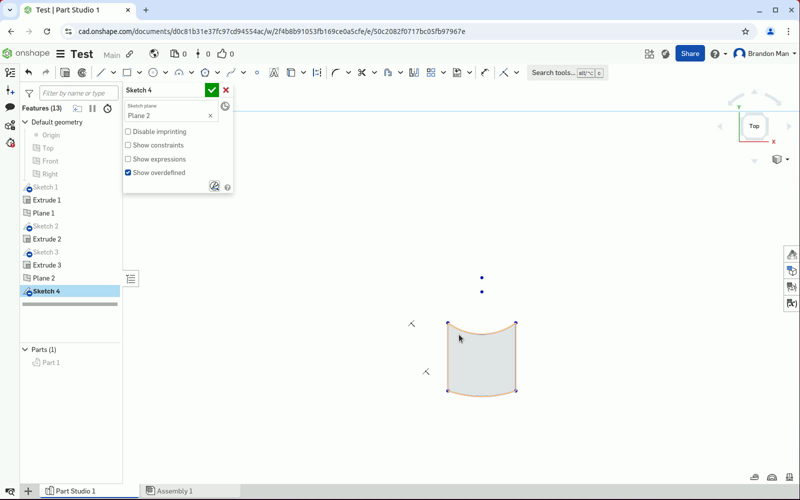
scroll(-6)
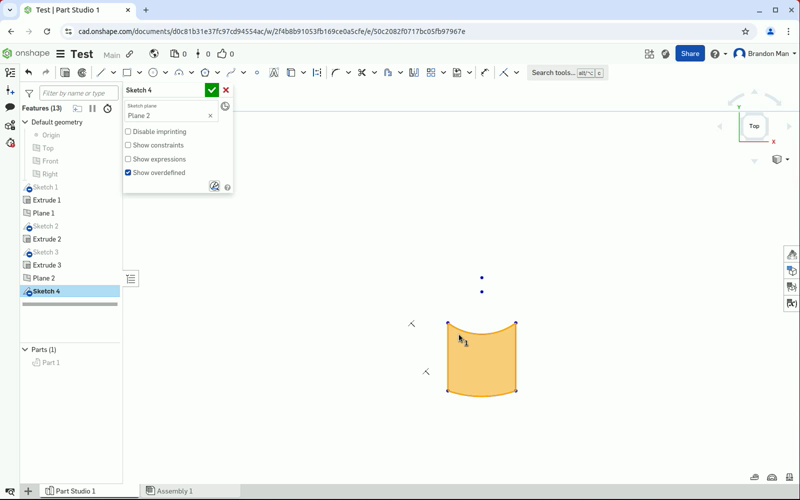
scroll(-6)
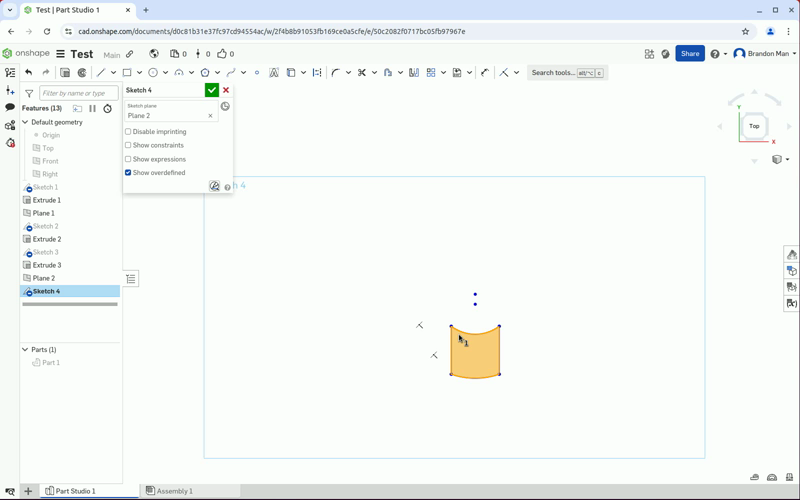
scroll(-6)
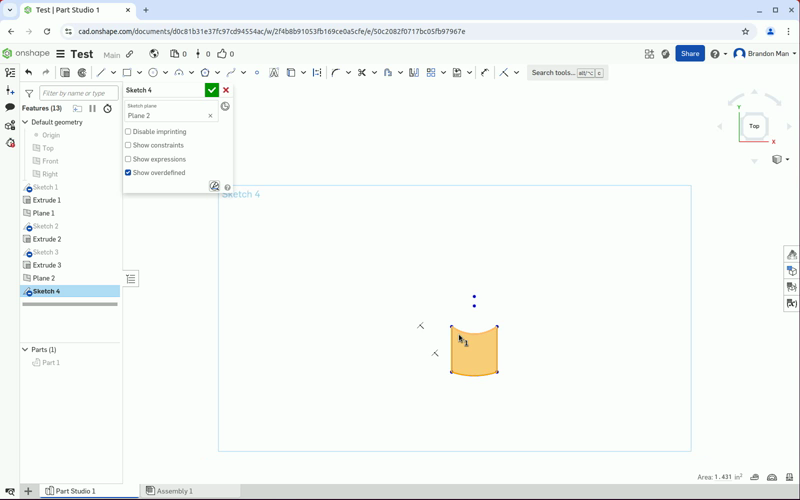
scroll(-6)
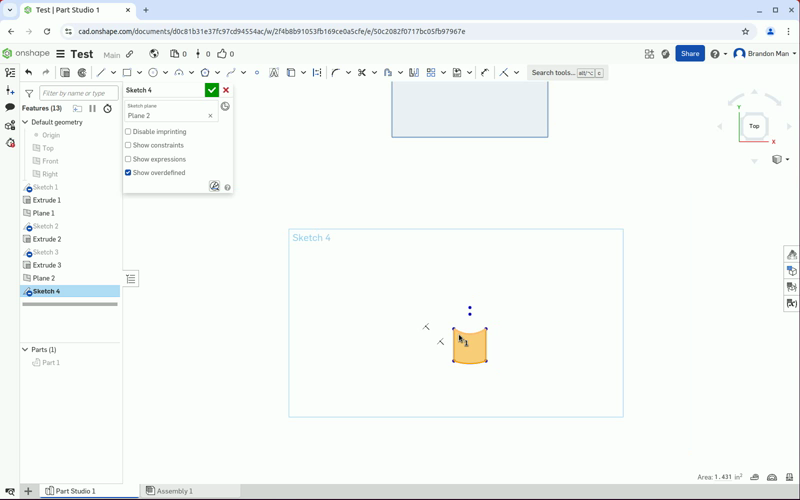
scroll(-6)
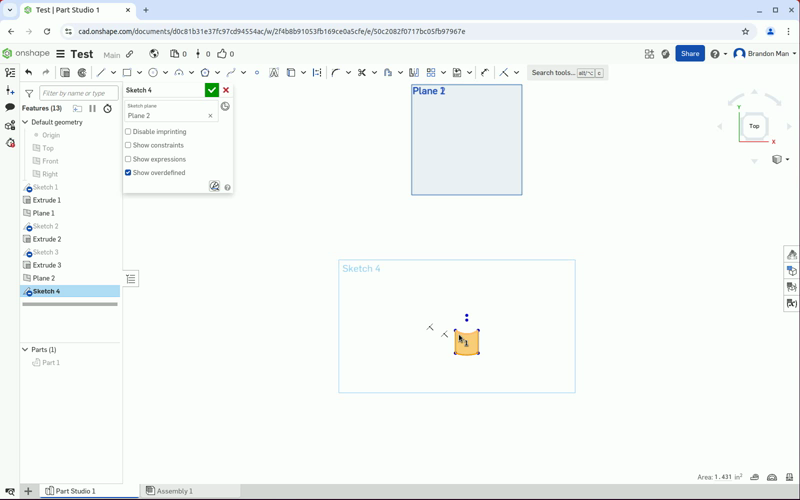
scroll(-6)
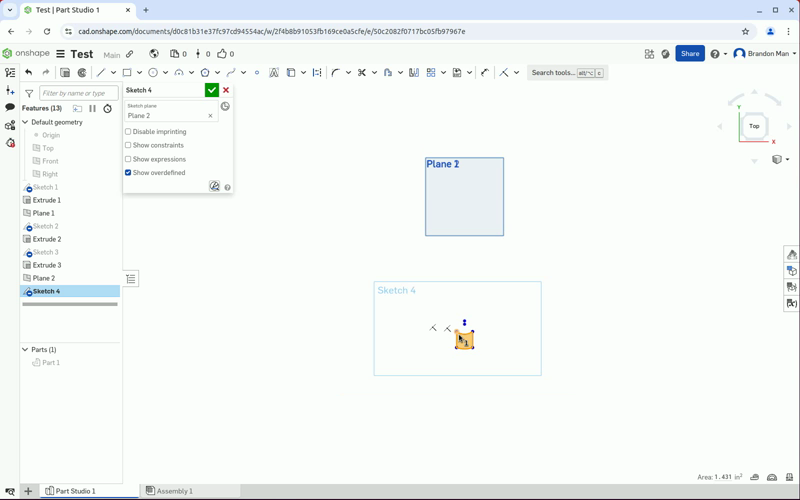
scroll(-6)
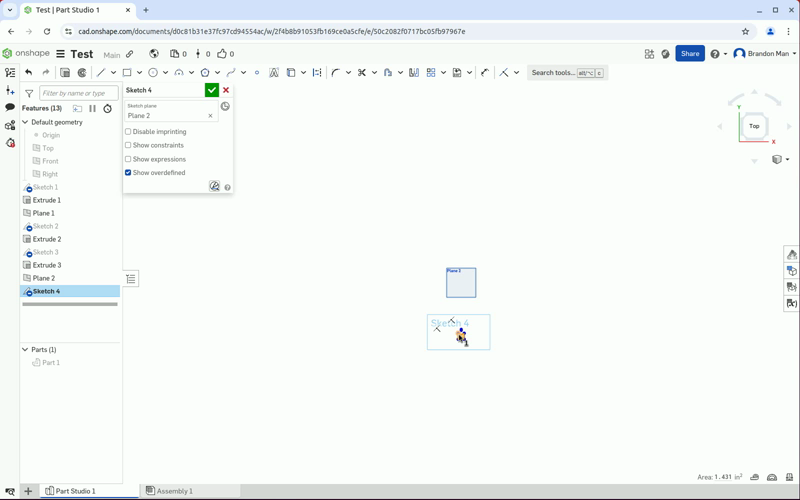
mouse_move(73, 352)
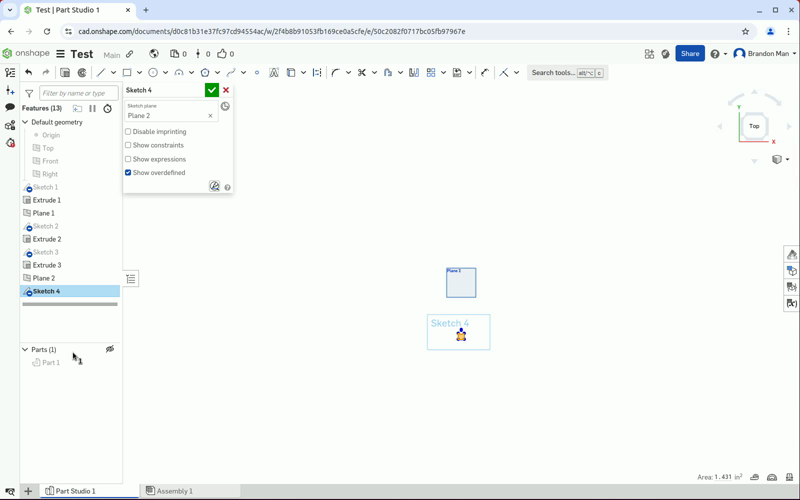
key(shift+y)
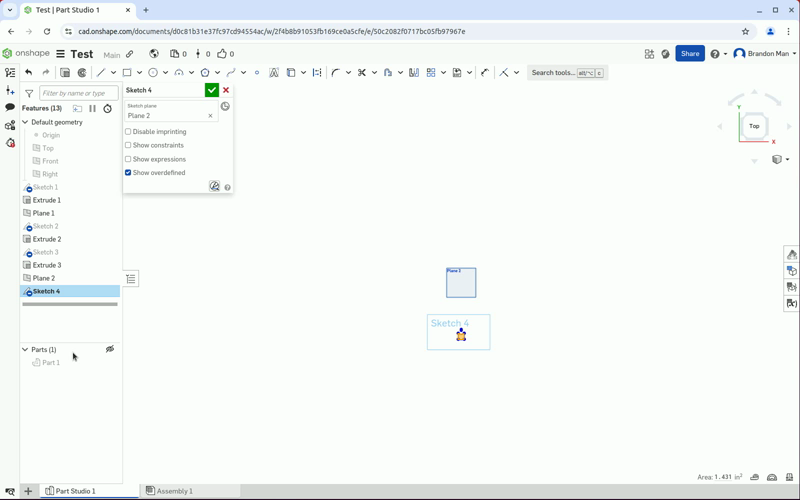
key(shift+e)
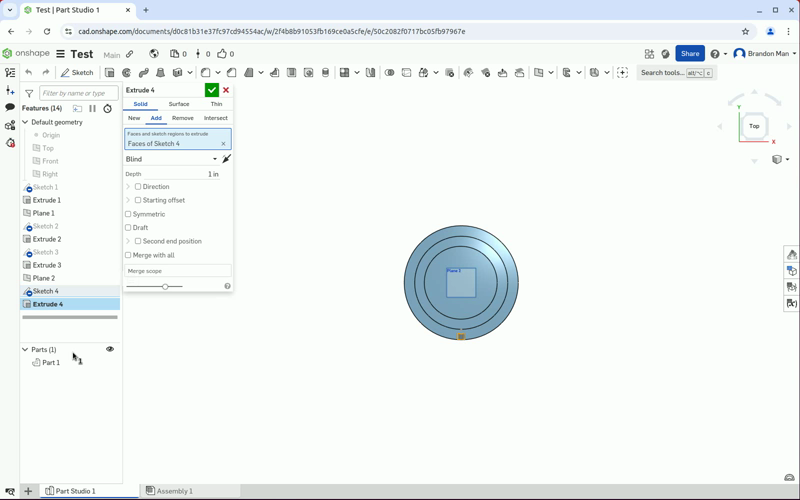
mouse_move(143, 106)
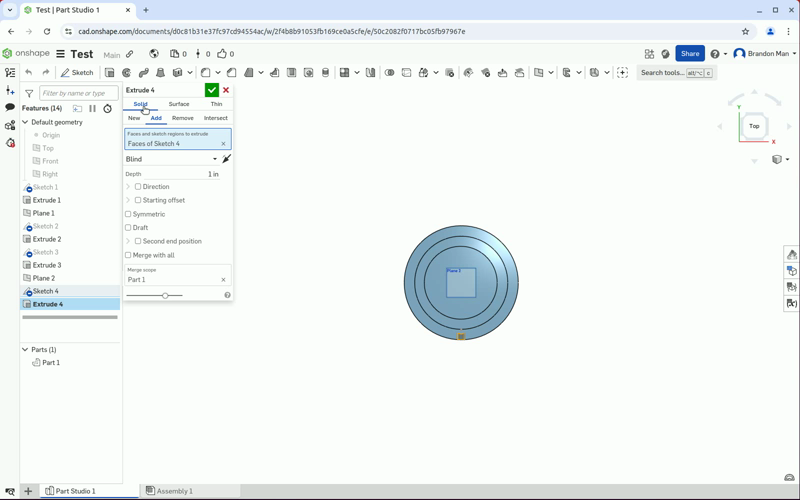
click(143, 106)
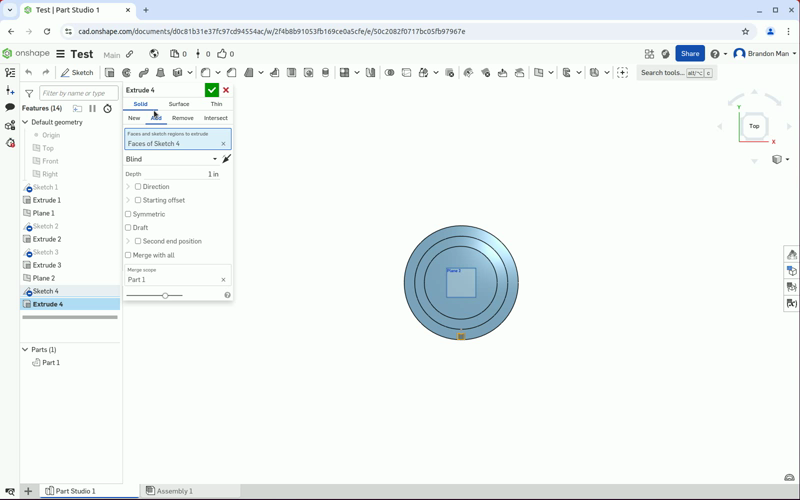
mouse_move(186, 120)
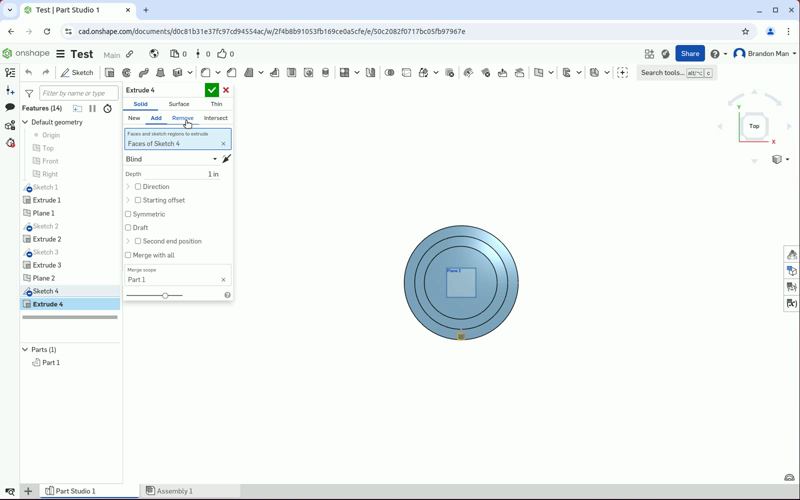
click(186, 120)
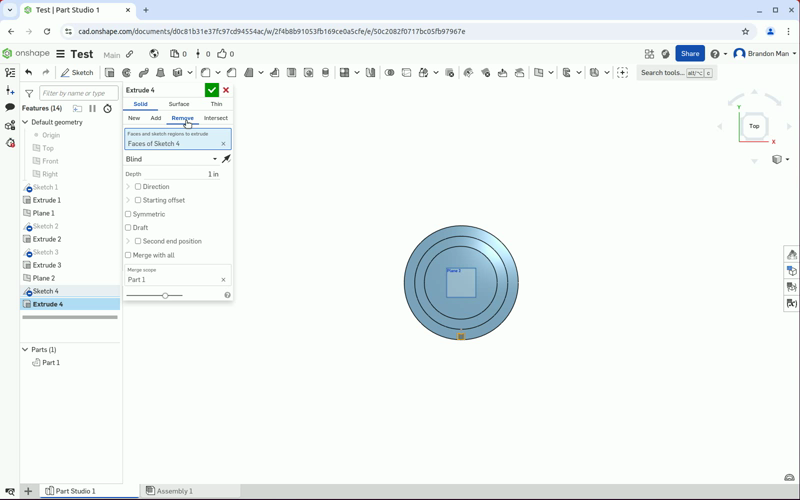
key(tab, 4)
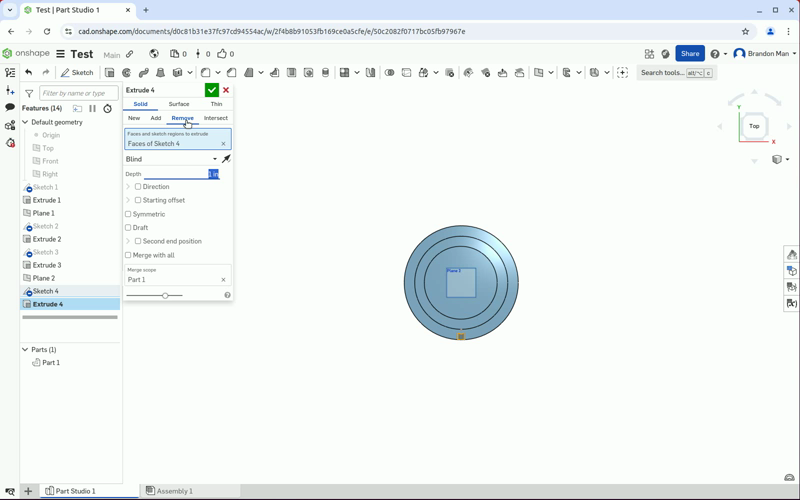
text(10.591)
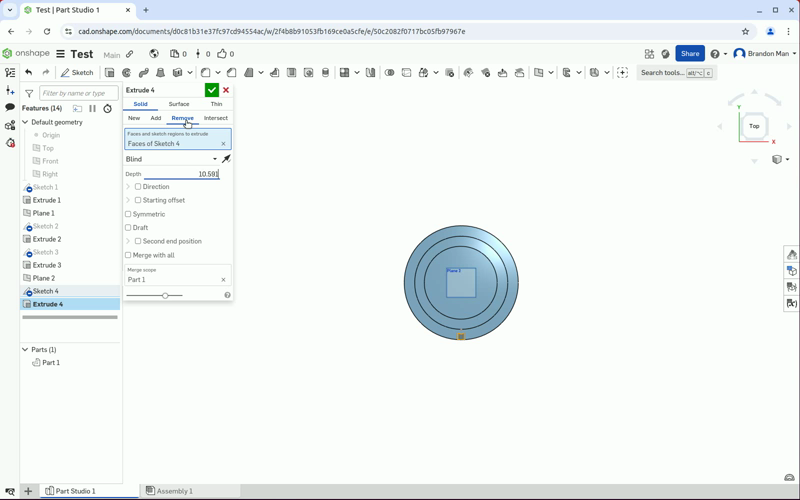
key(tab, 6)
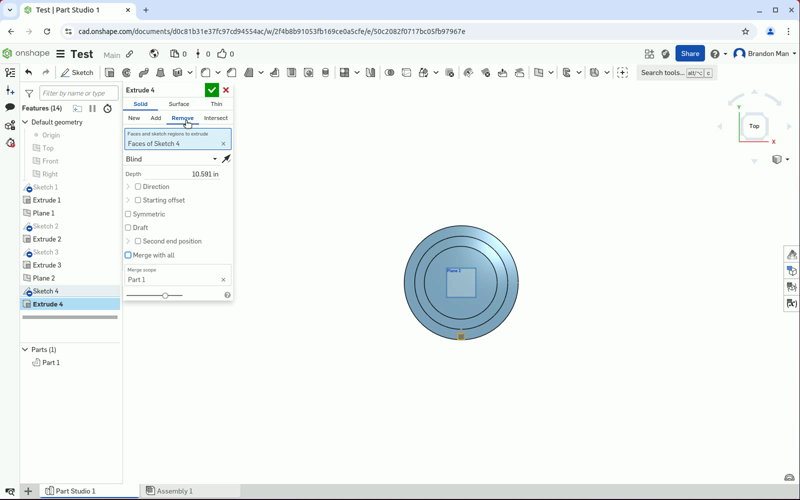
key(space)
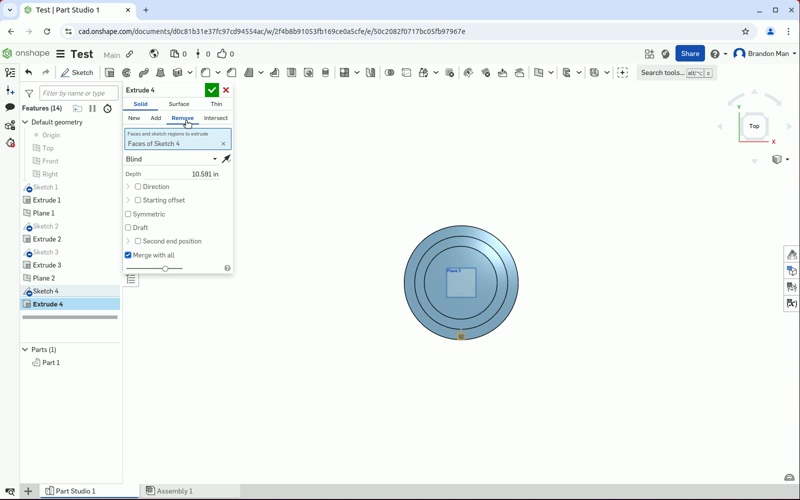
key(enter)
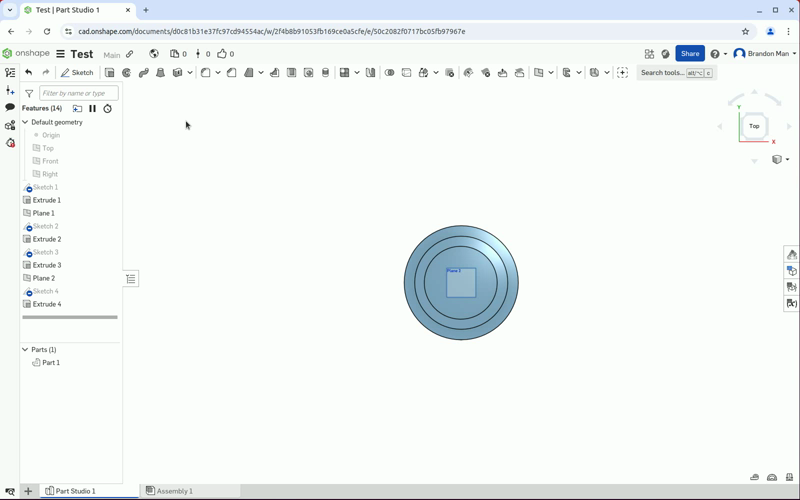
key(shift+h)
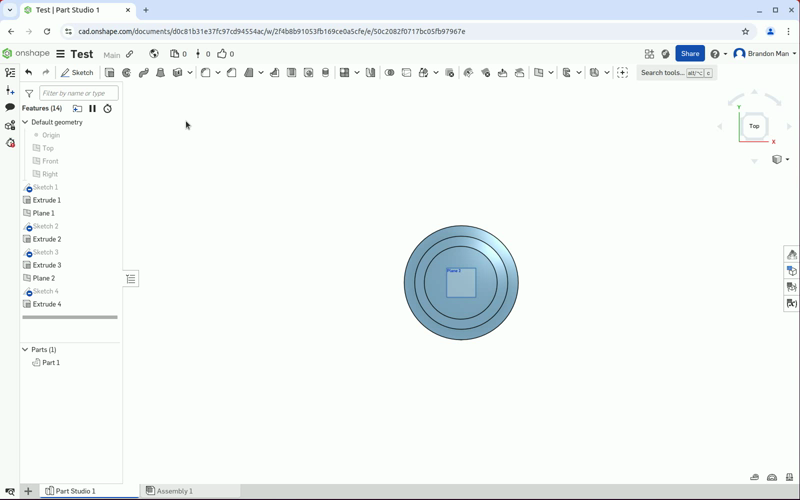
key(shift+h)
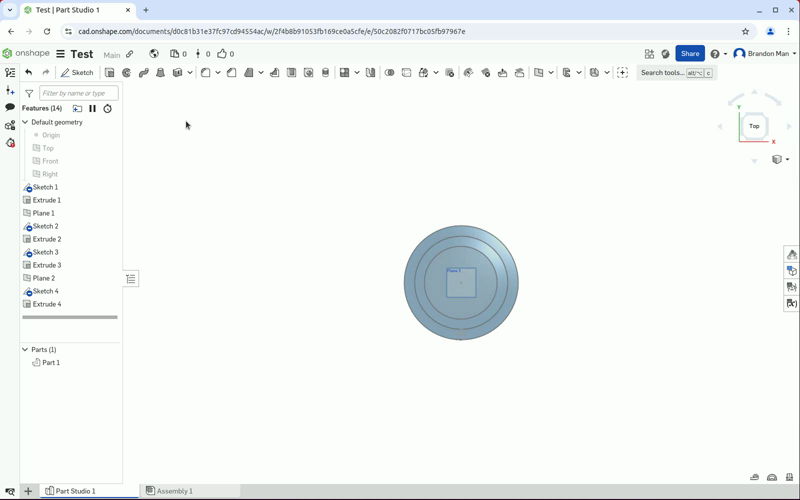
key(shift+7)
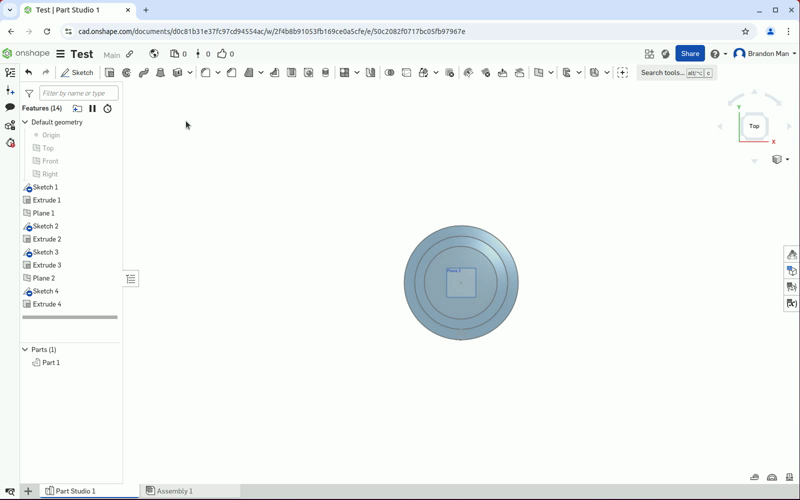
key(up, 3)
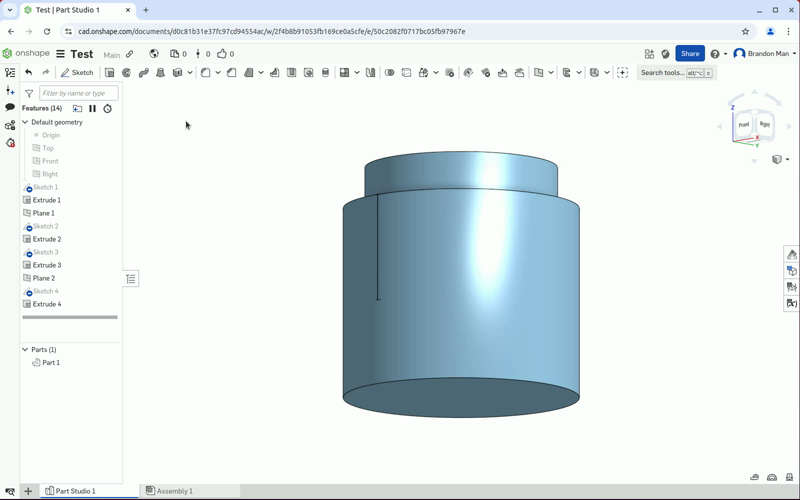
key(left, 3)
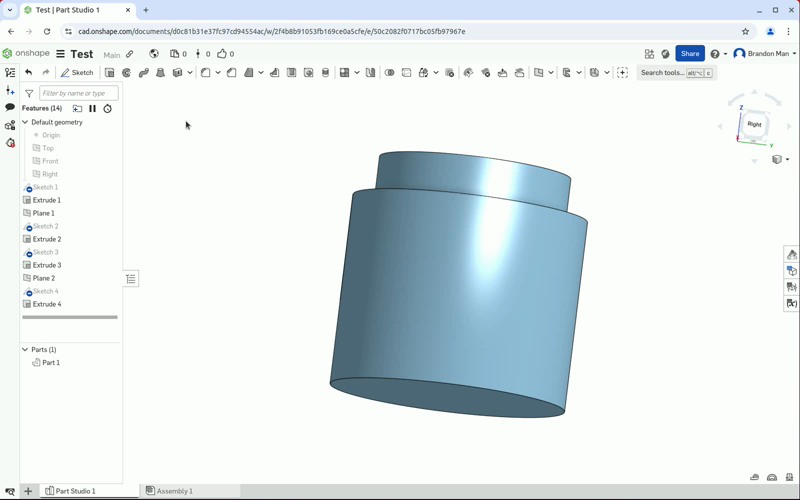
key(right, 3)
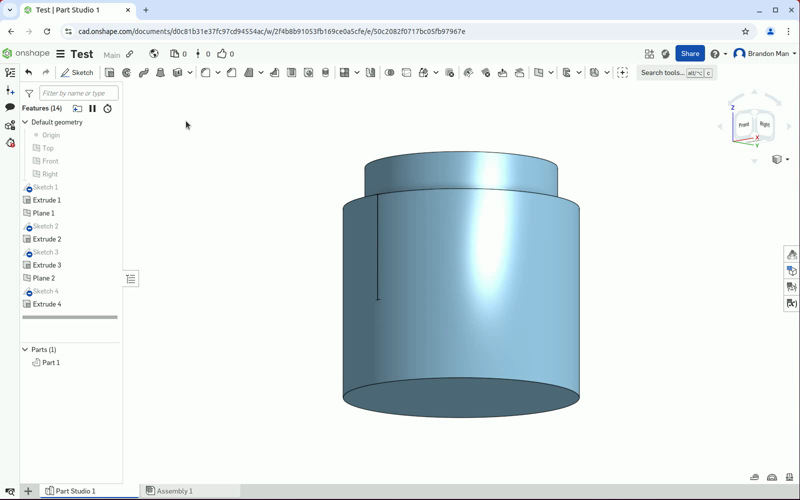
key(down, 3)
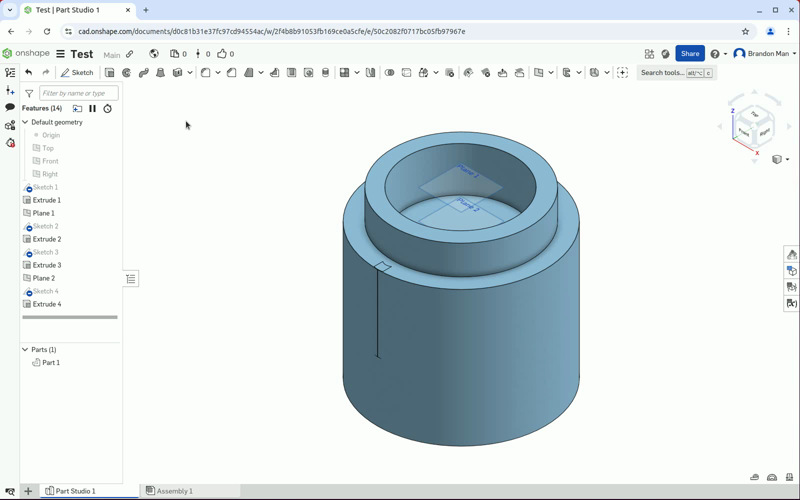
mouse_move(73, 189)
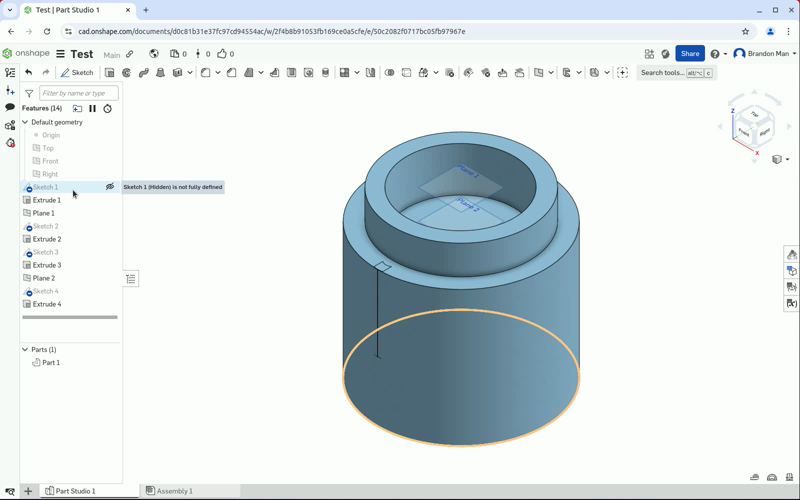
click(73, 189)